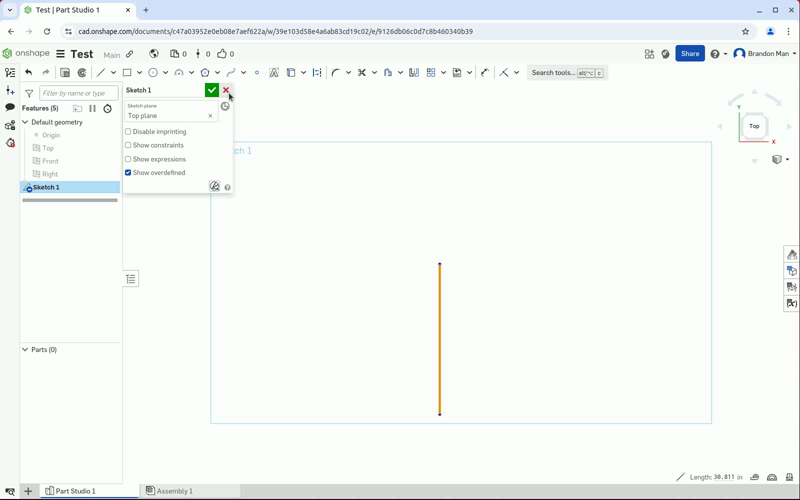
key(shift+h)
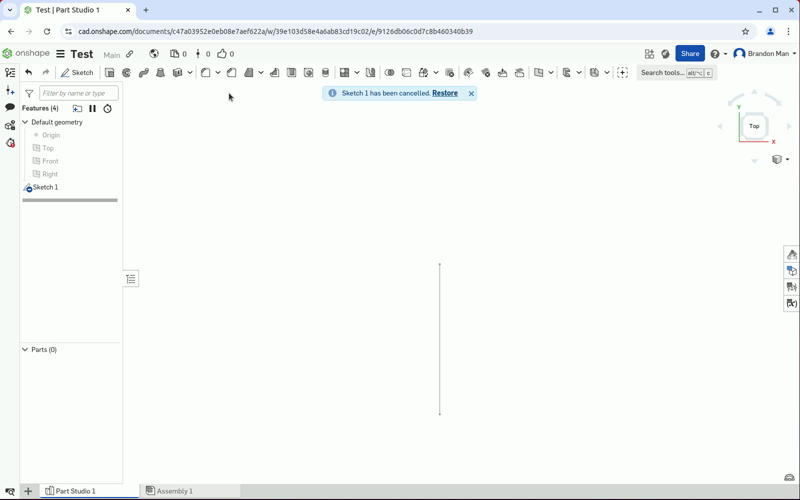
mouse_move(73, 352)
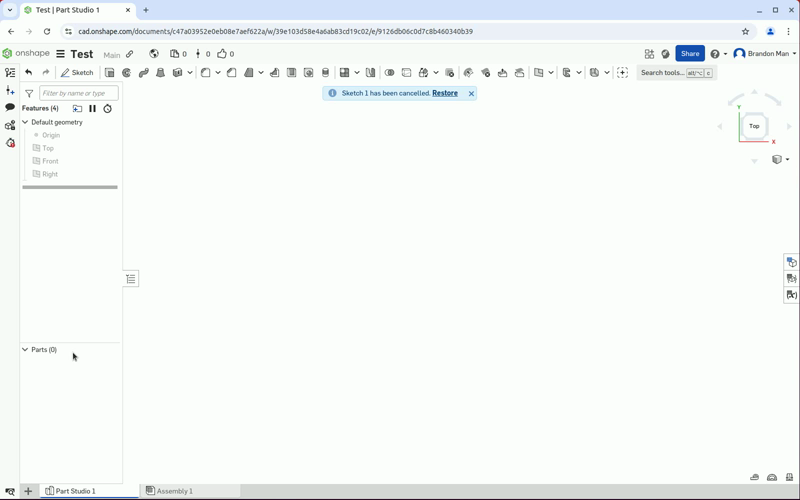
key(y)
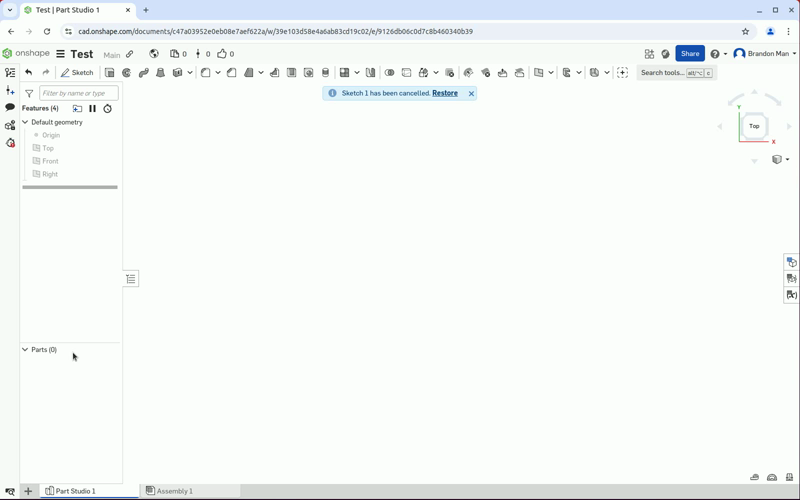
key(shift+p)
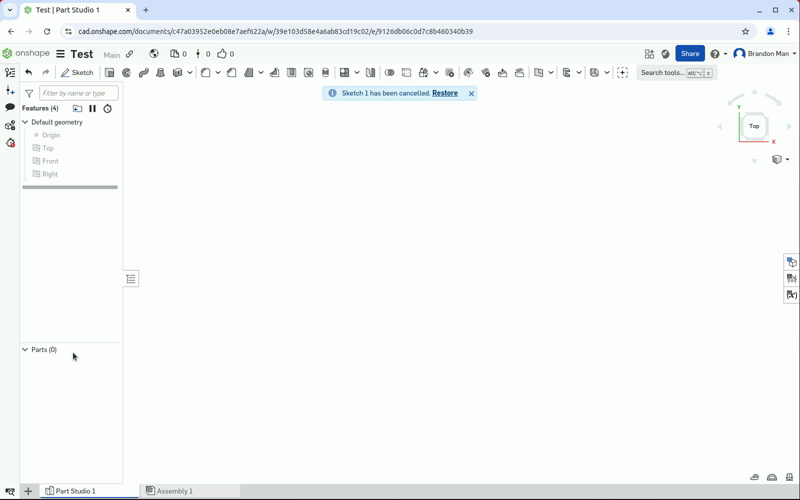
key(space)
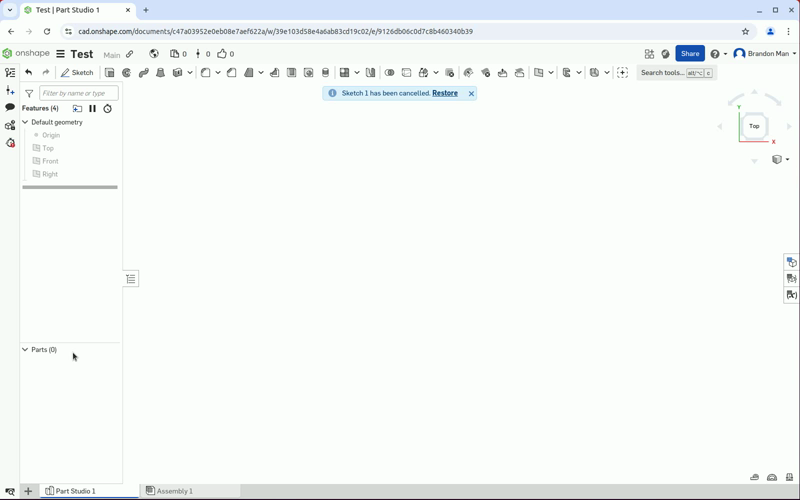
key_down(shift)
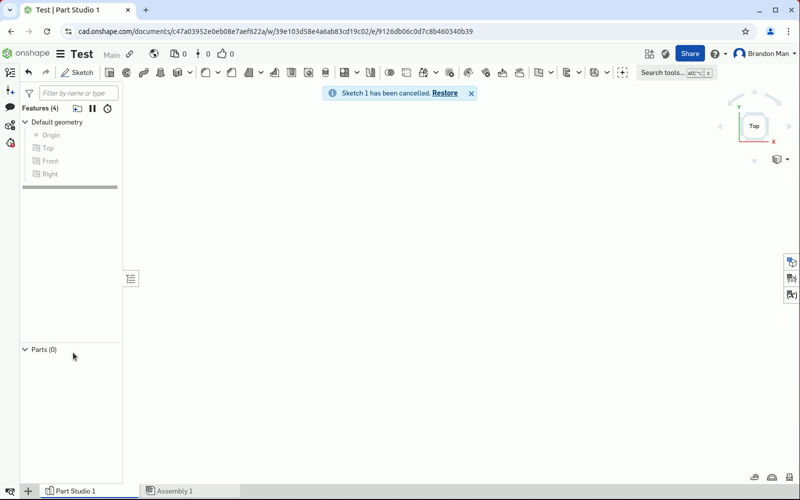
key(up)
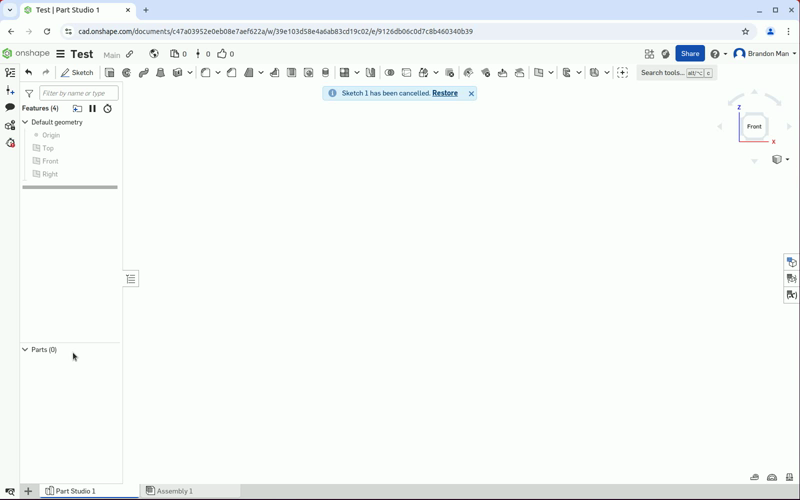
key_up(shift)
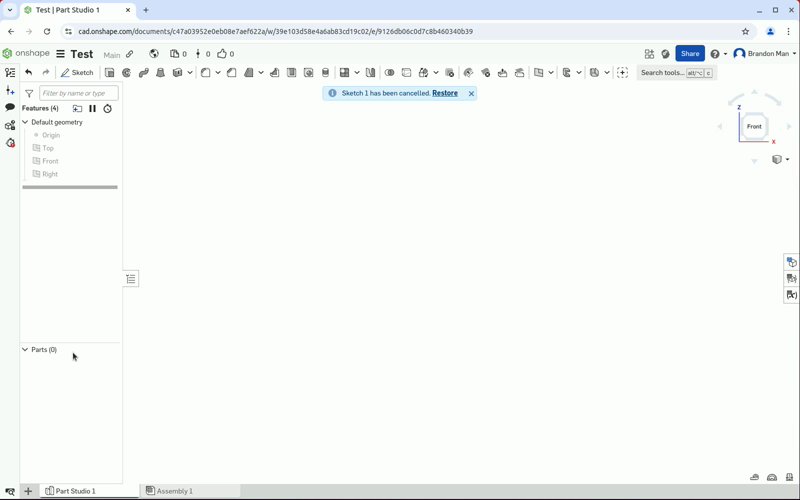
key(space)
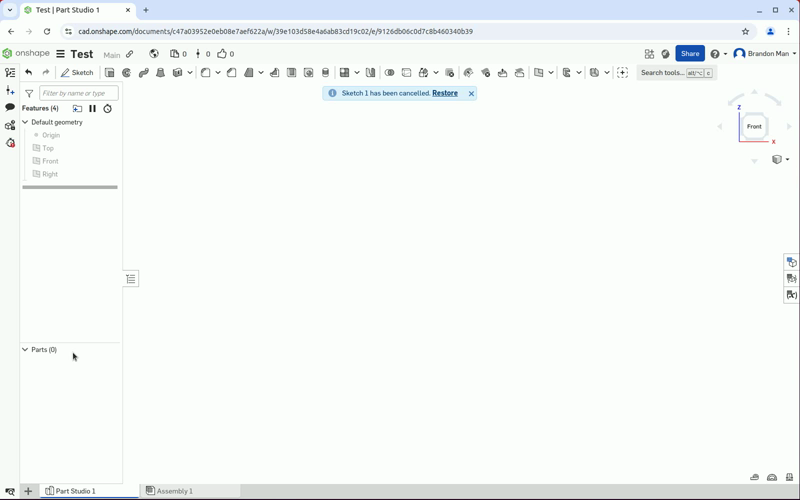
key_down(shift)
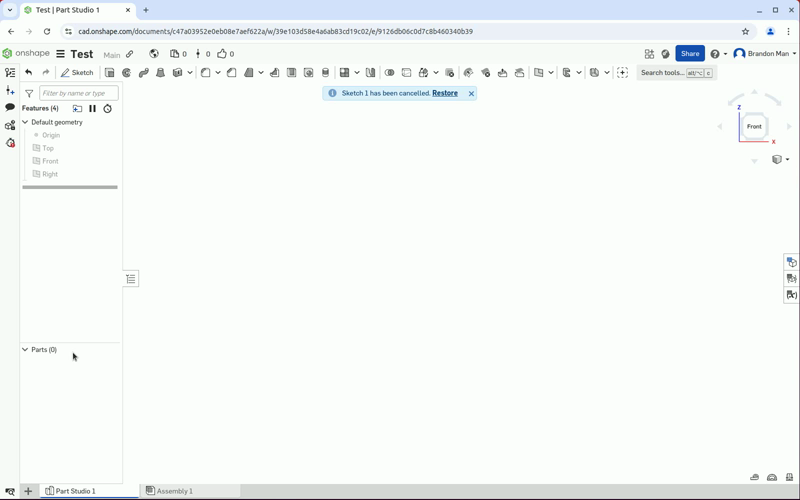
key(left)
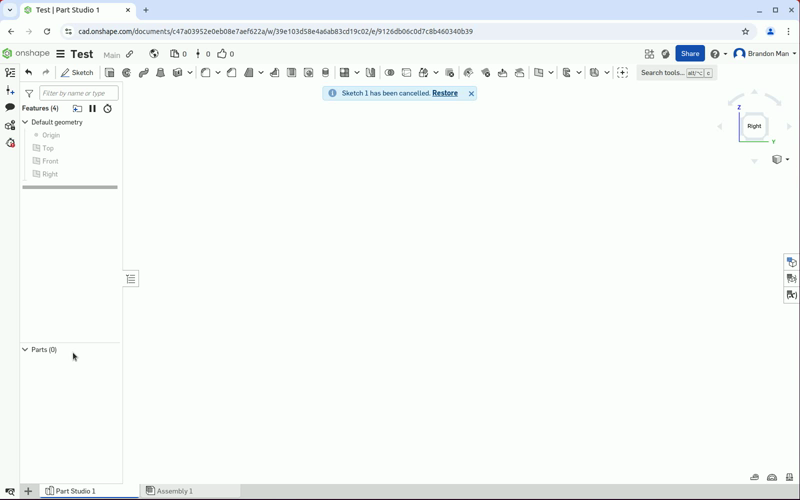
key_up(shift)
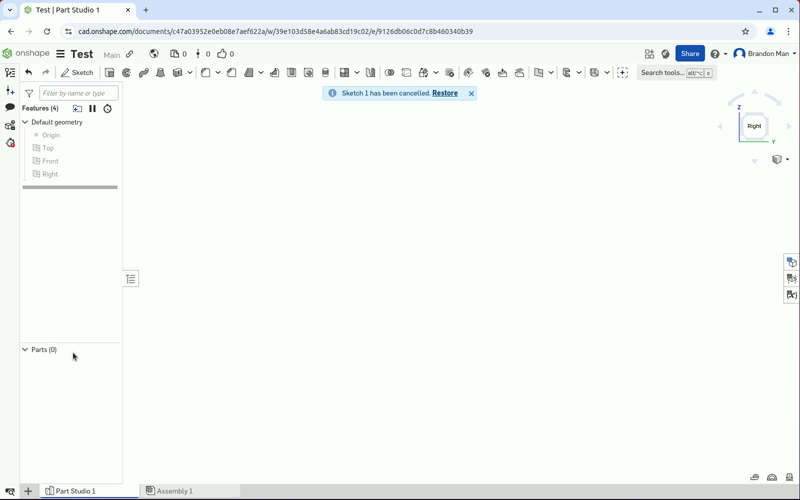
mouse_move(73, 352)
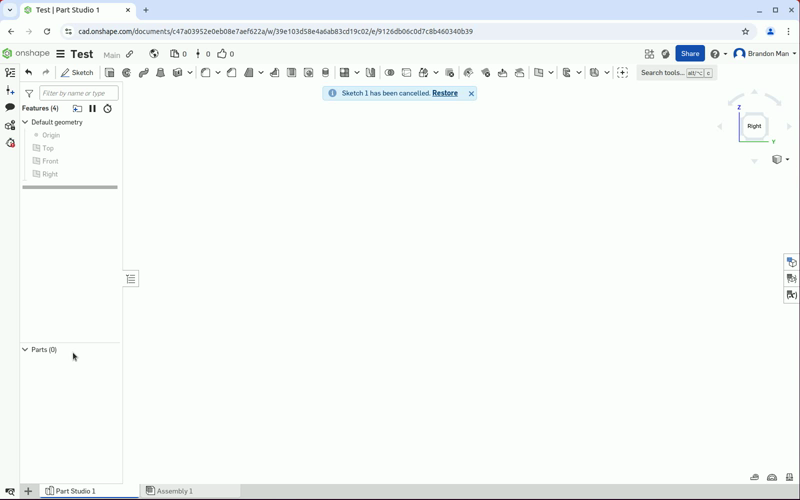
key(shift+y)
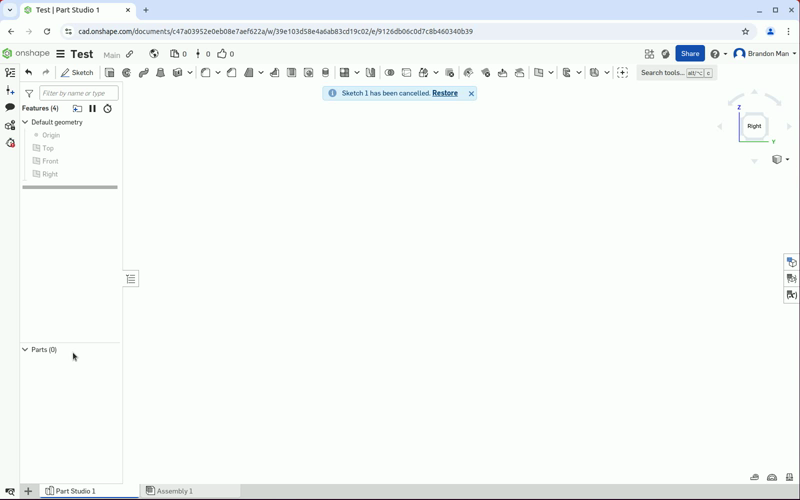
key(shift+s)
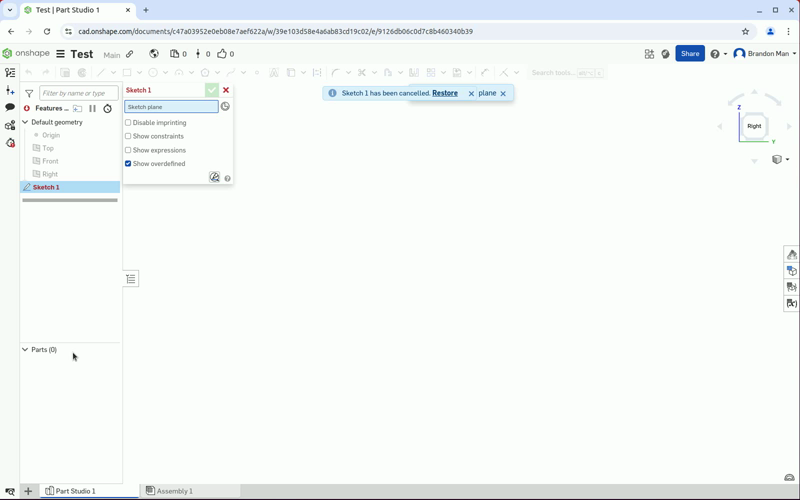
mouse_move(73, 176)
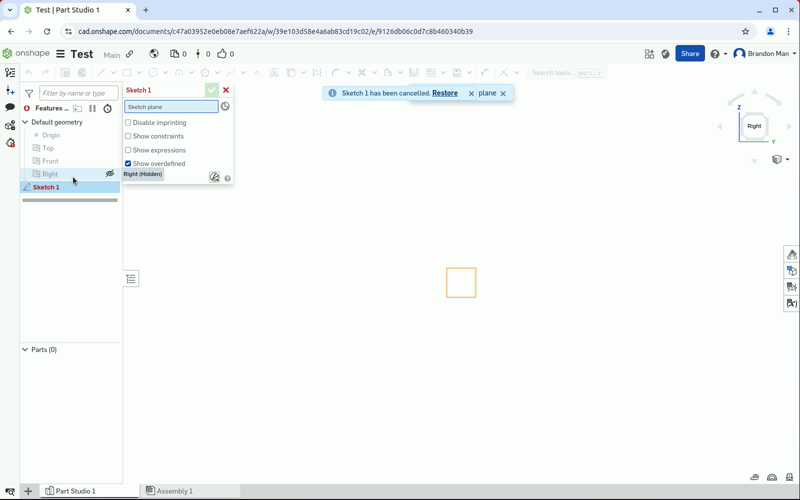
click(73, 176)
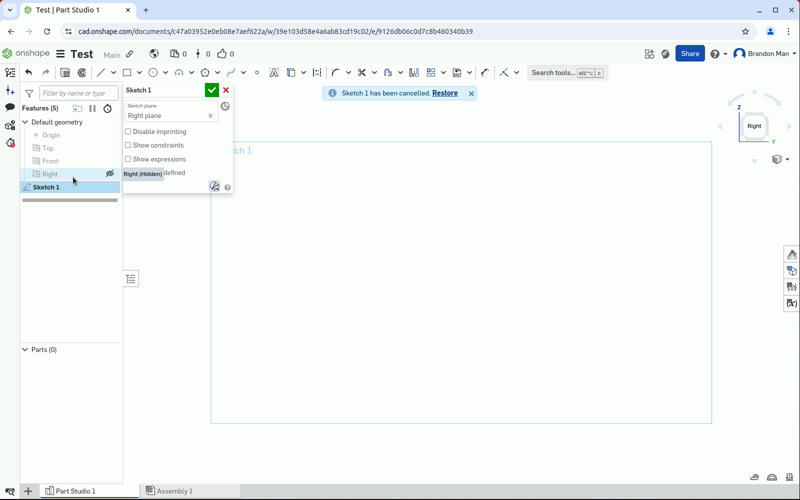
mouse_move(73, 352)
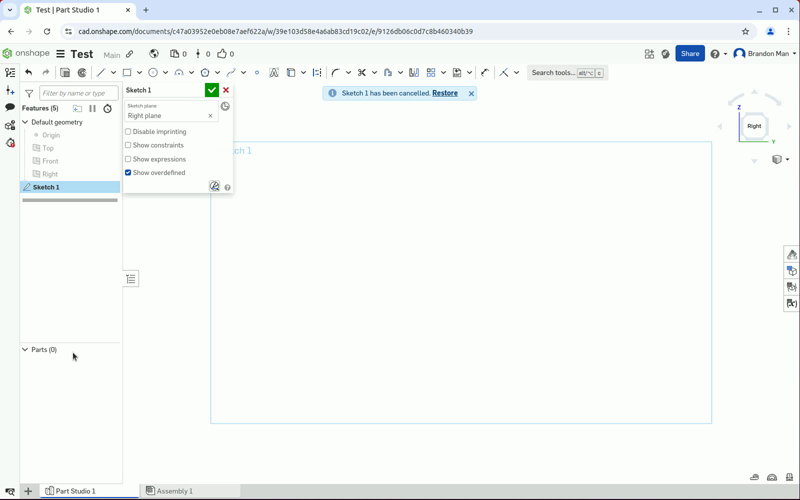
key(y)
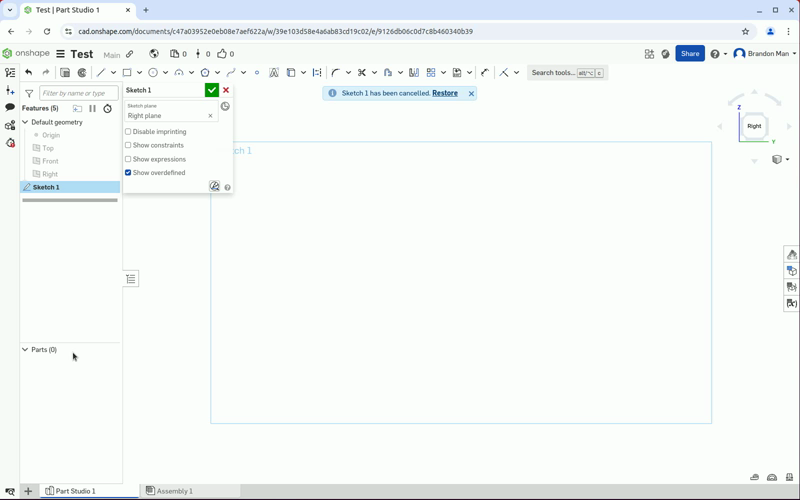
key(l)
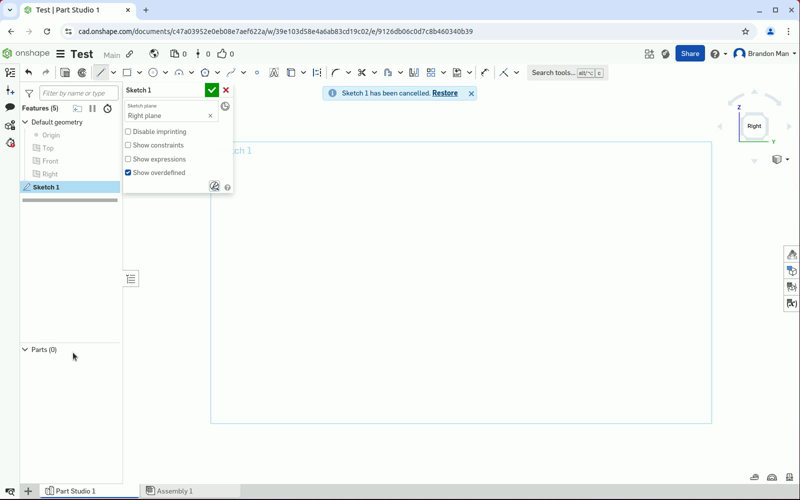
key_down(shift)
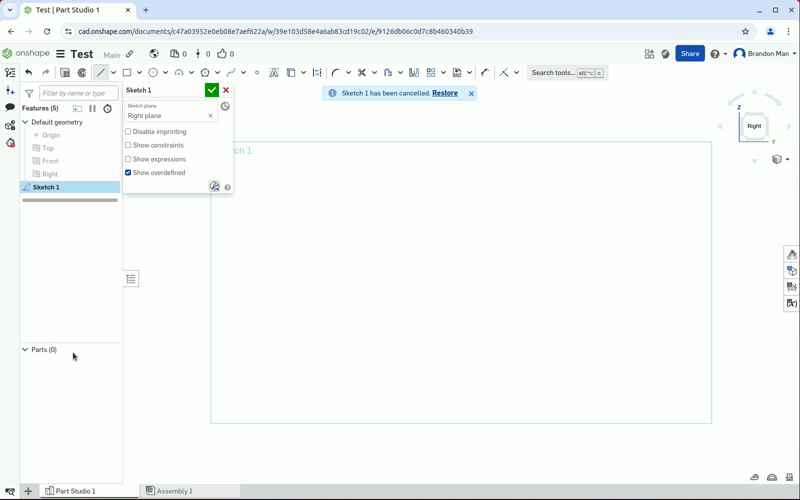
mouse_move(389, 395)
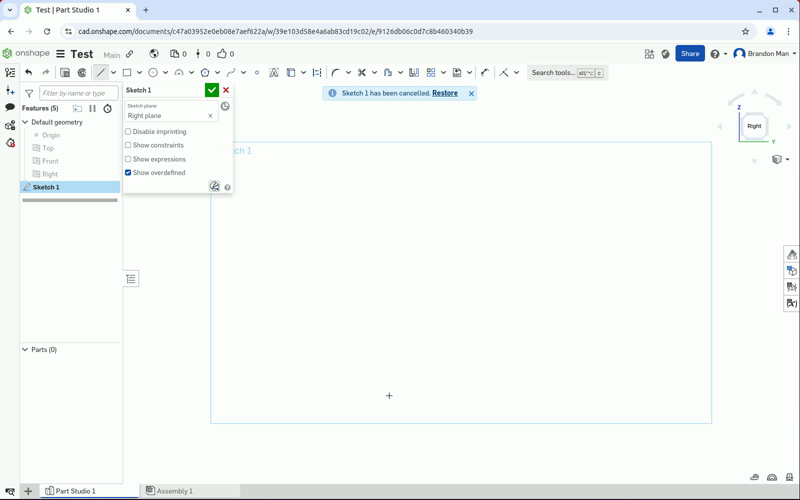
click(389, 395)
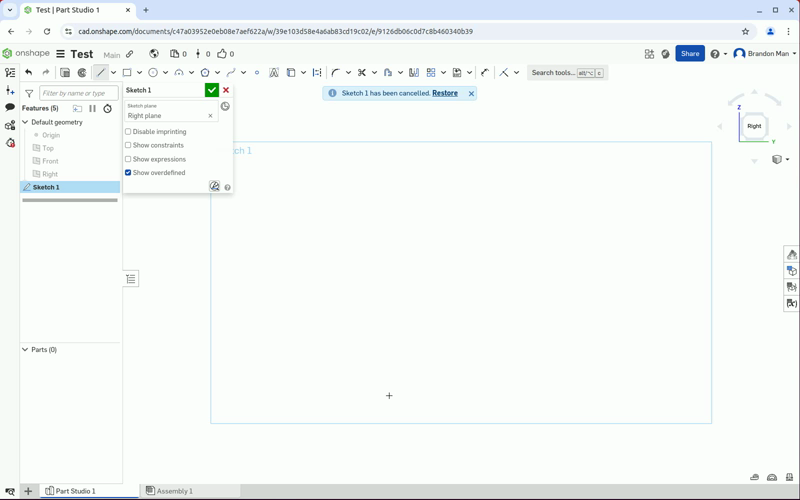
key_up(shift)
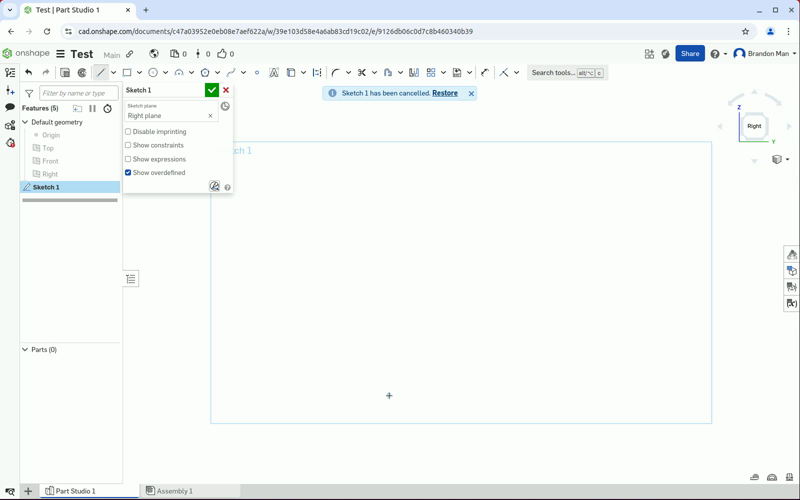
key_down(shift)
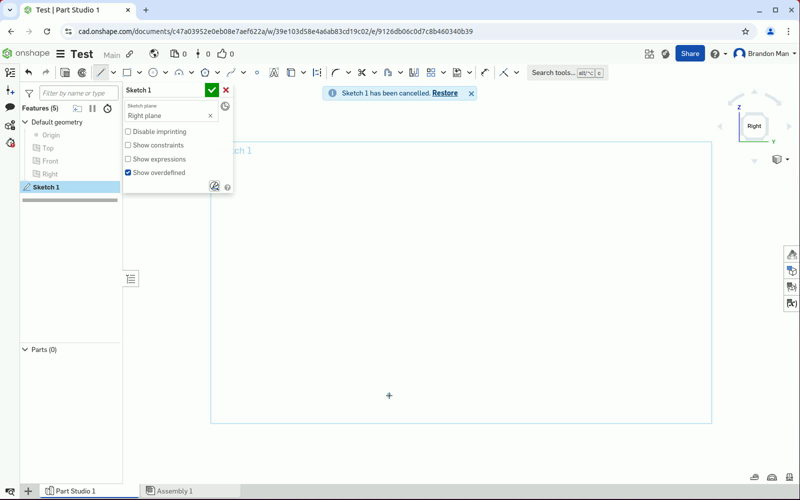
mouse_move(419, 395)
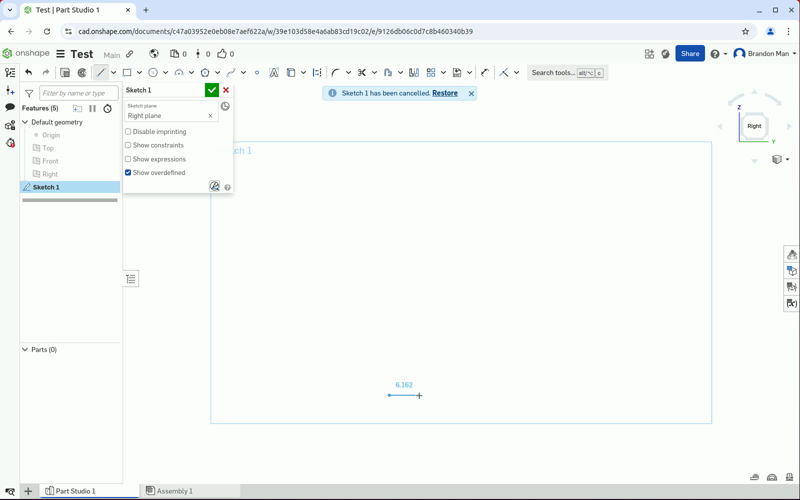
mouse_move(403, 395)
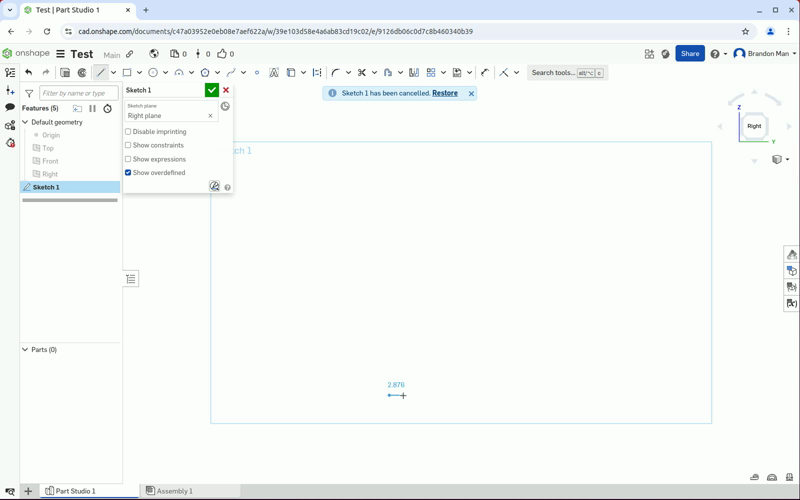
click(403, 395)
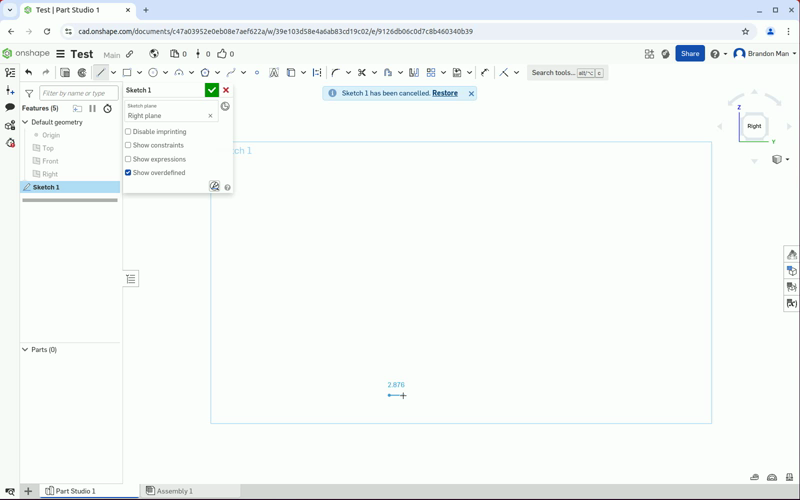
key_up(shift)
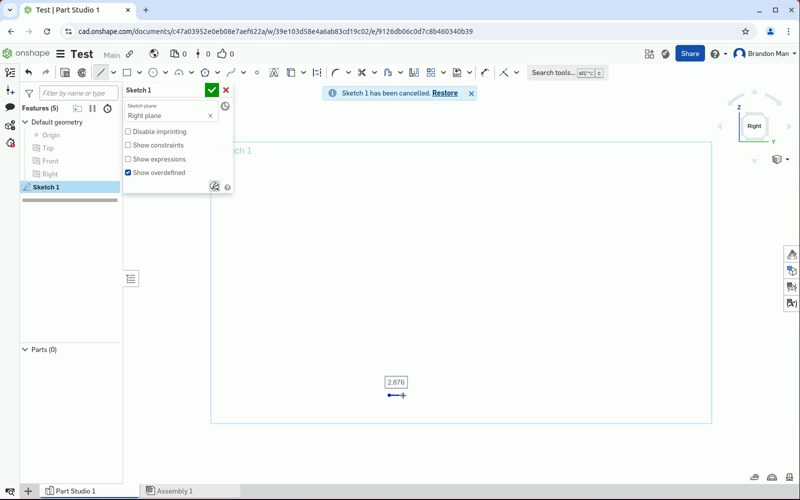
key_down(shift)
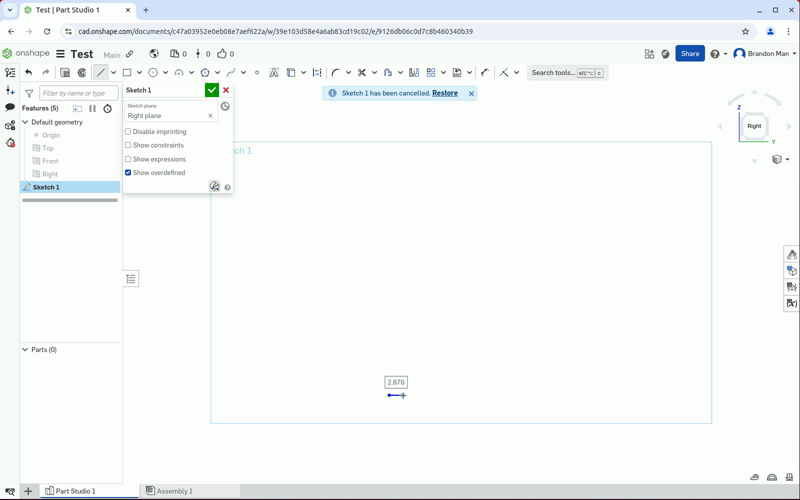
mouse_move(433, 395)
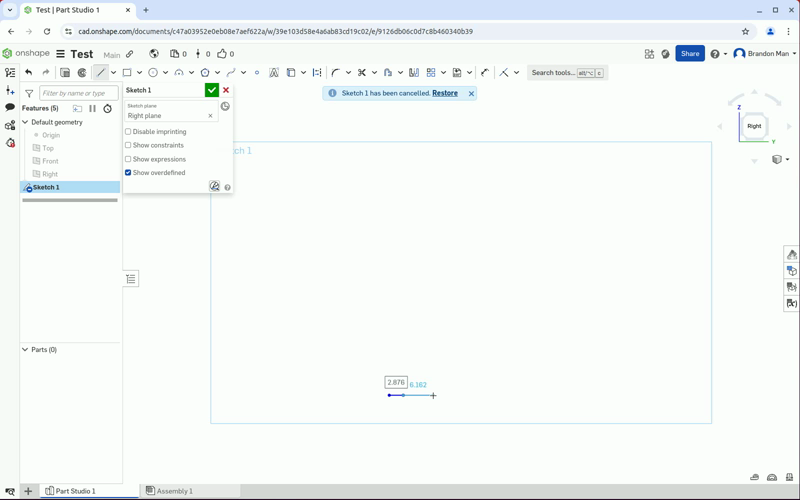
mouse_move(403, 369)
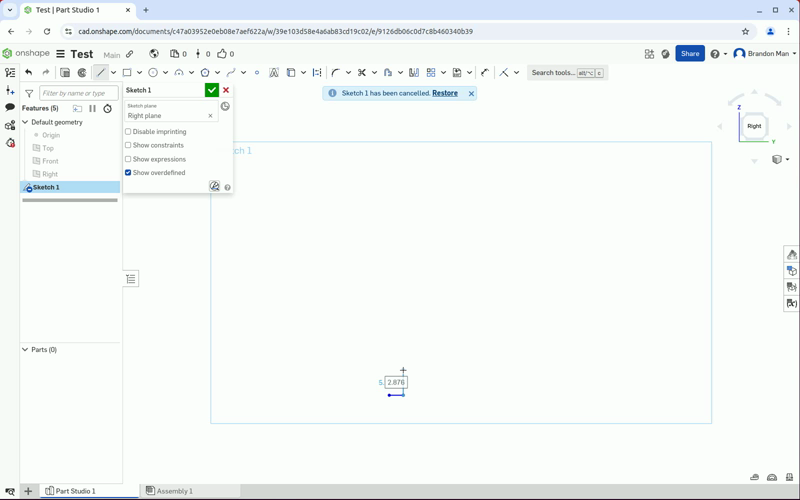
click(403, 369)
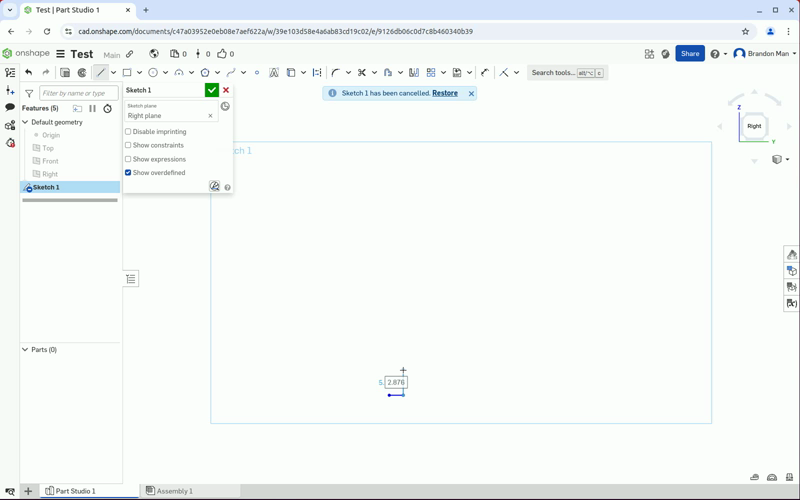
key_up(shift)
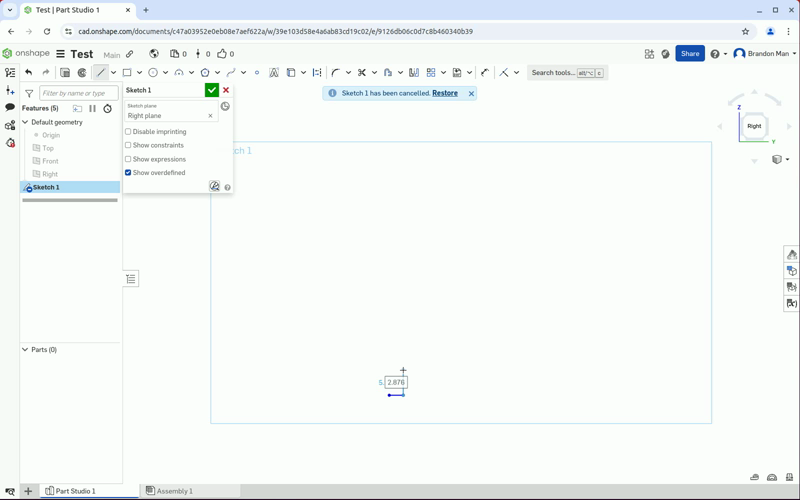
key_down(shift)
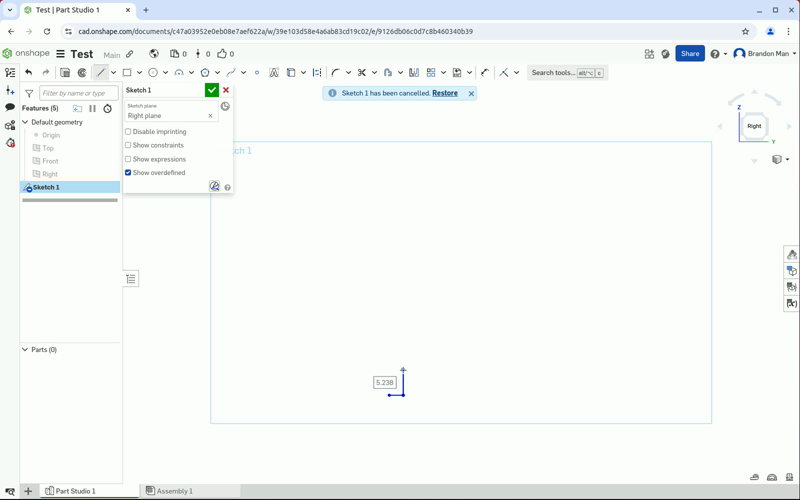
mouse_move(433, 369)
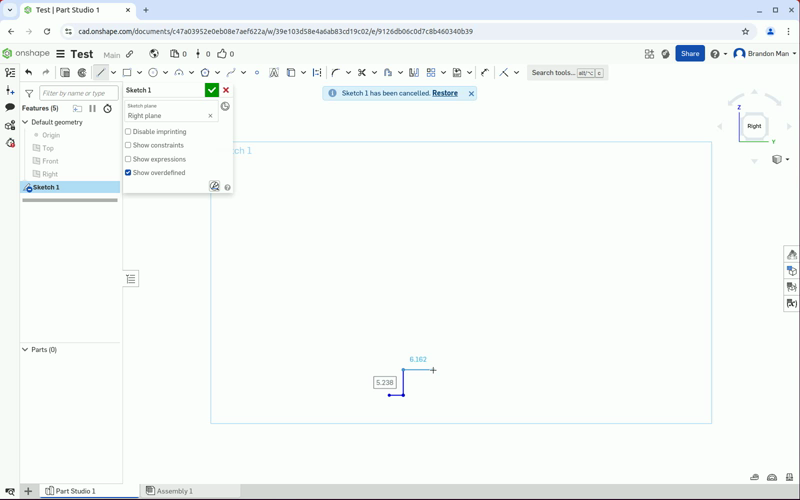
mouse_move(412, 369)
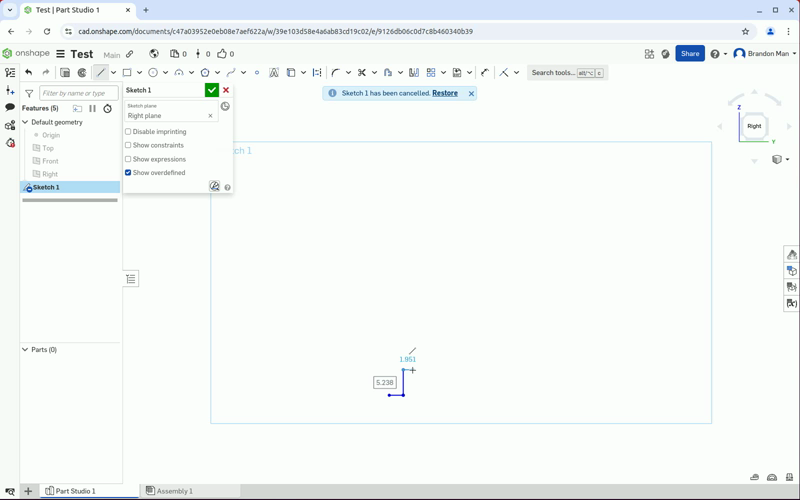
click(412, 369)
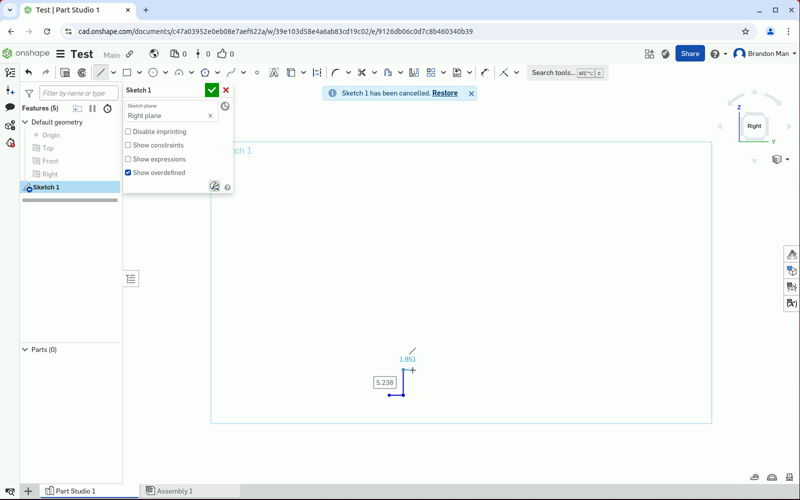
key_up(shift)
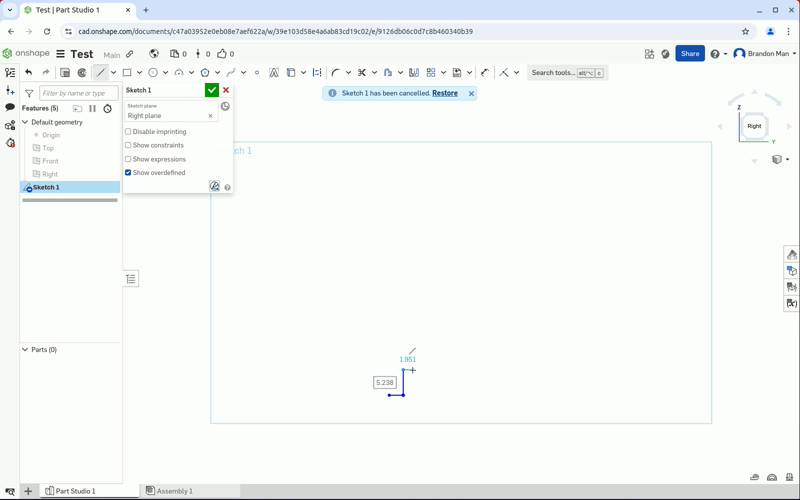
key_down(shift)
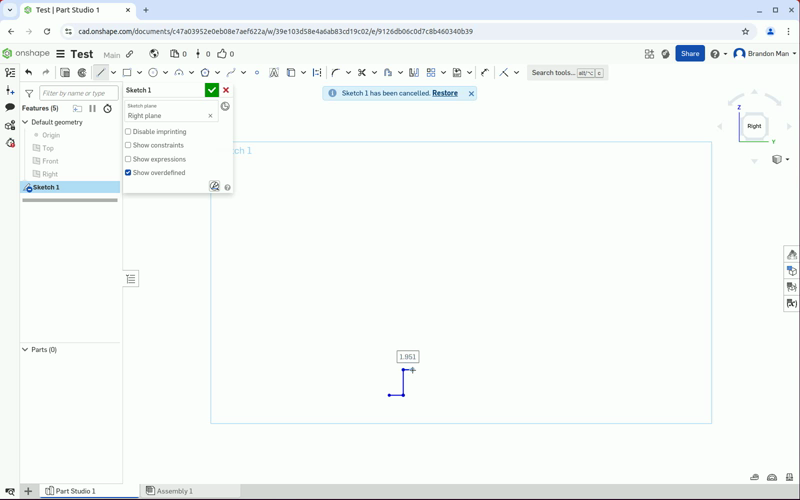
mouse_move(442, 369)
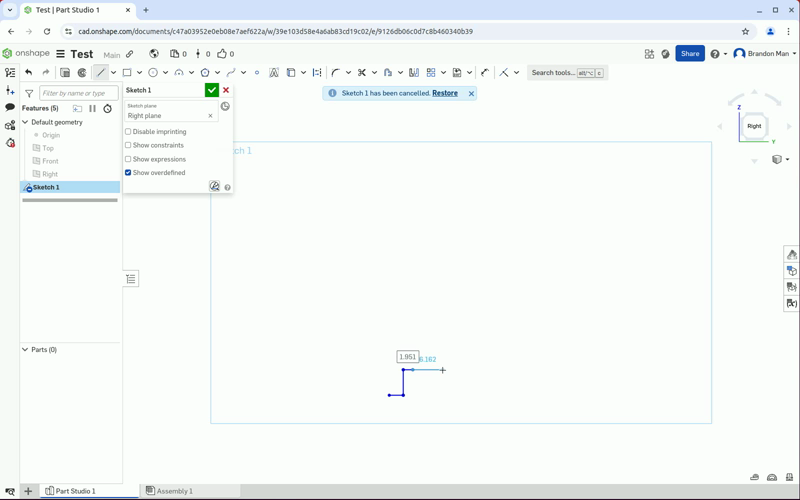
mouse_move(422, 369)
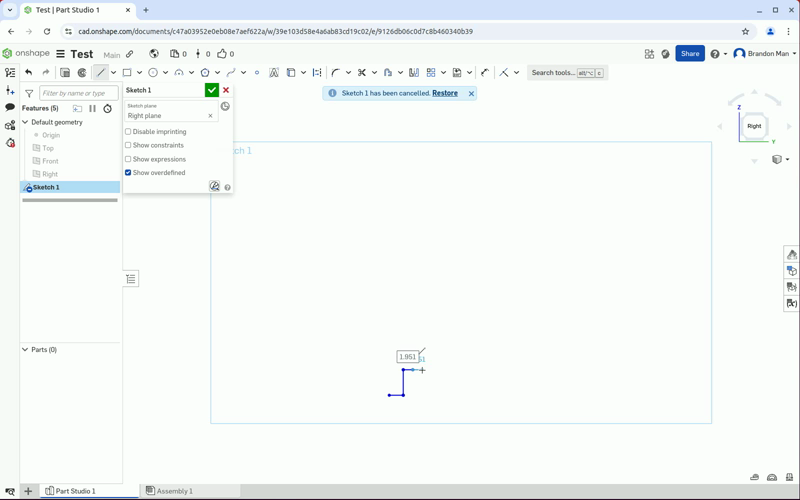
click(422, 369)
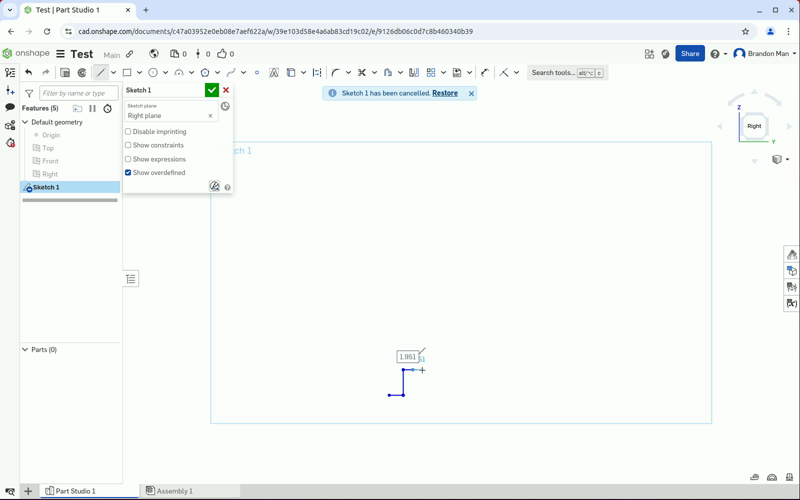
key_up(shift)
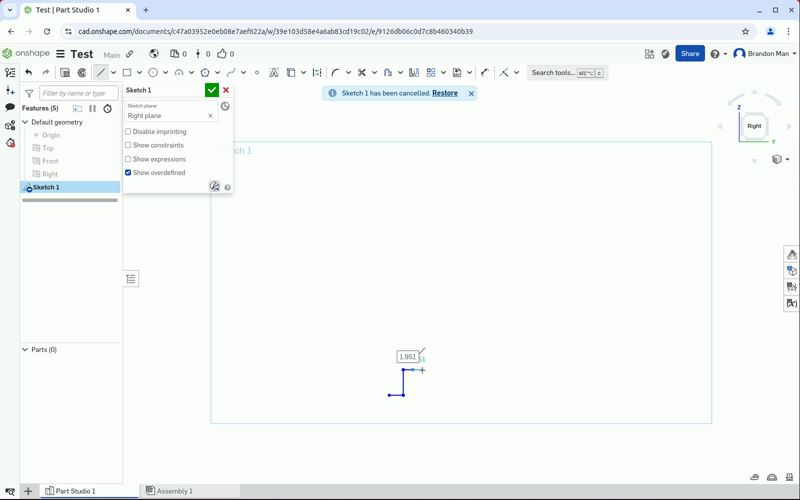
key_down(shift)
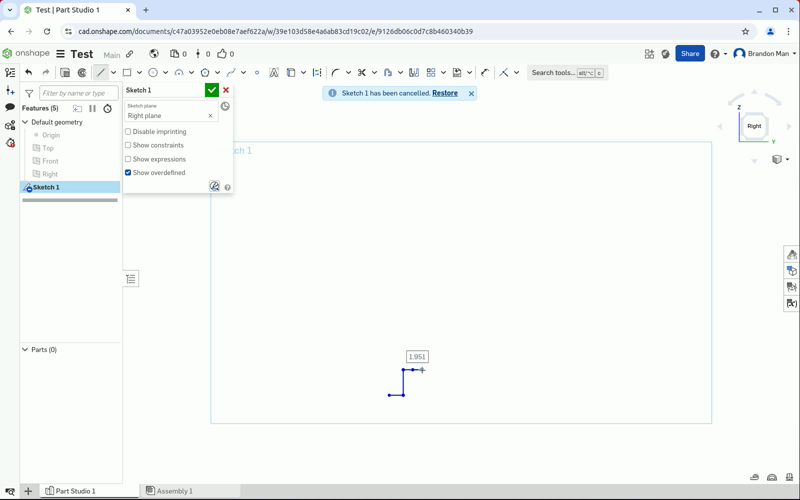
mouse_move(452, 369)
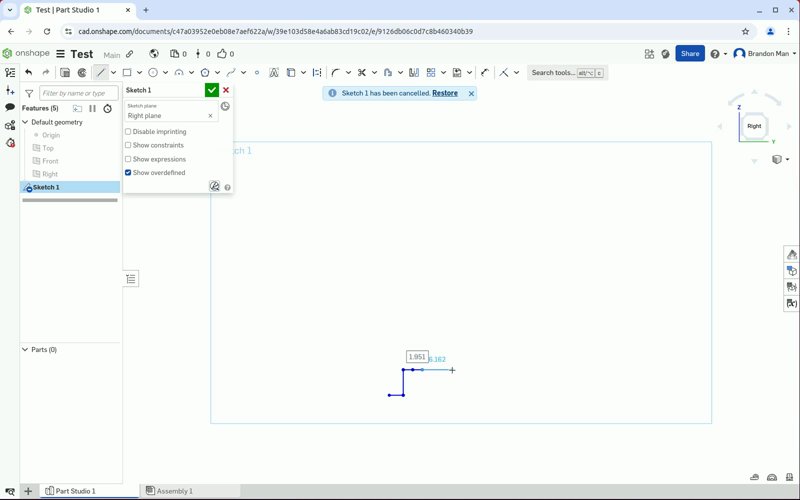
mouse_move(422, 395)
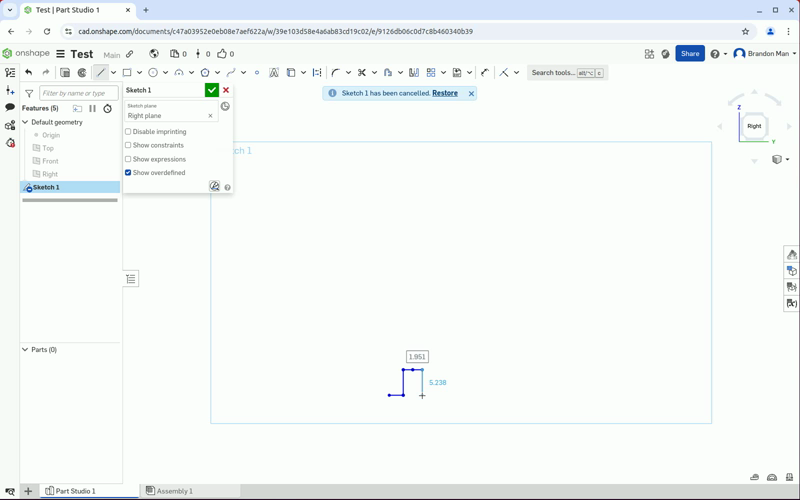
click(422, 395)
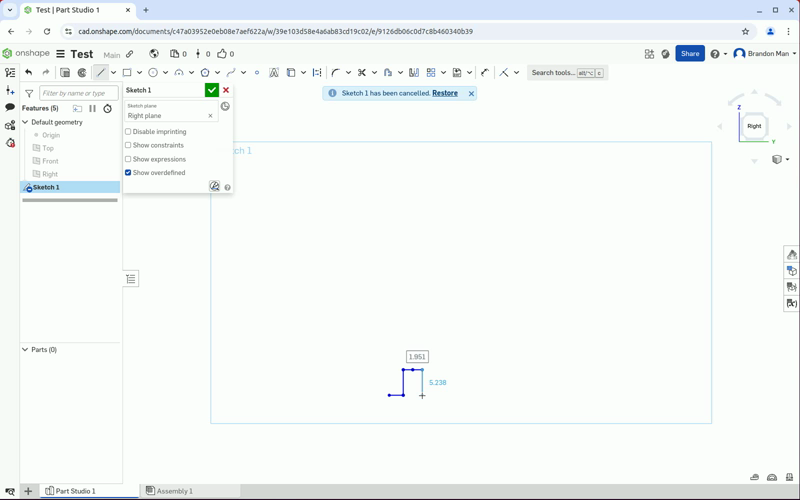
key_up(shift)
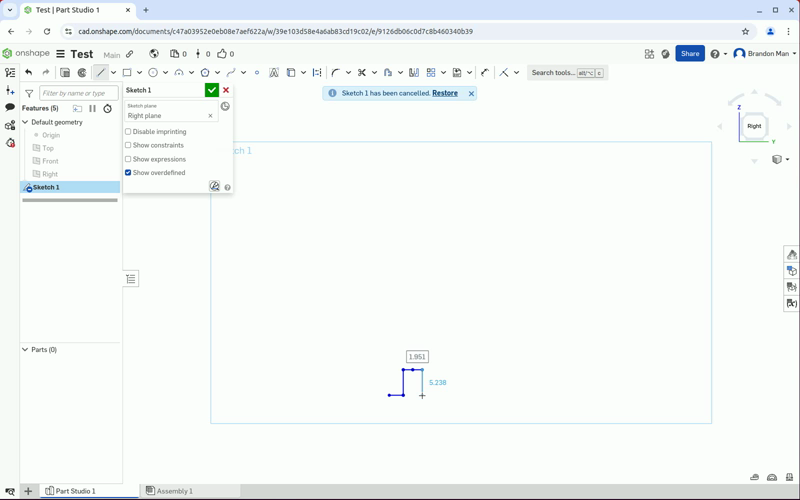
key_down(shift)
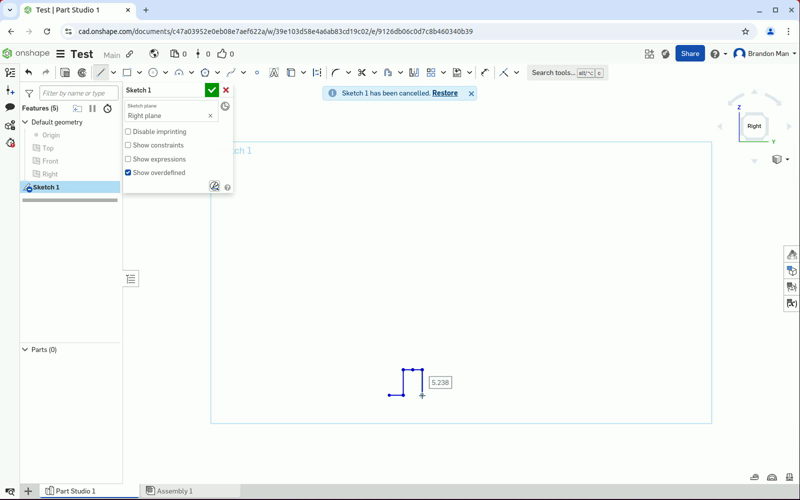
mouse_move(452, 395)
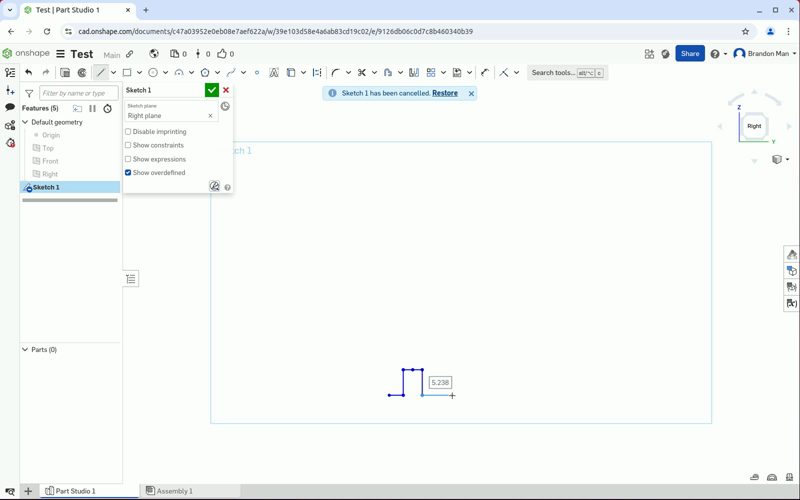
mouse_move(436, 395)
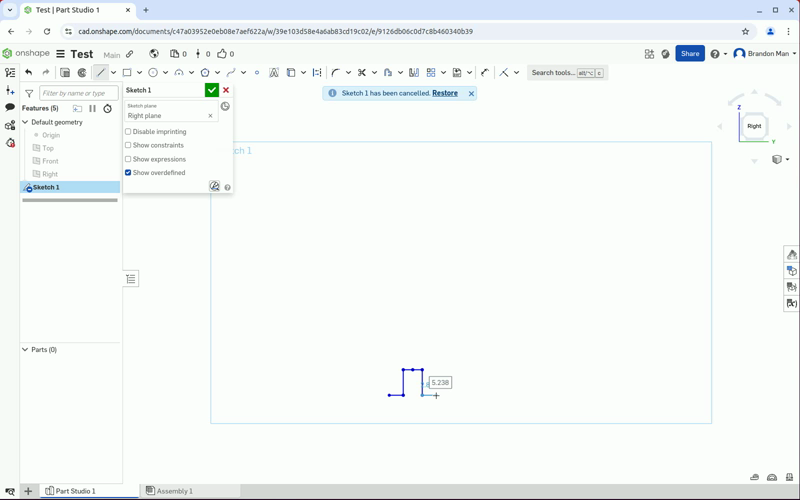
click(436, 395)
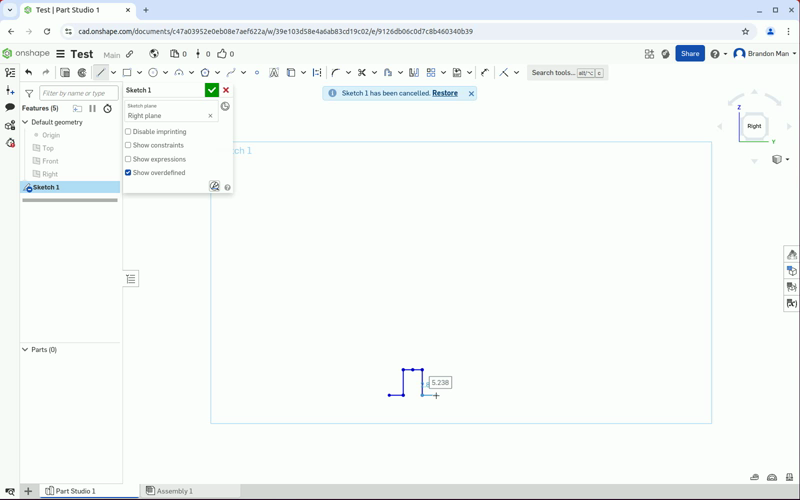
key_up(shift)
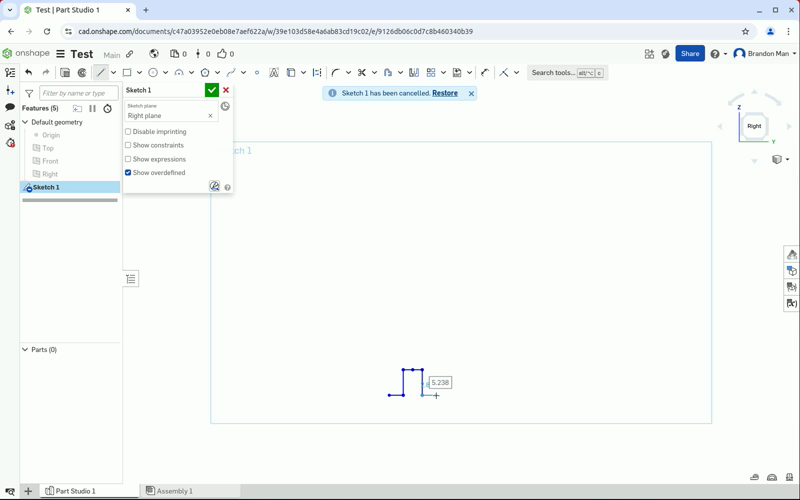
key_down(shift)
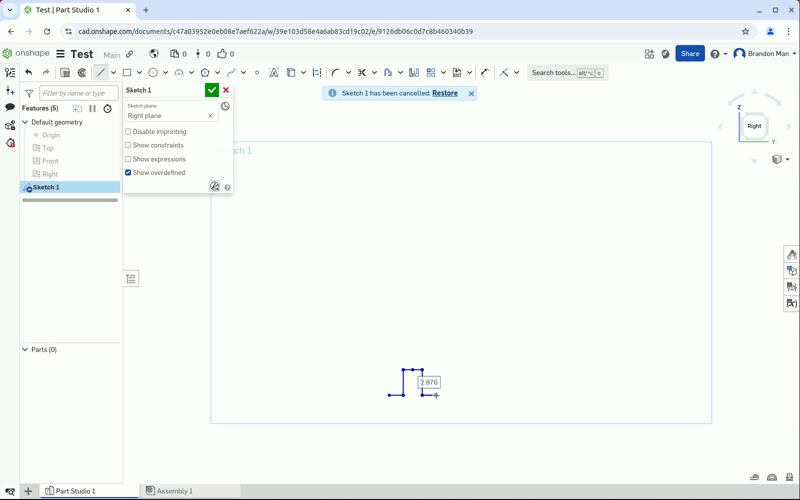
mouse_move(436, 171)
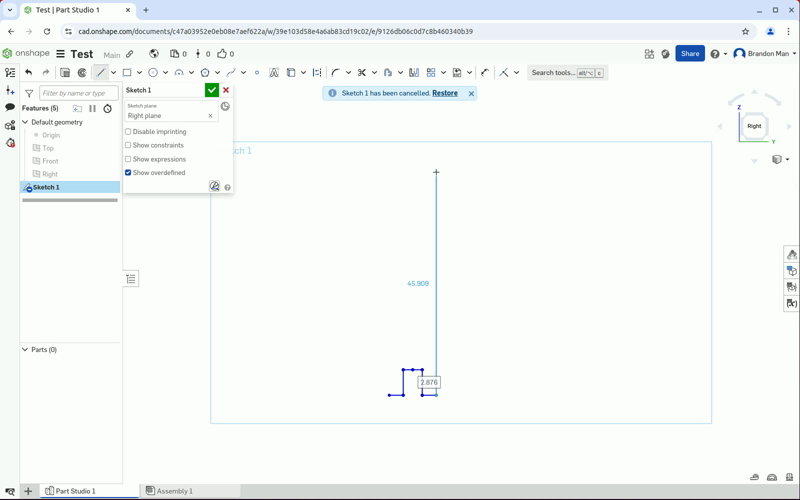
click(436, 171)
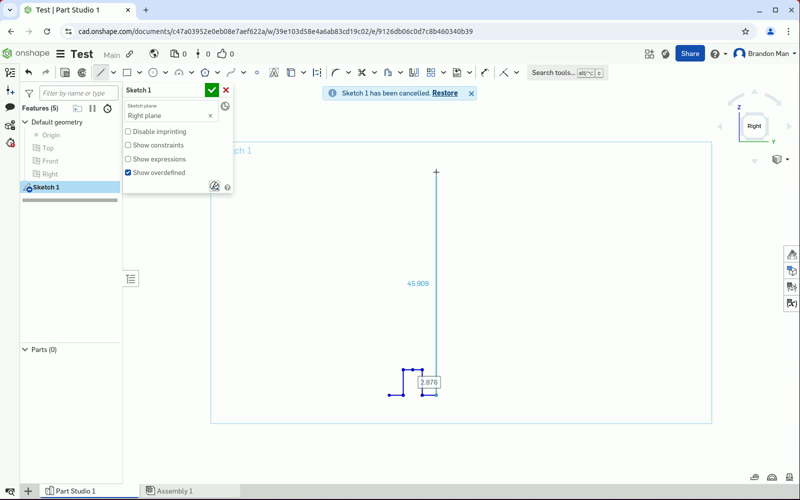
key_up(shift)
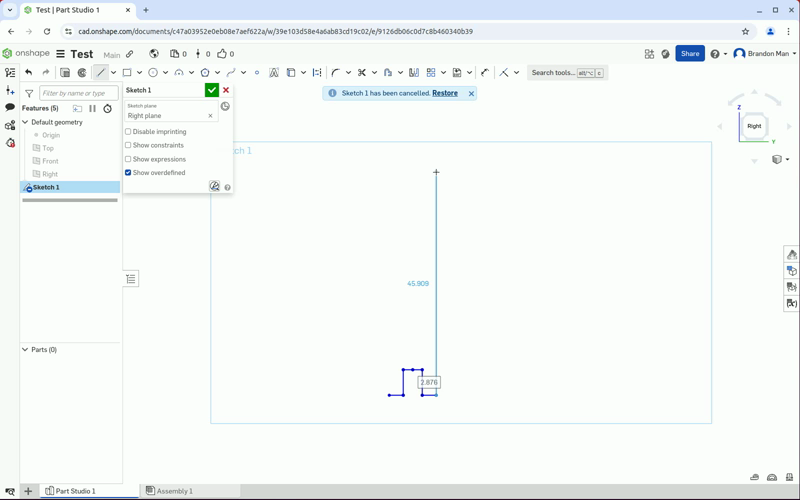
key_down(shift)
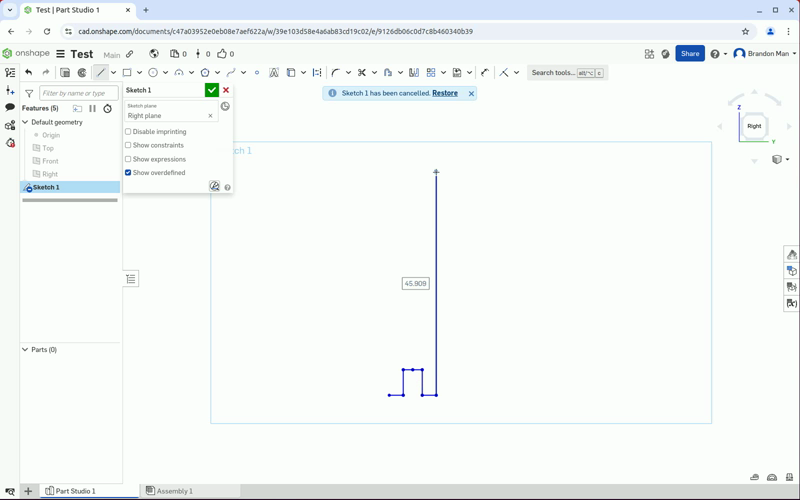
mouse_move(466, 171)
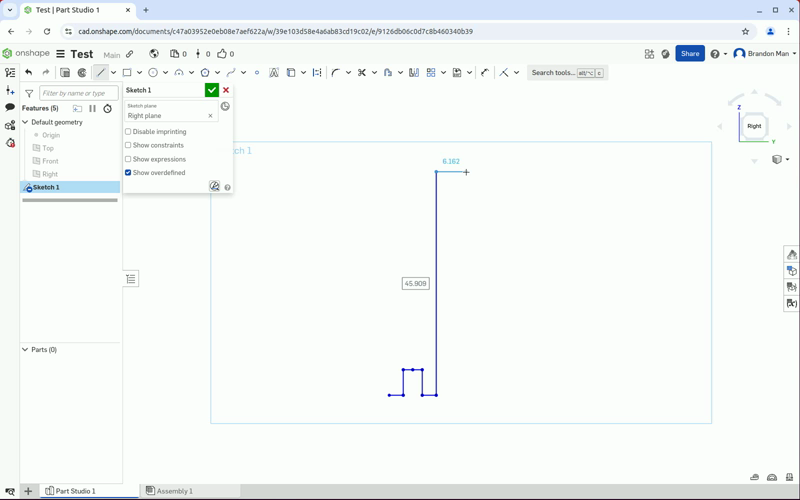
mouse_move(424, 171)
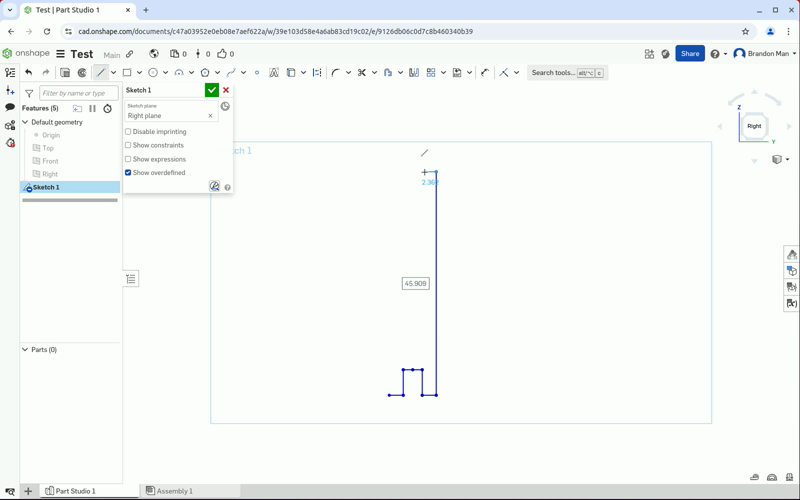
click(424, 171)
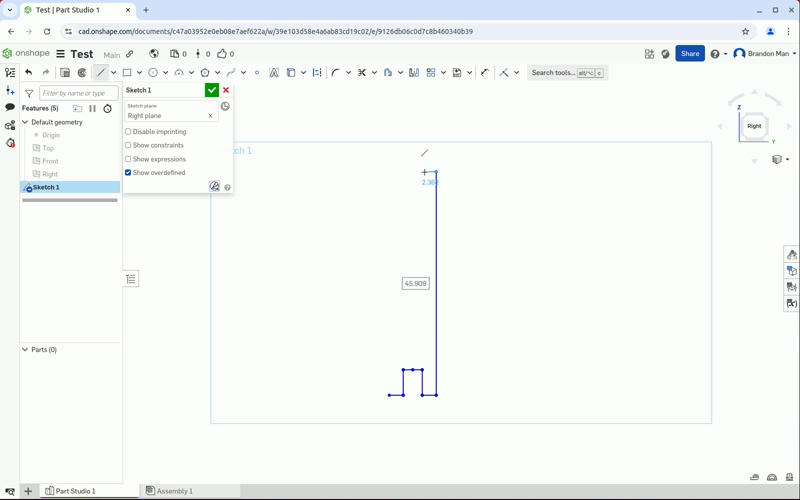
key_up(shift)
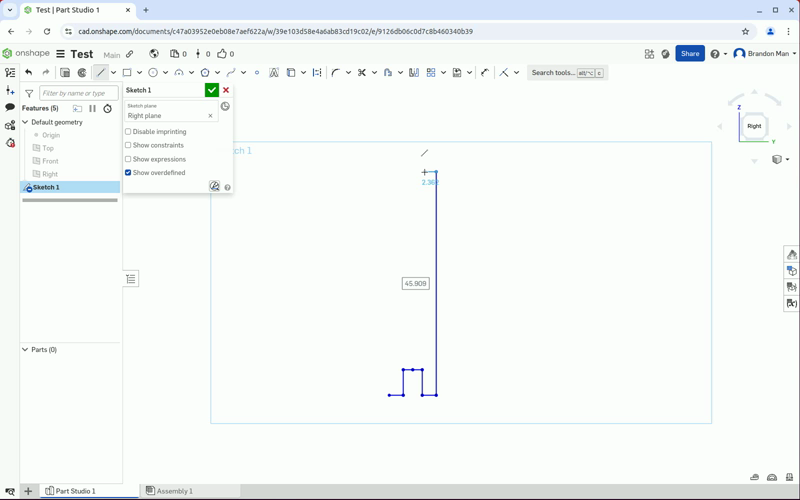
key_down(shift)
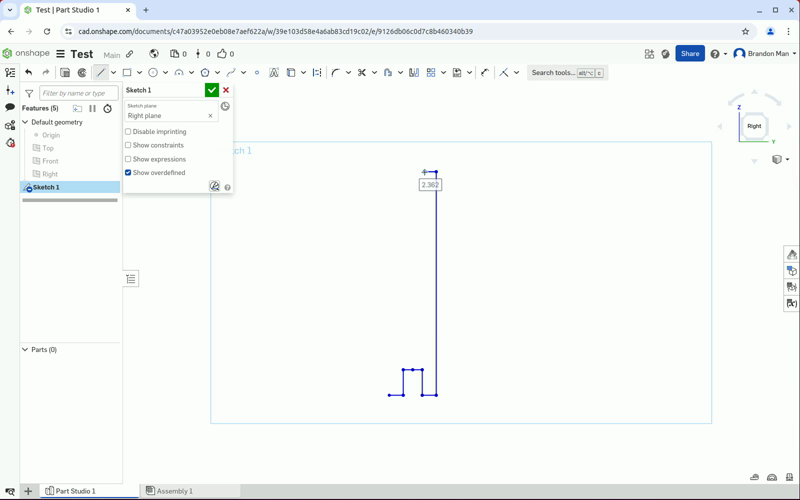
mouse_move(454, 171)
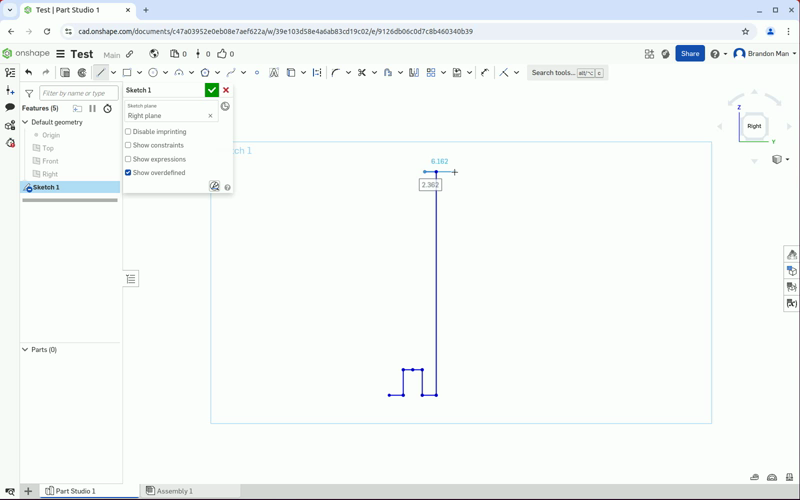
mouse_move(424, 197)
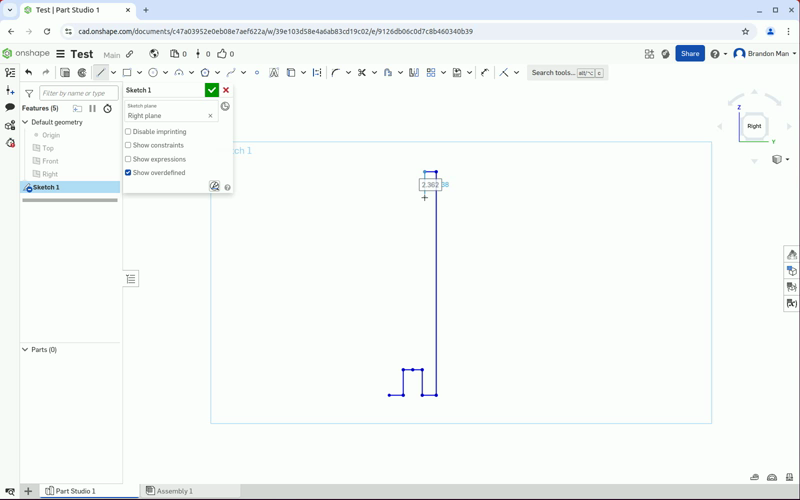
click(424, 197)
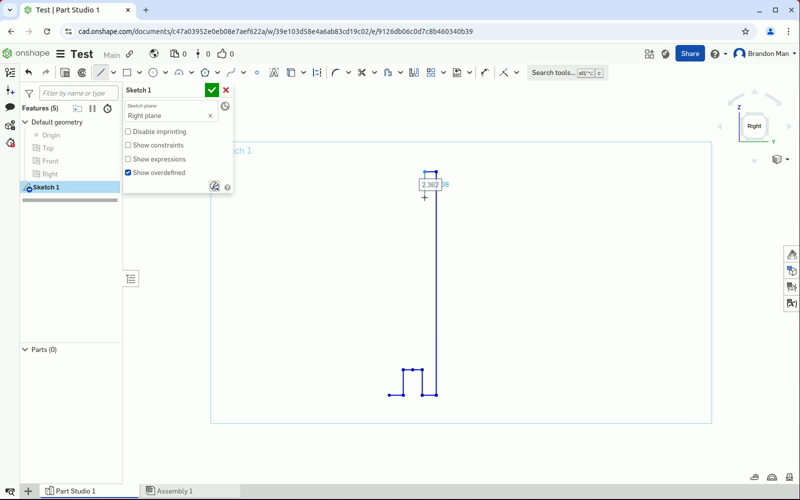
key_up(shift)
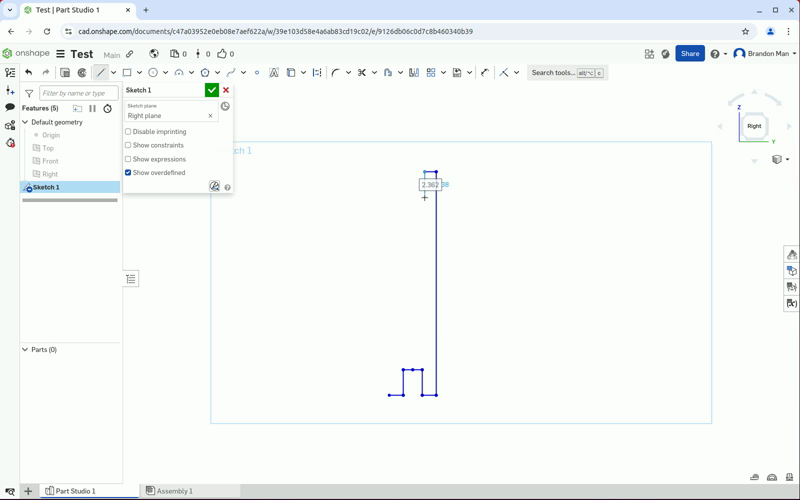
key_down(shift)
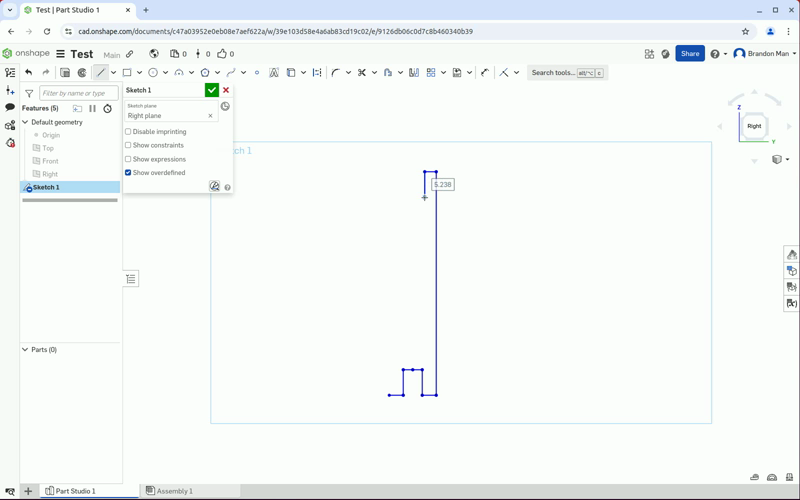
mouse_move(454, 197)
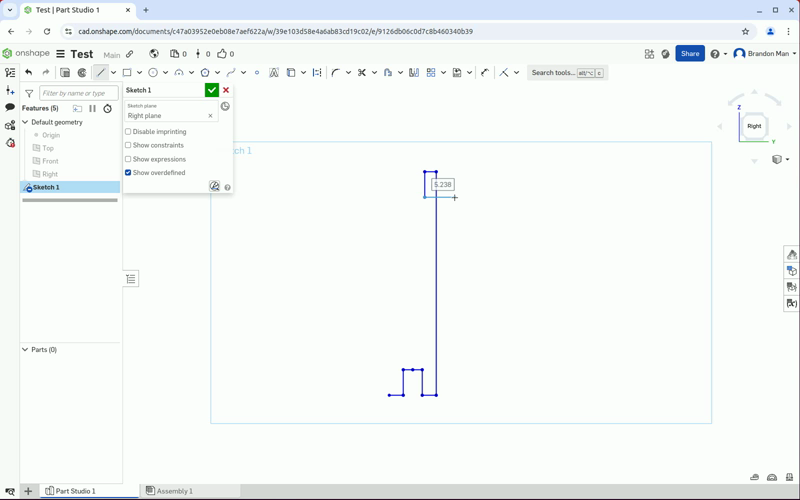
mouse_move(412, 197)
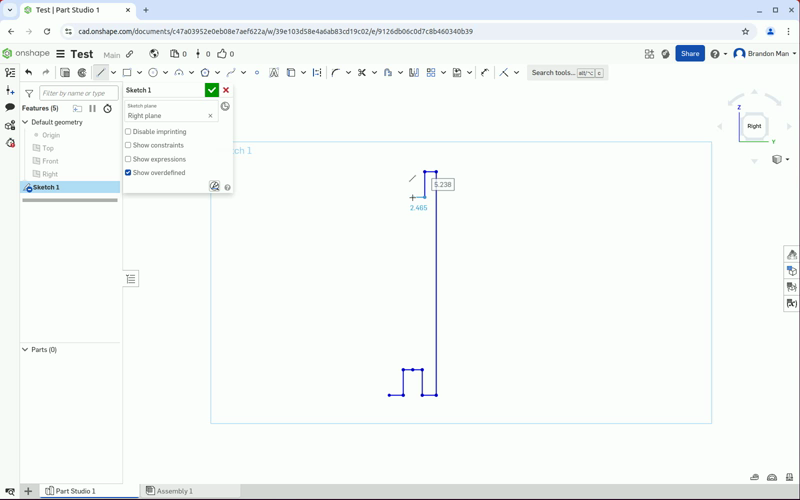
click(412, 197)
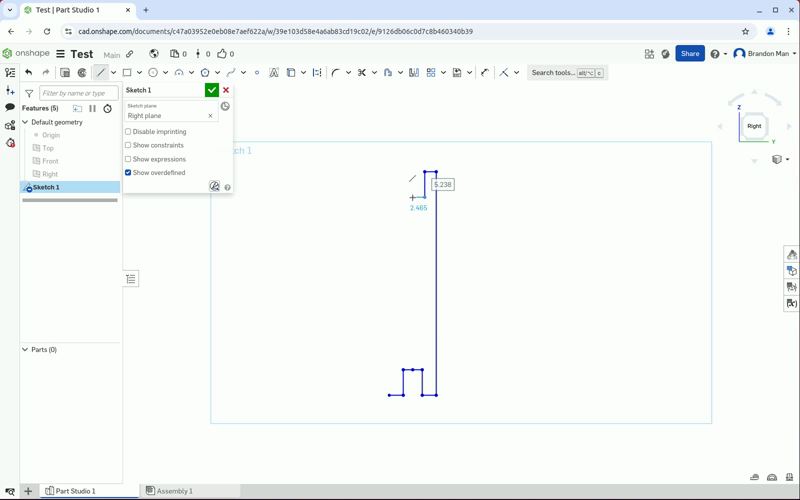
key_up(shift)
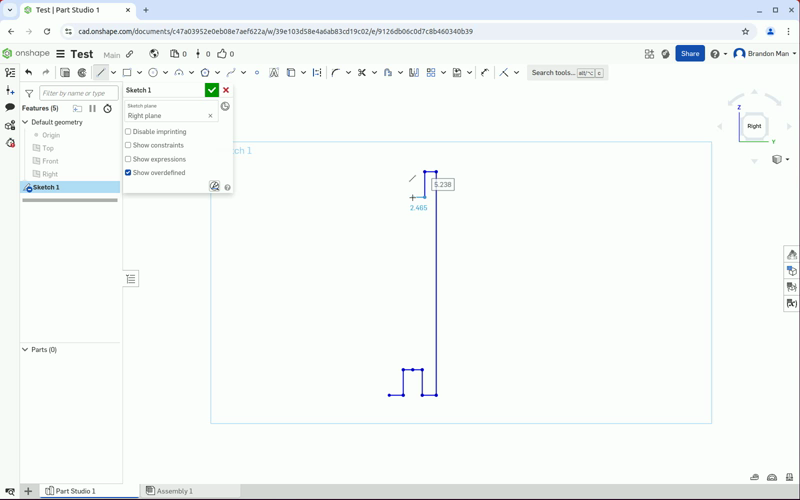
key_down(shift)
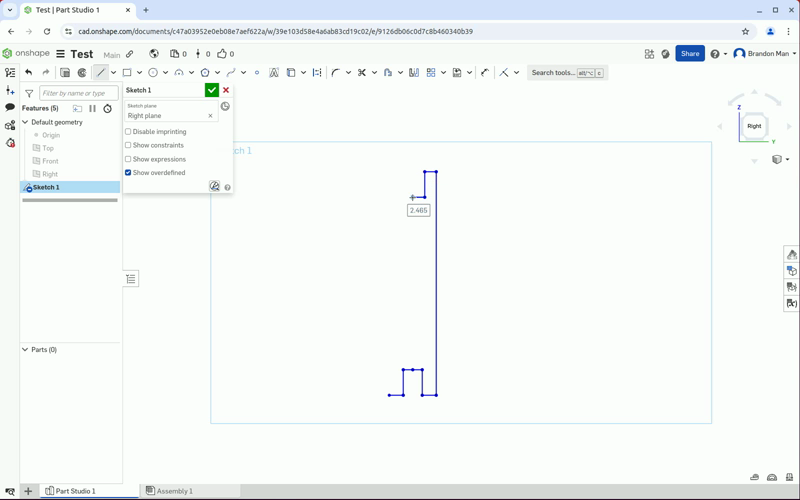
mouse_move(442, 197)
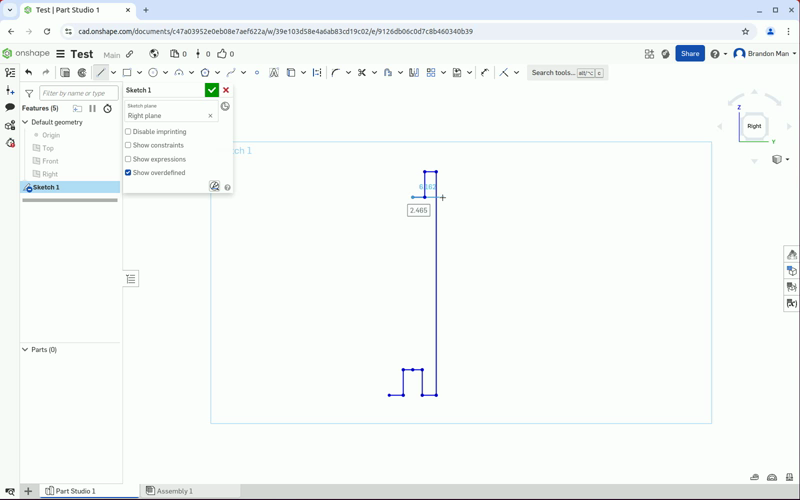
mouse_move(401, 197)
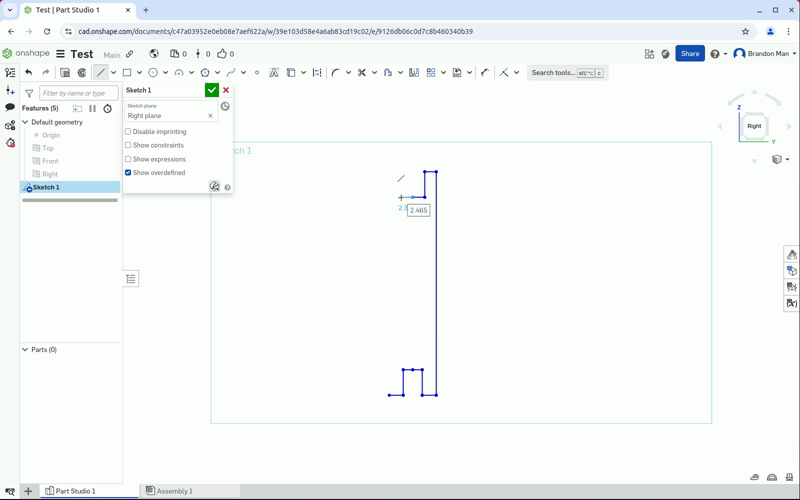
click(401, 197)
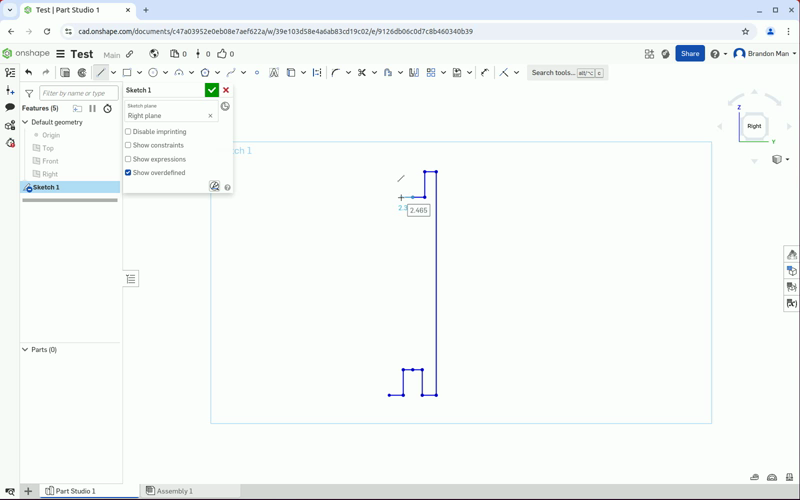
key_up(shift)
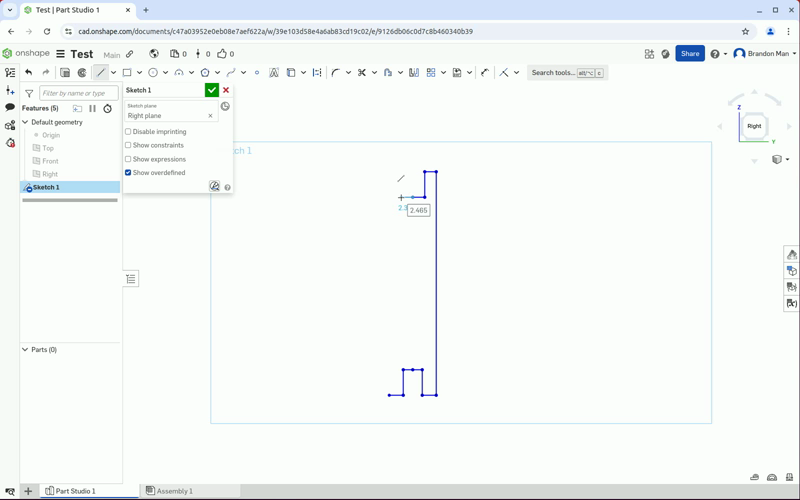
key_down(shift)
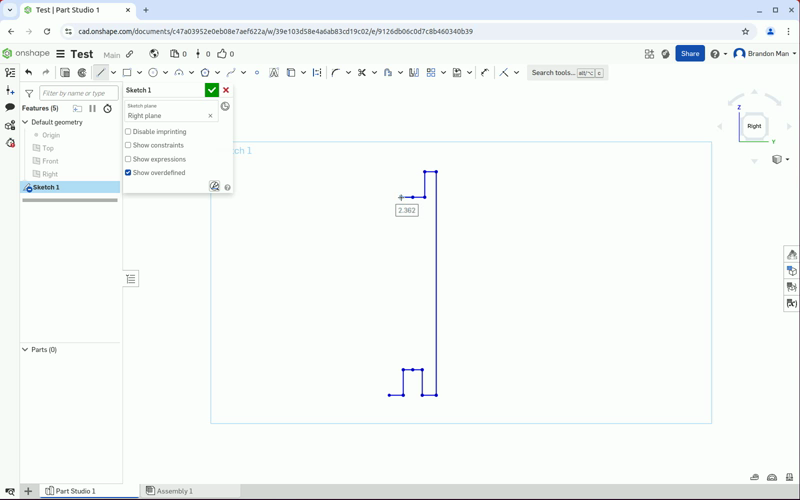
mouse_move(431, 197)
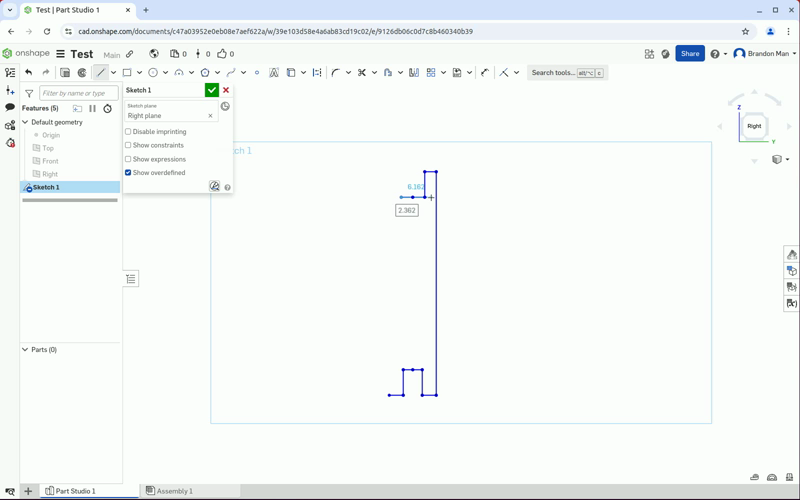
mouse_move(401, 171)
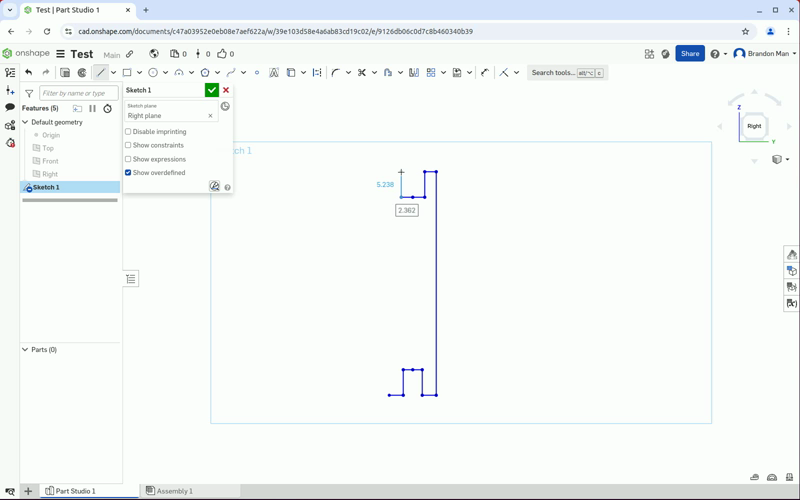
click(401, 171)
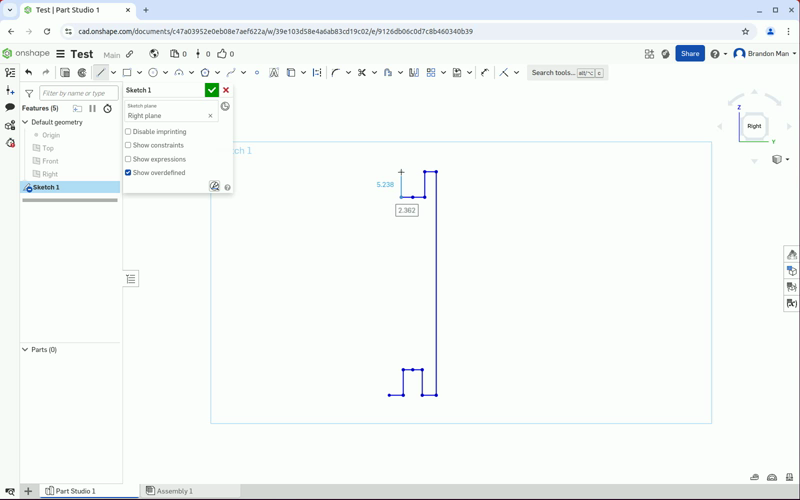
key_up(shift)
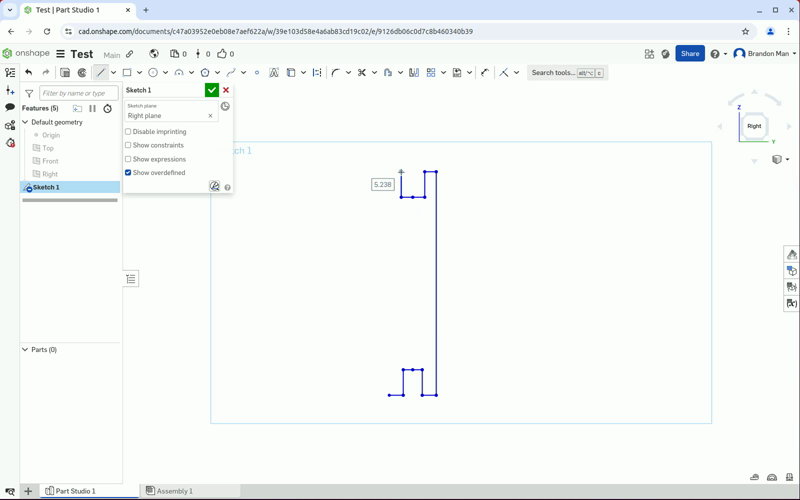
key_down(shift)
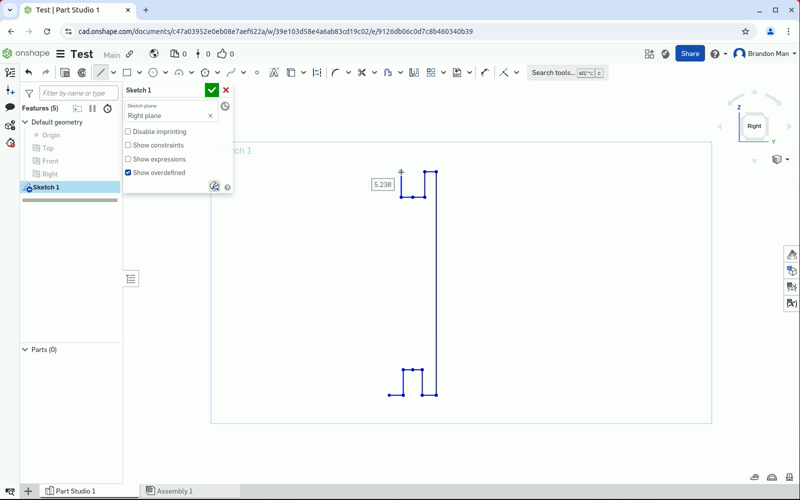
mouse_move(431, 171)
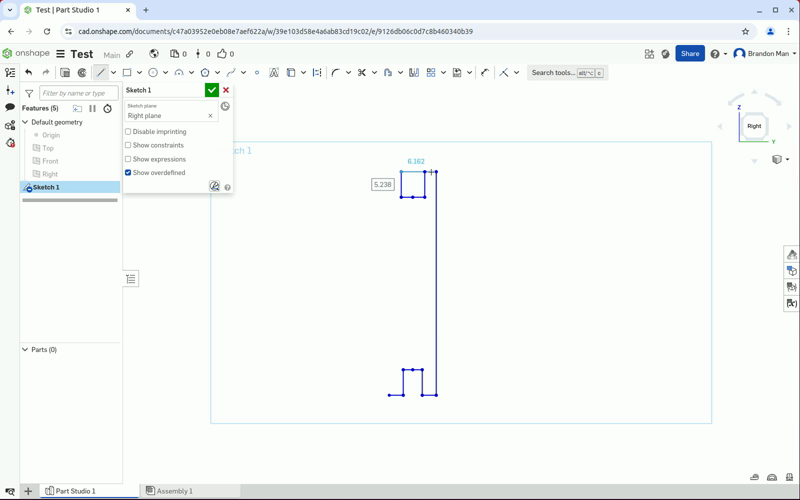
mouse_move(389, 171)
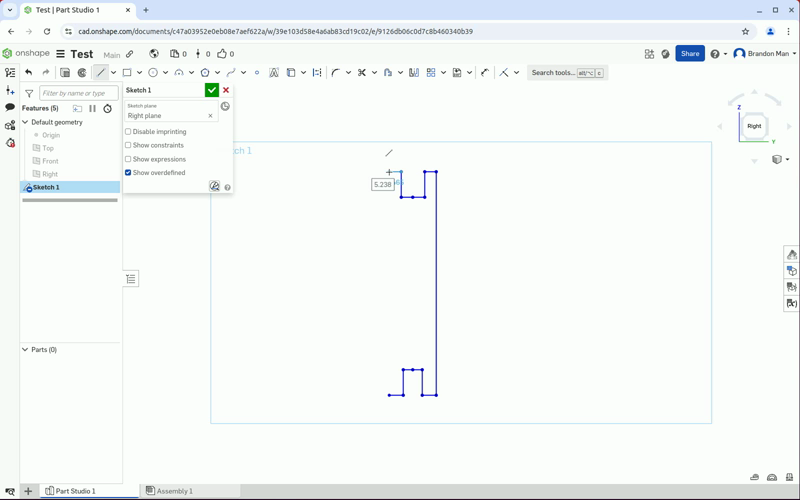
click(389, 171)
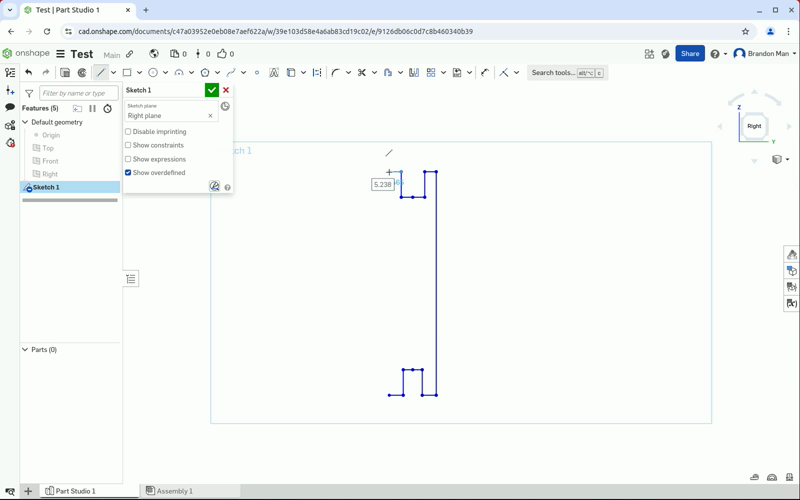
key_up(shift)
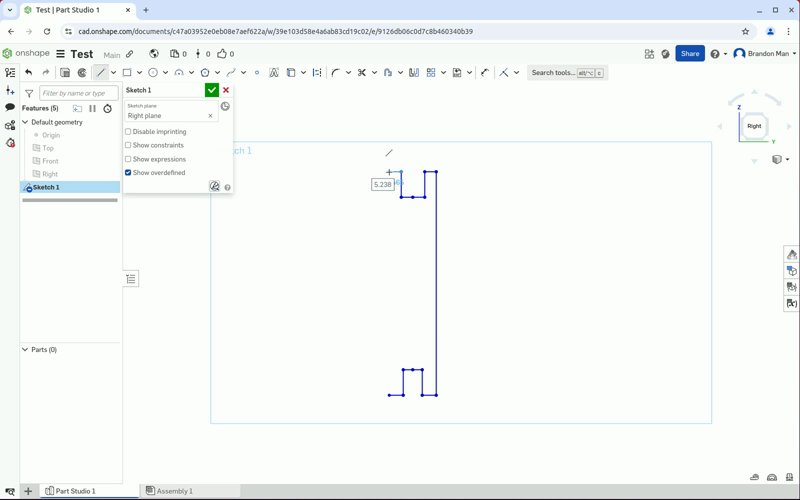
key_down(shift)
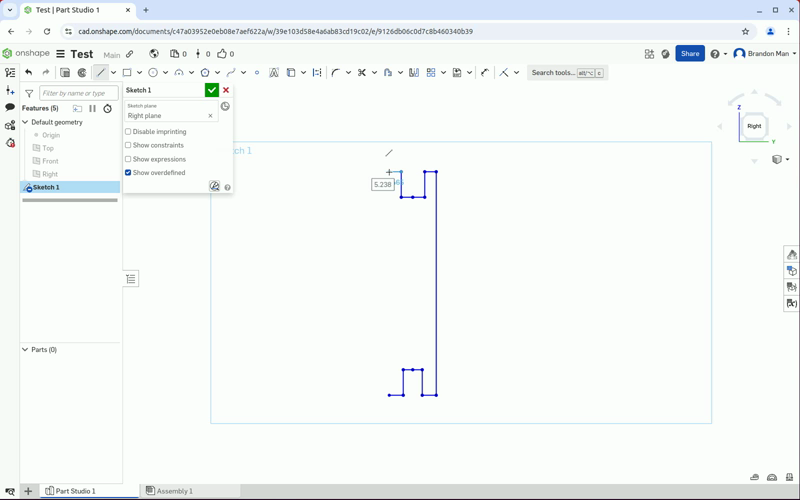
mouse_move(389, 395)
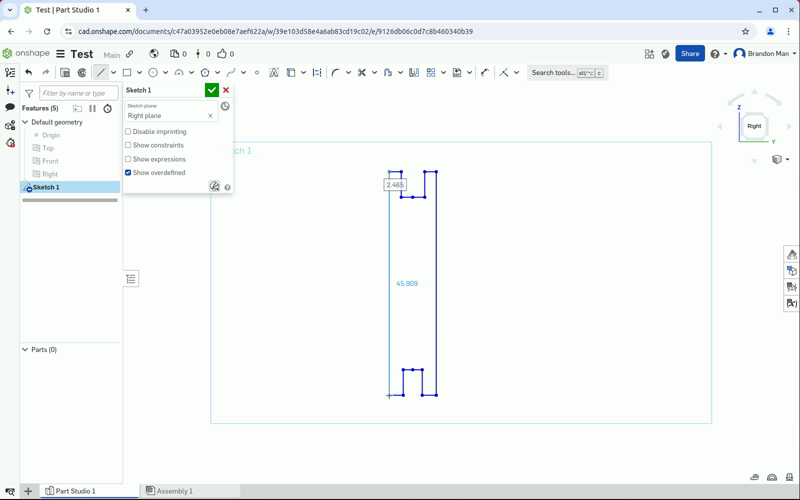
key_up(shift)
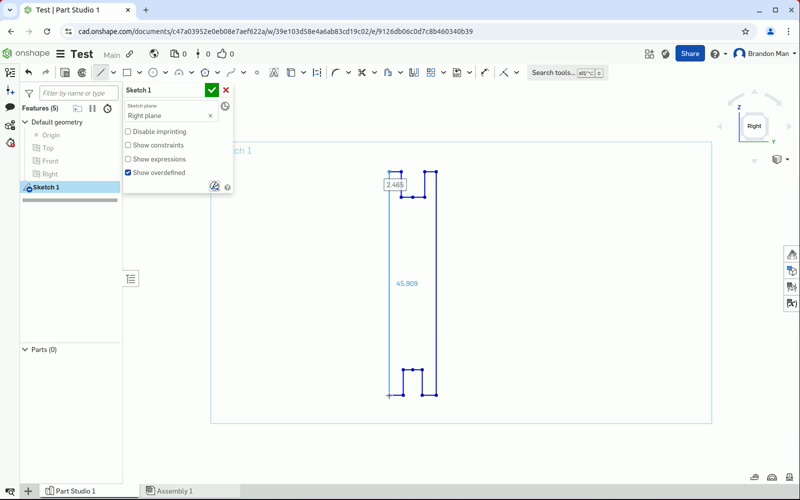
click(389, 395)
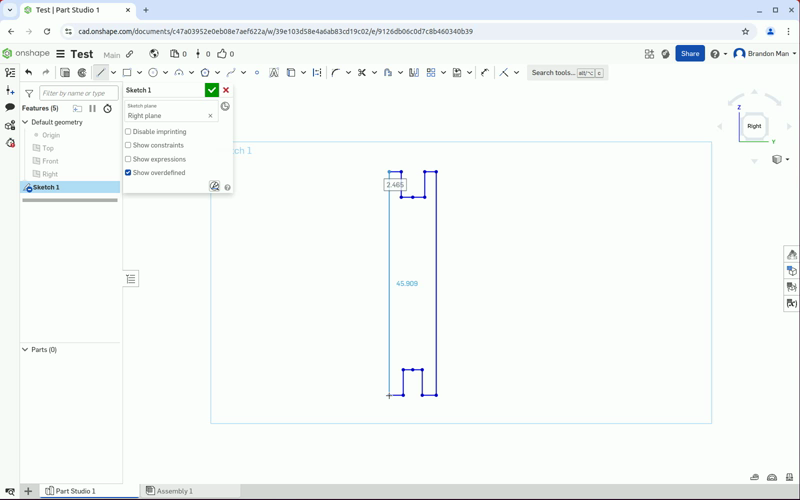
key(esc)
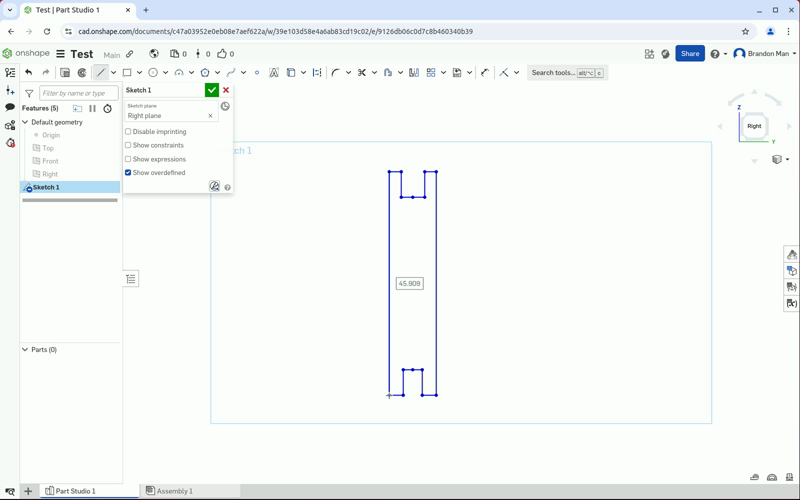
mouse_move(400, 298)
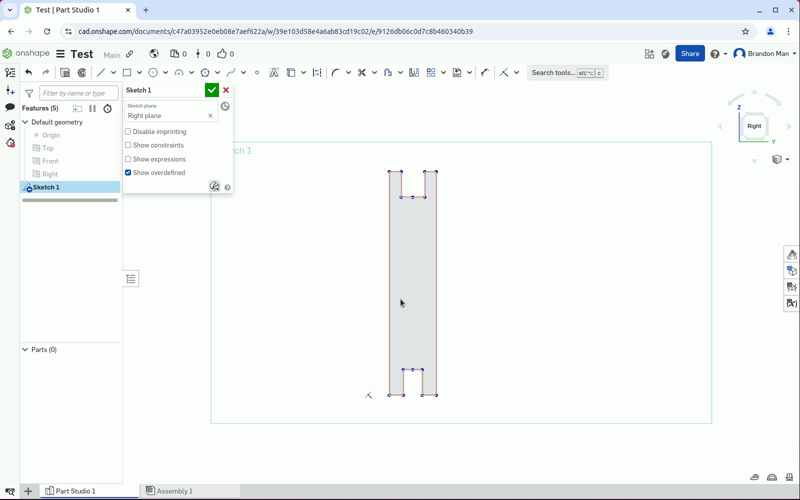
click(400, 298)
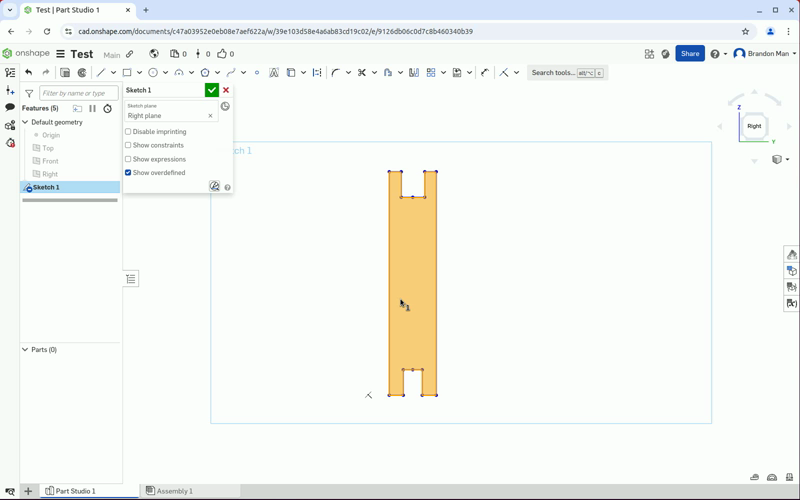
mouse_move(73, 352)
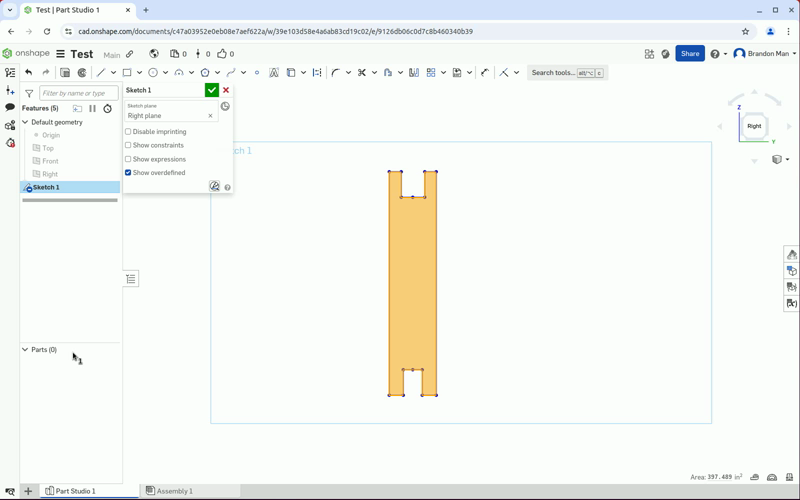
key(shift+y)
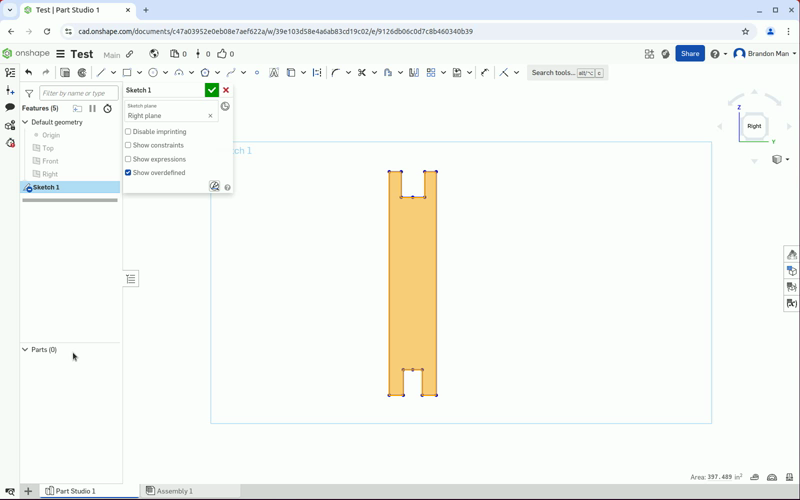
key(shift+e)
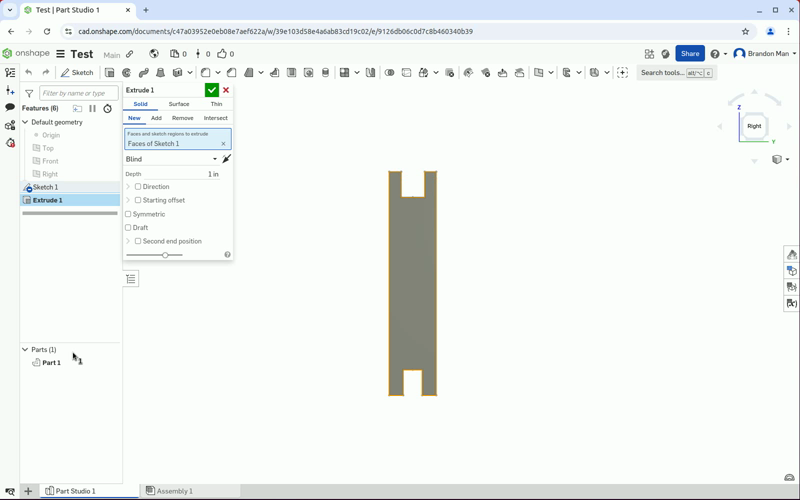
mouse_move(143, 106)
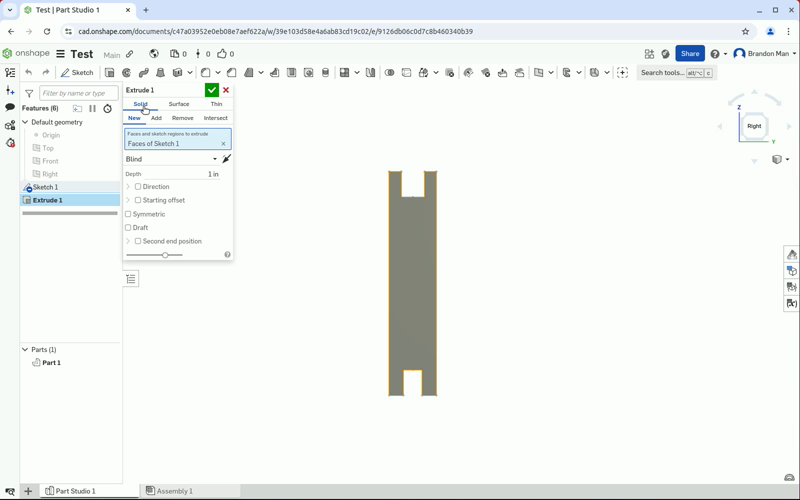
click(143, 106)
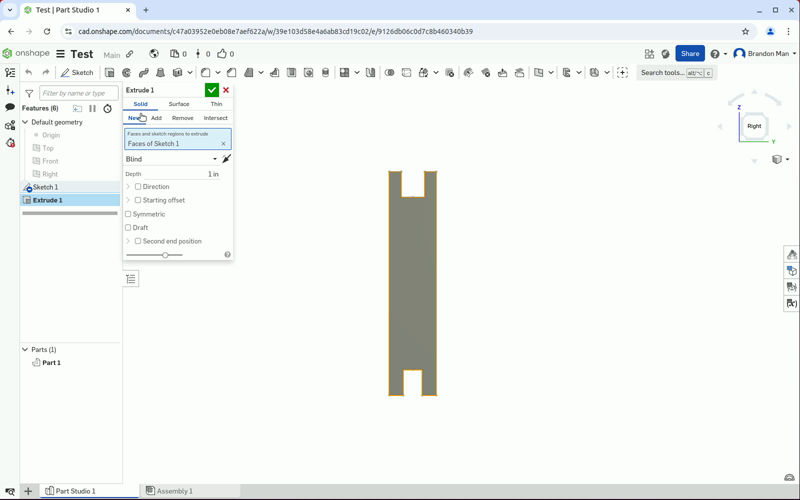
mouse_move(137, 120)
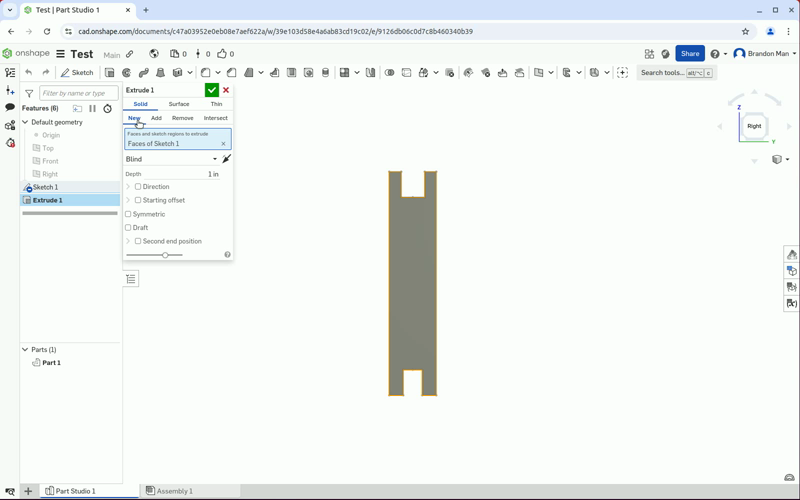
click(137, 120)
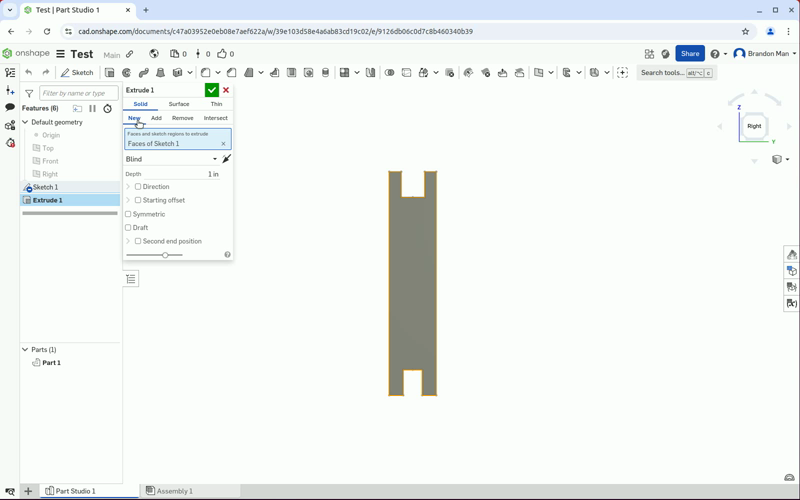
key(tab, 4)
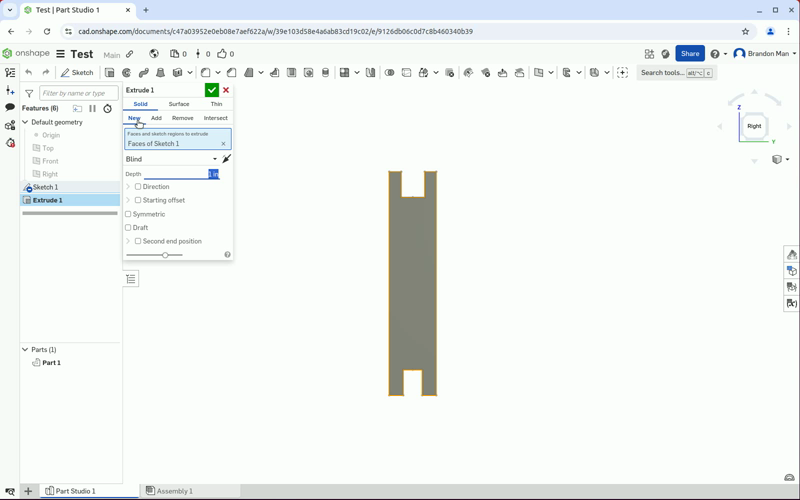
text(5.536)
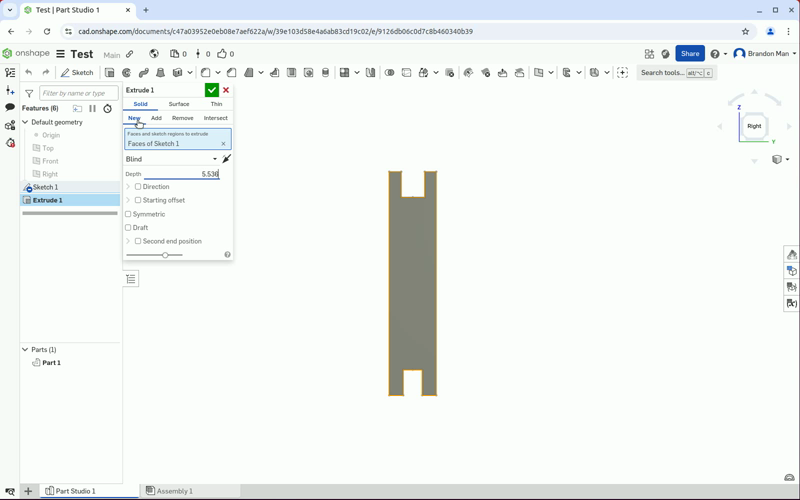
key(enter)
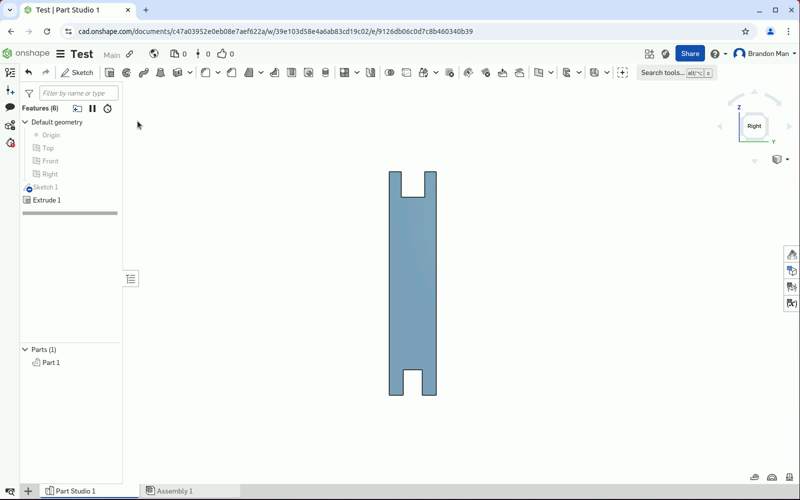
key(shift+h)
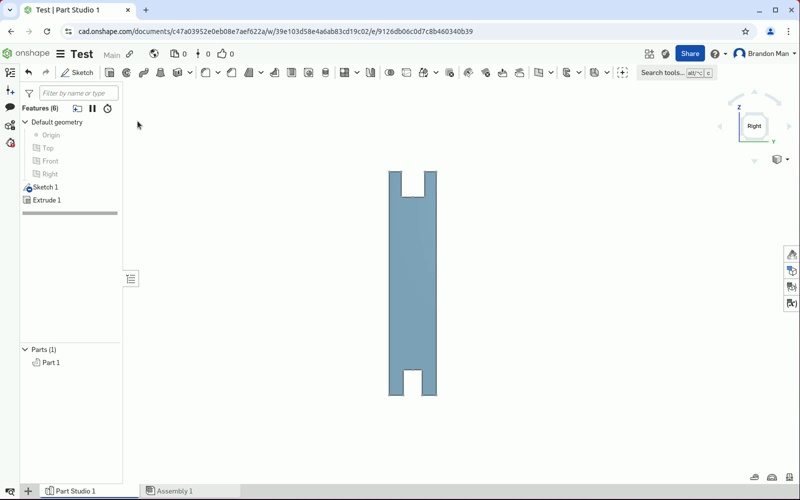
key(shift+h)
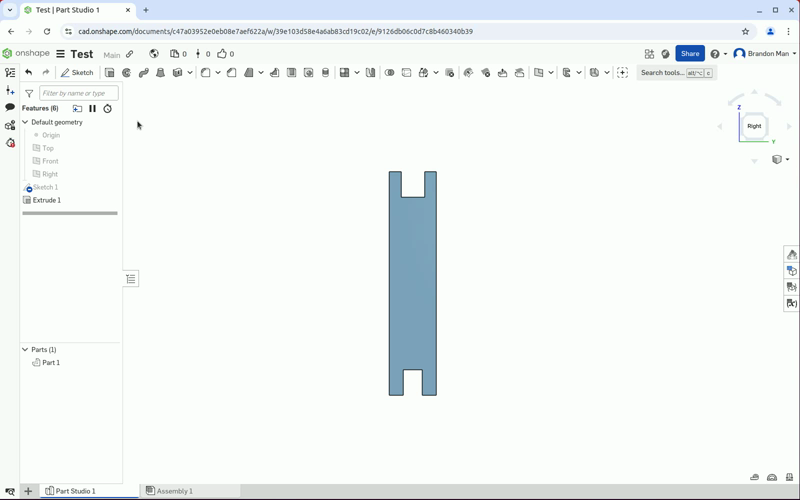
mouse_move(73, 189)
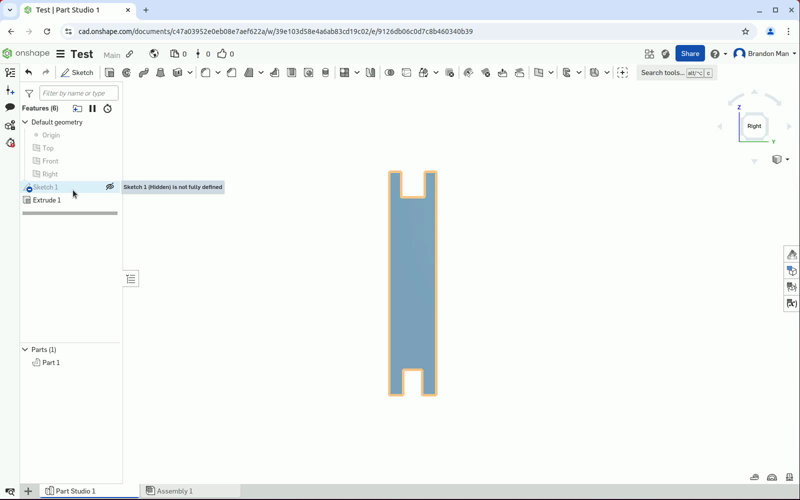
click(73, 189)
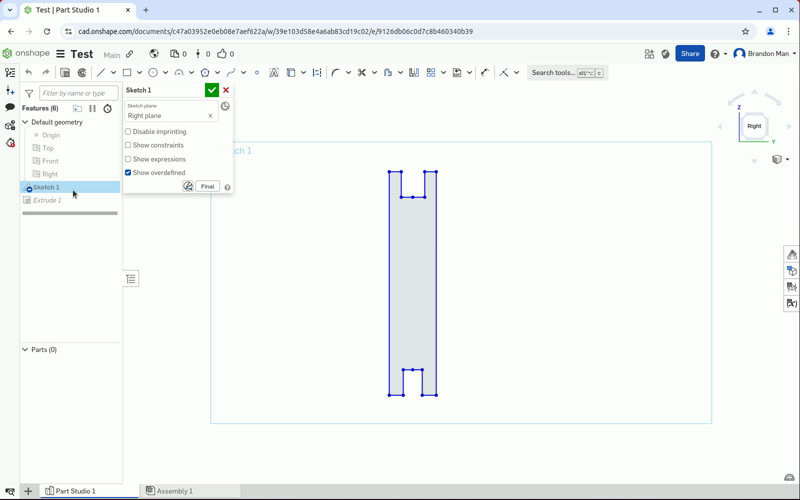
mouse_move(229, 92)
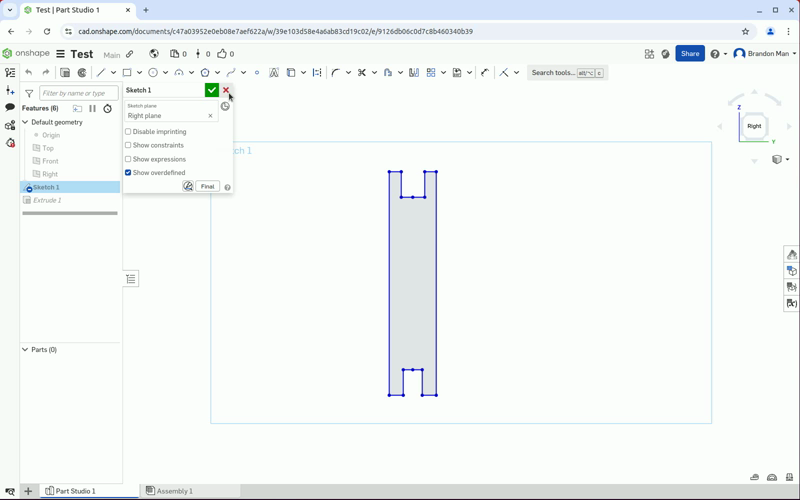
click(229, 92)
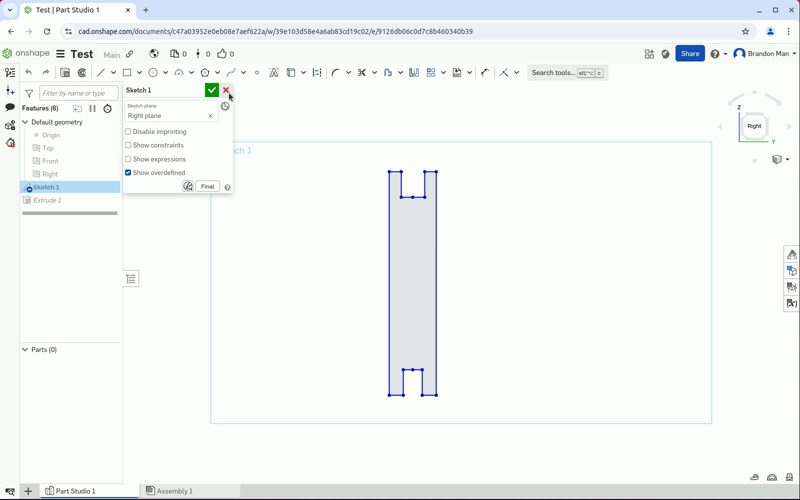
key(shift+s)
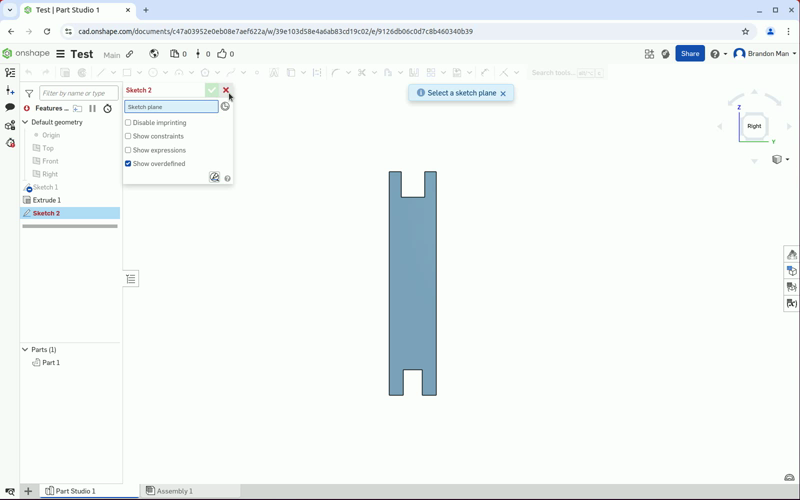
mouse_move(73, 176)
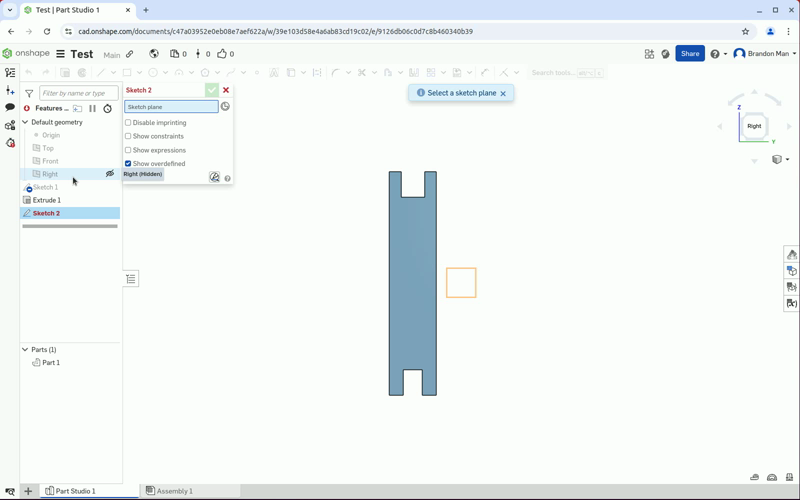
click(73, 176)
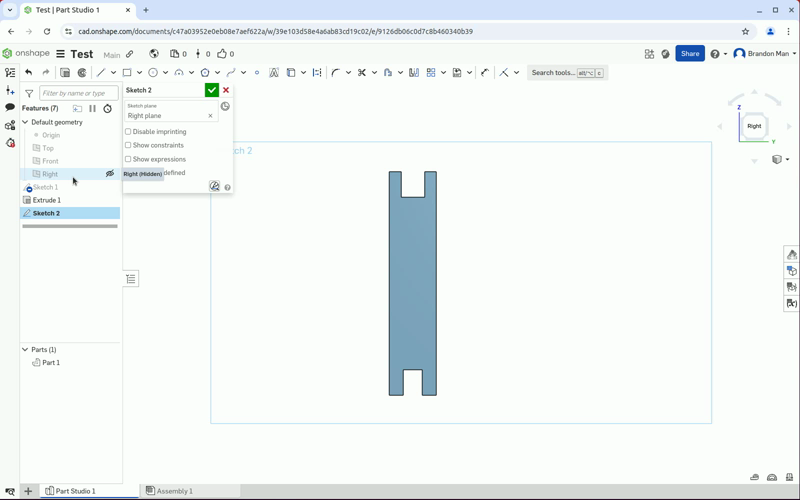
mouse_move(73, 352)
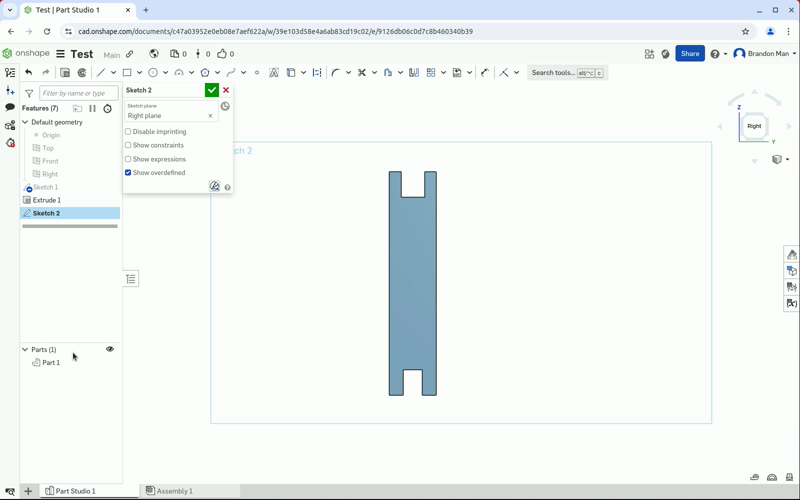
key(y)
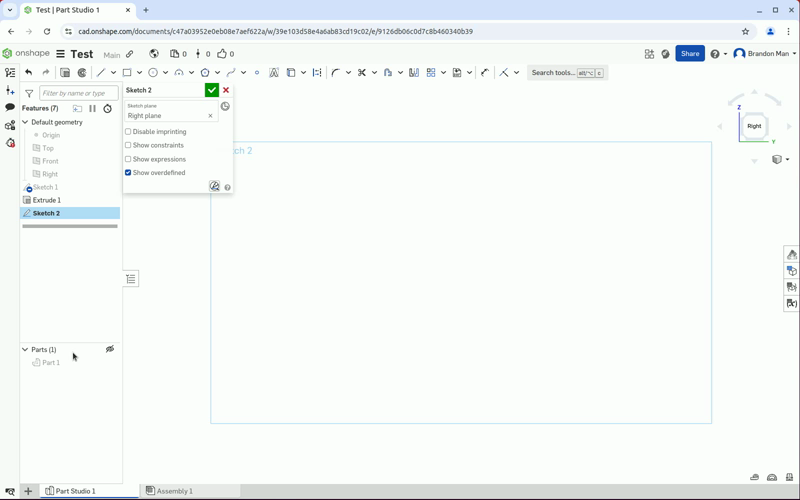
key(l)
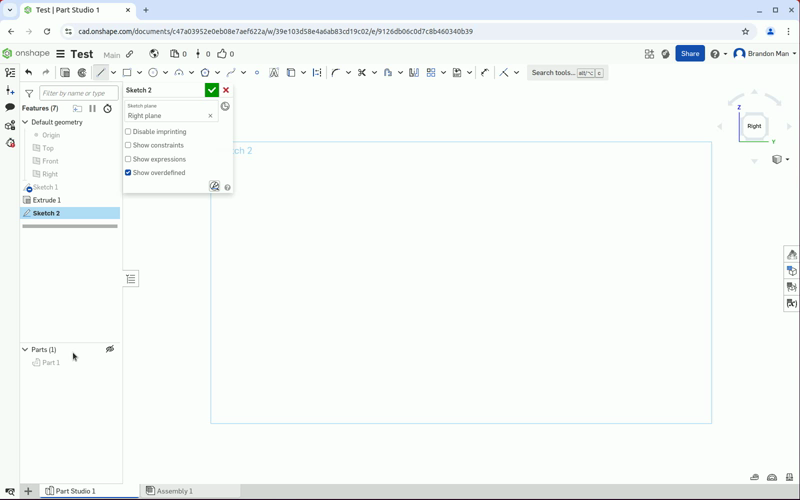
key_down(shift)
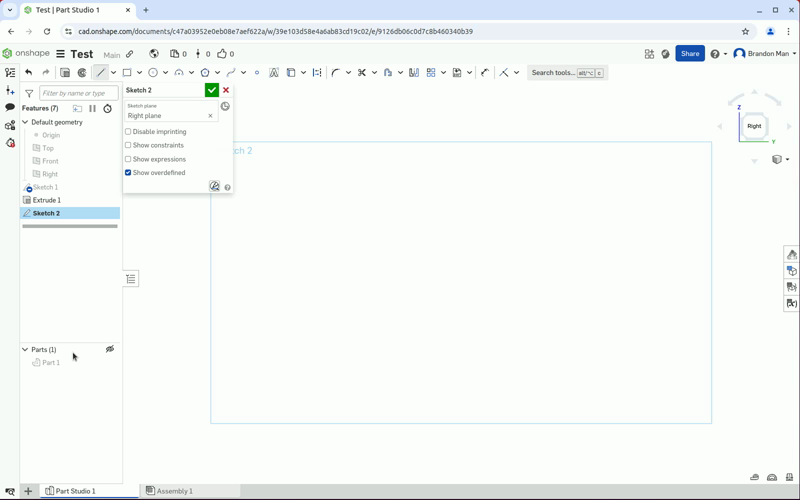
mouse_move(389, 395)
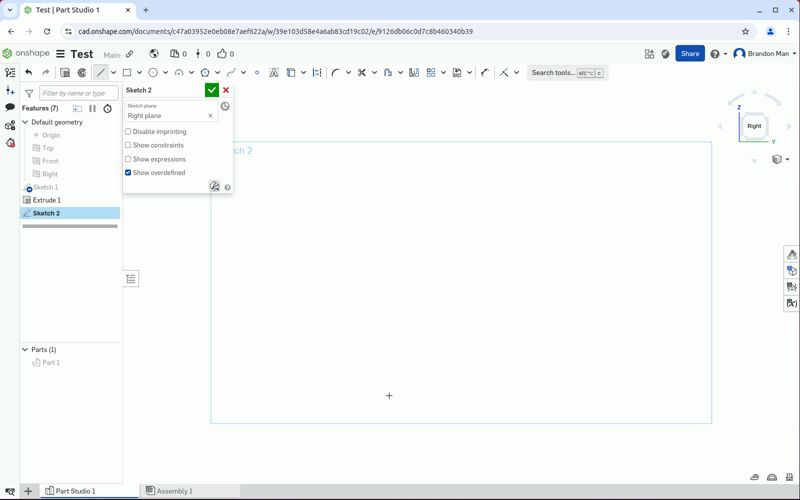
click(389, 395)
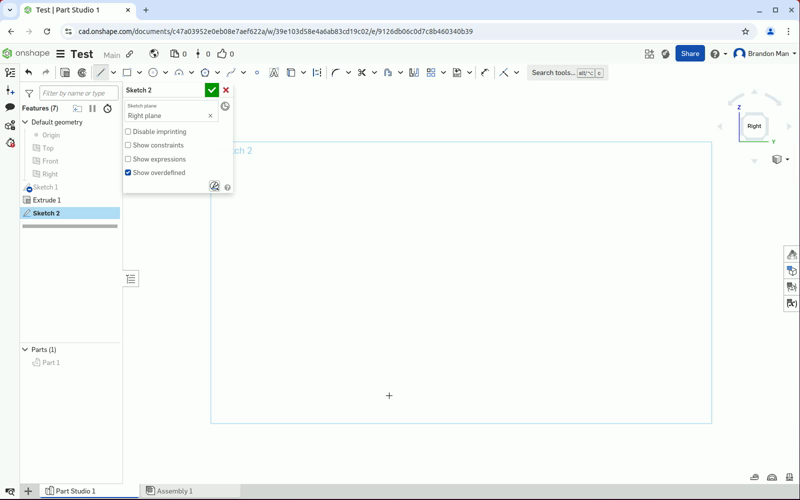
key_up(shift)
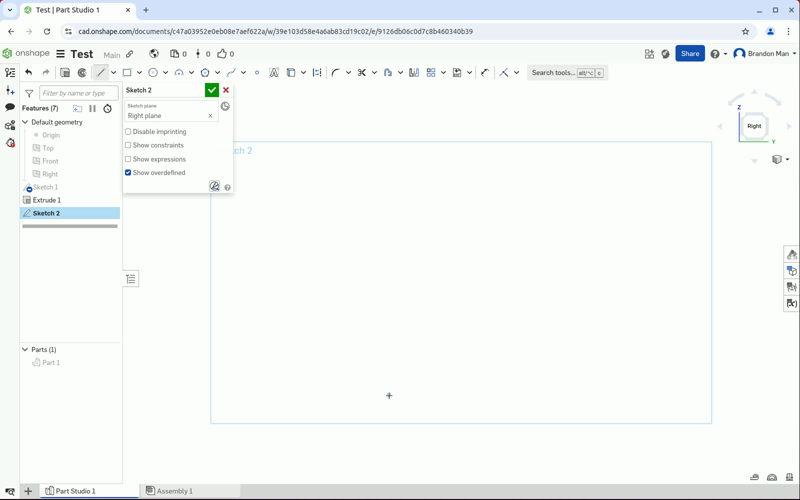
key_down(shift)
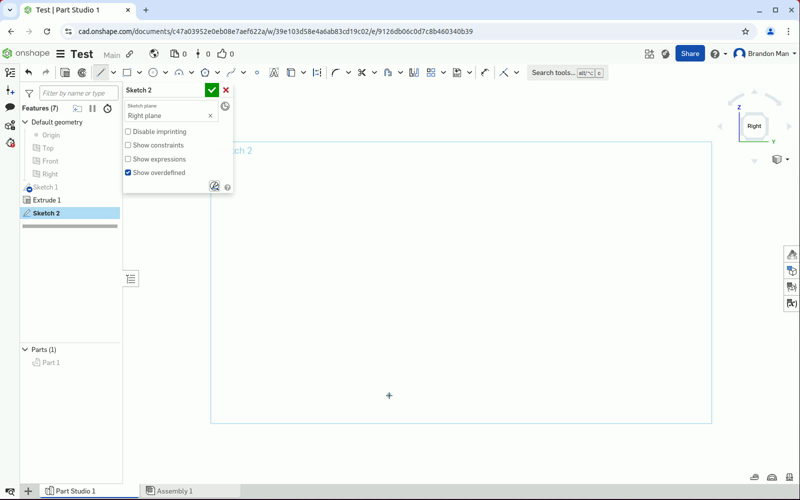
mouse_move(419, 395)
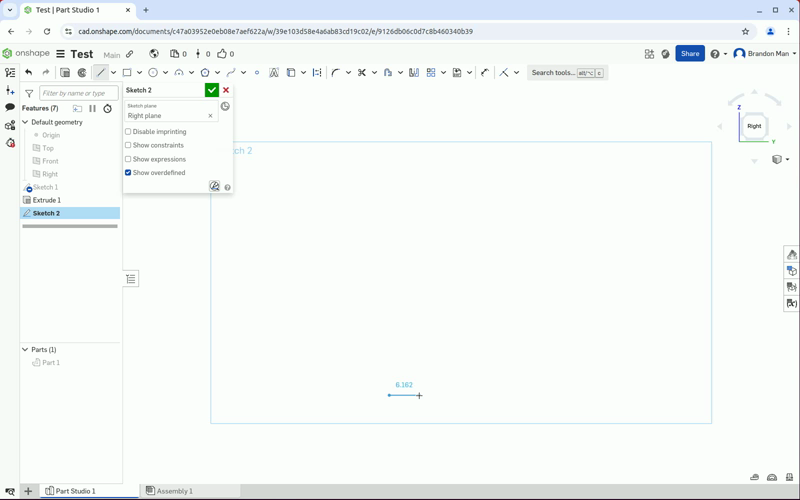
mouse_move(403, 395)
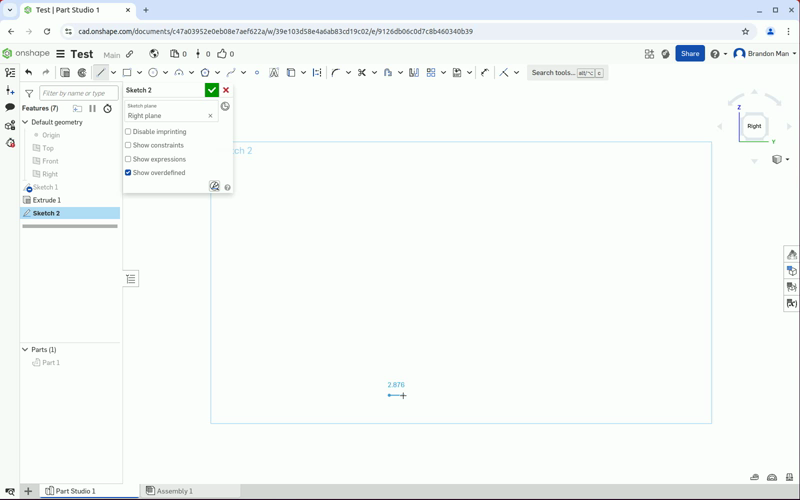
click(403, 395)
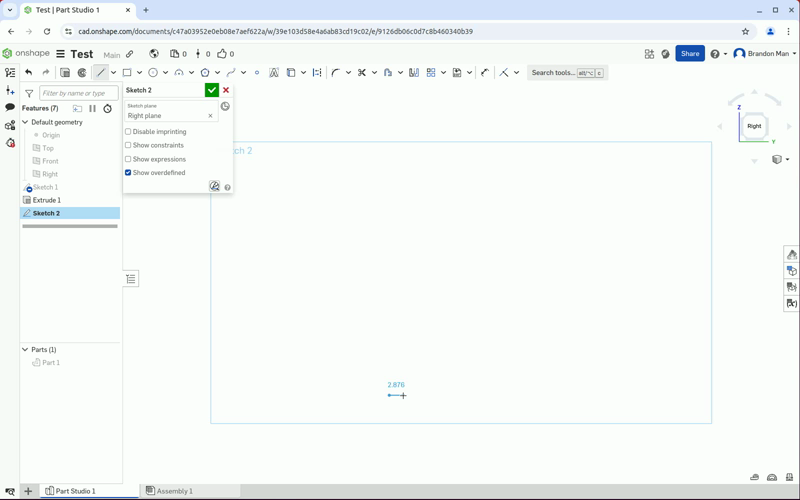
key_up(shift)
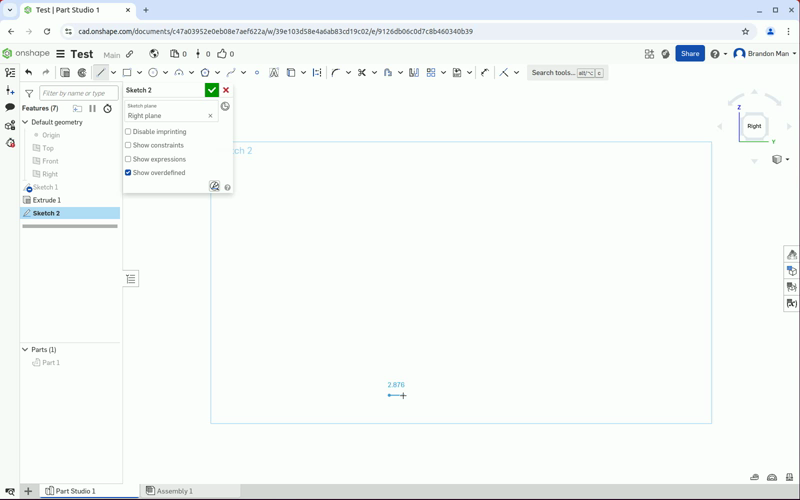
key_down(shift)
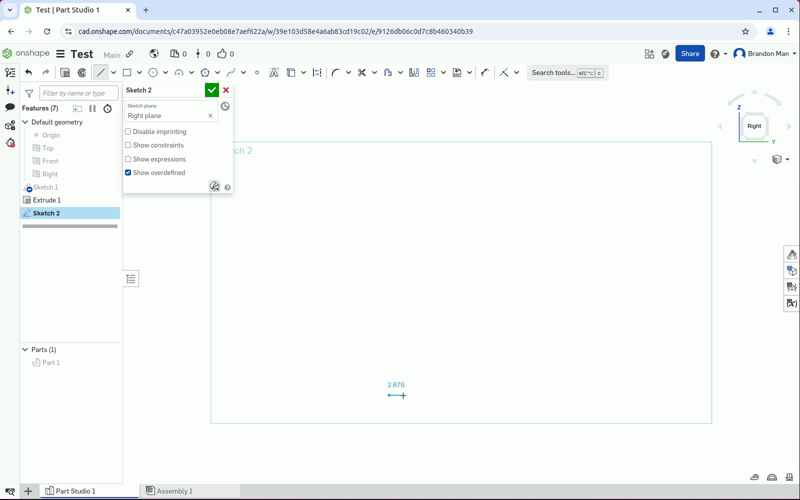
mouse_move(433, 395)
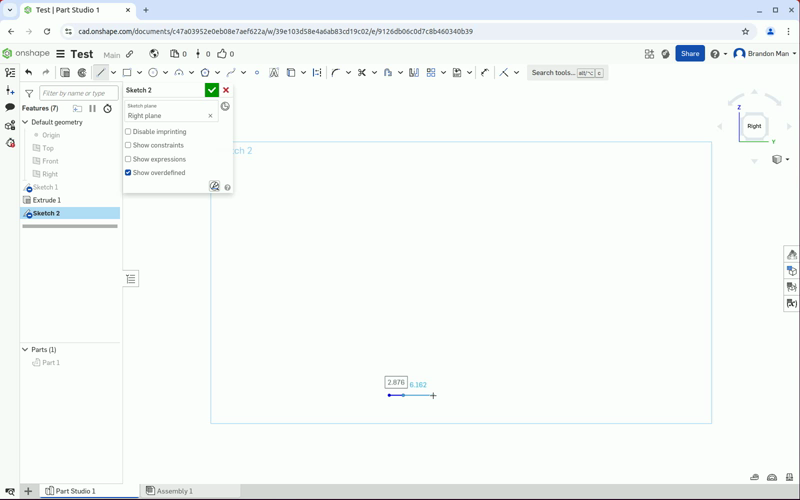
mouse_move(403, 369)
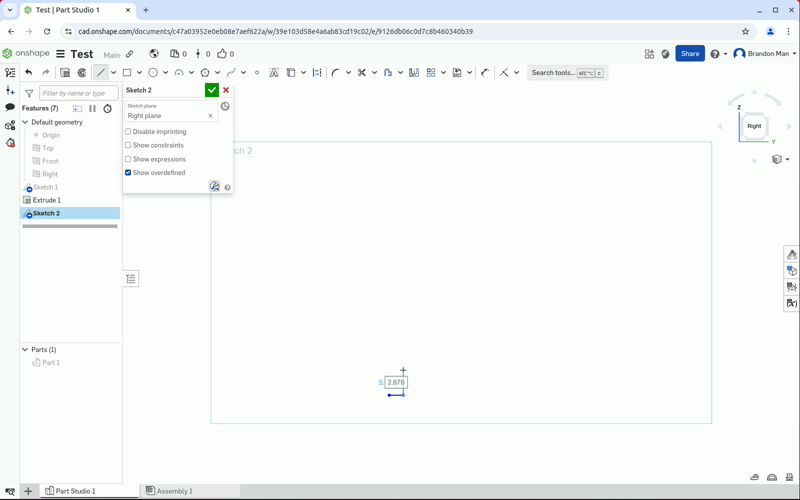
click(403, 369)
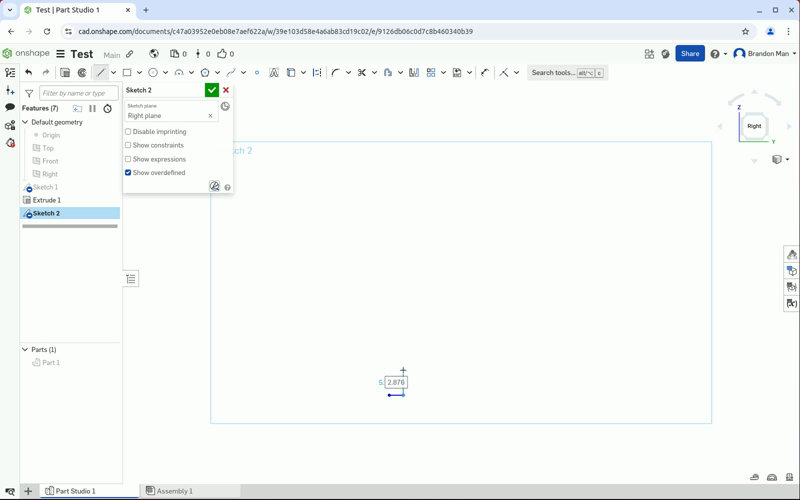
key_up(shift)
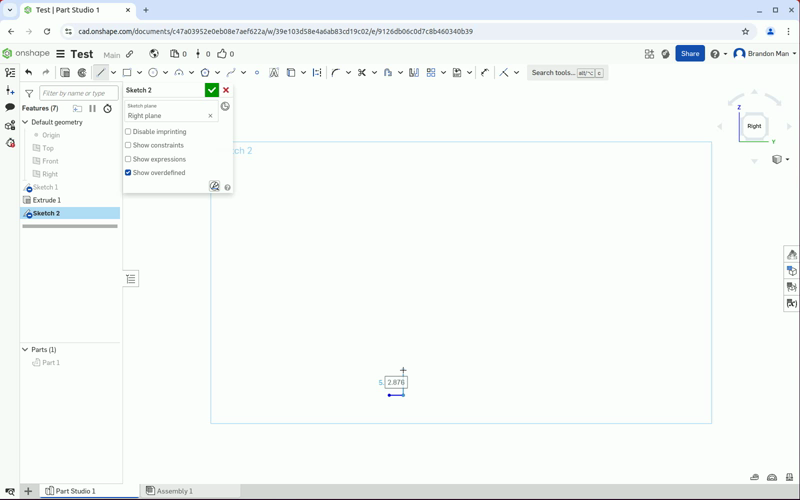
key_down(shift)
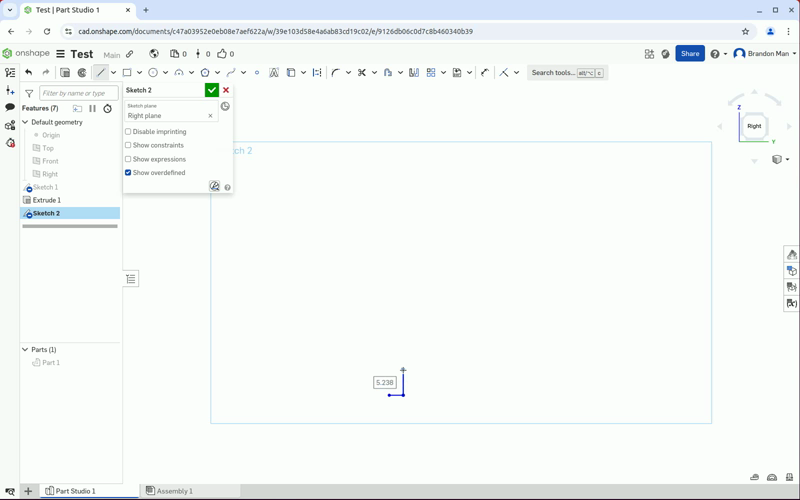
mouse_move(433, 369)
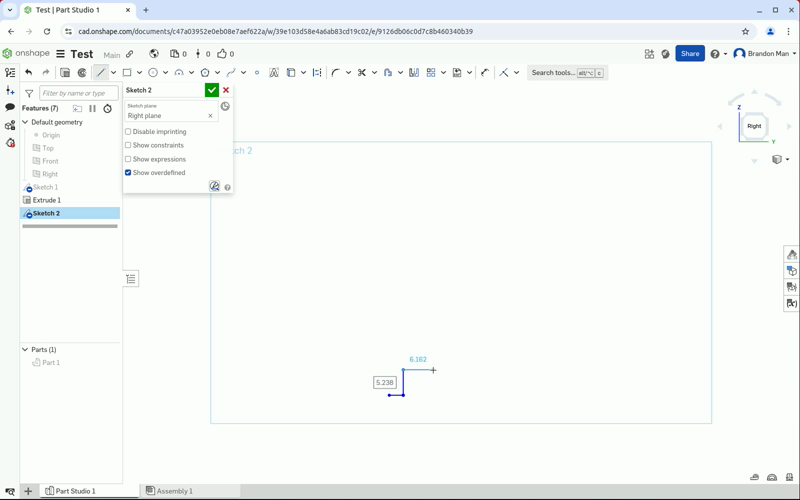
mouse_move(412, 369)
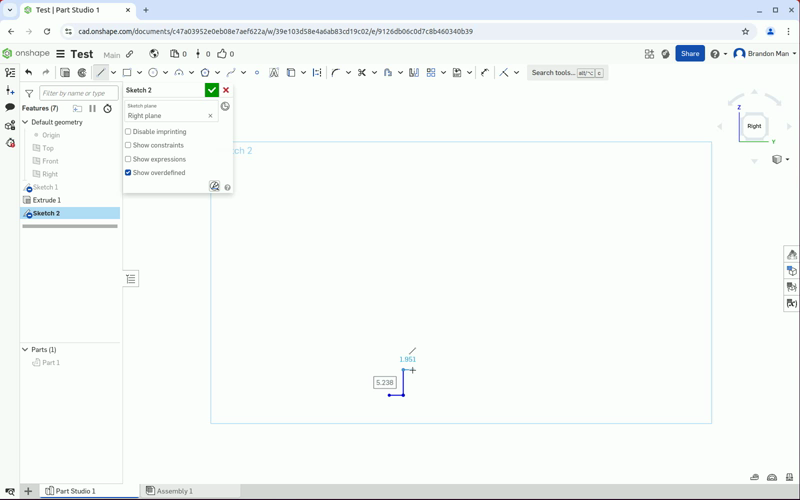
click(412, 369)
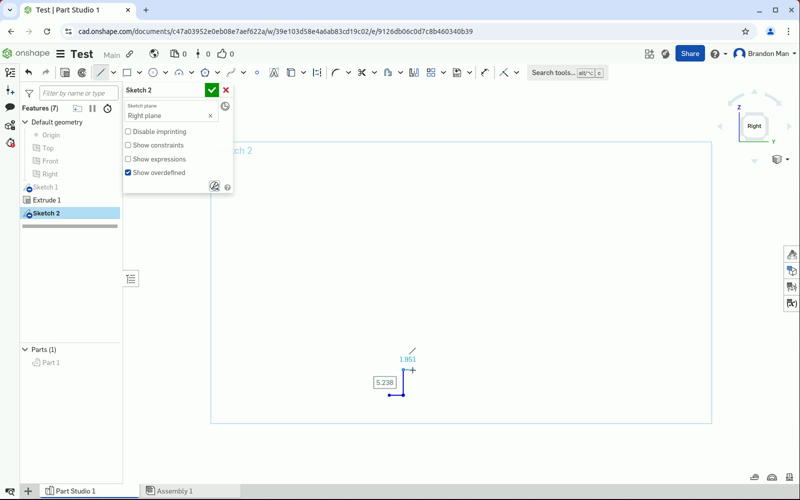
key_up(shift)
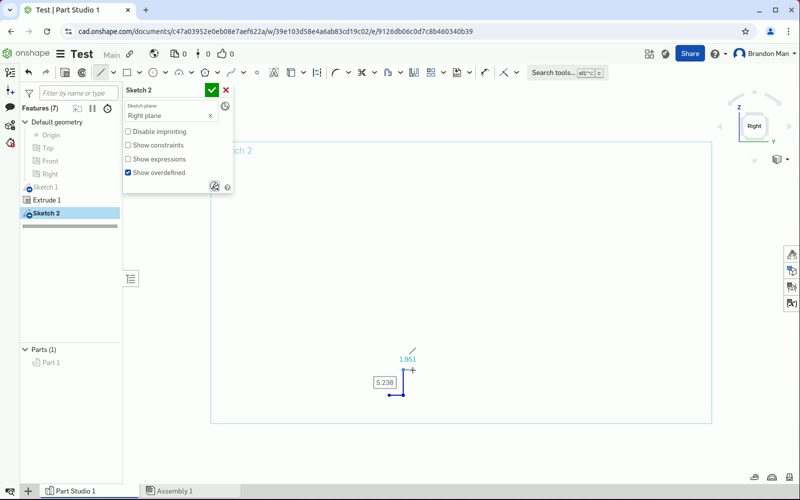
key_down(shift)
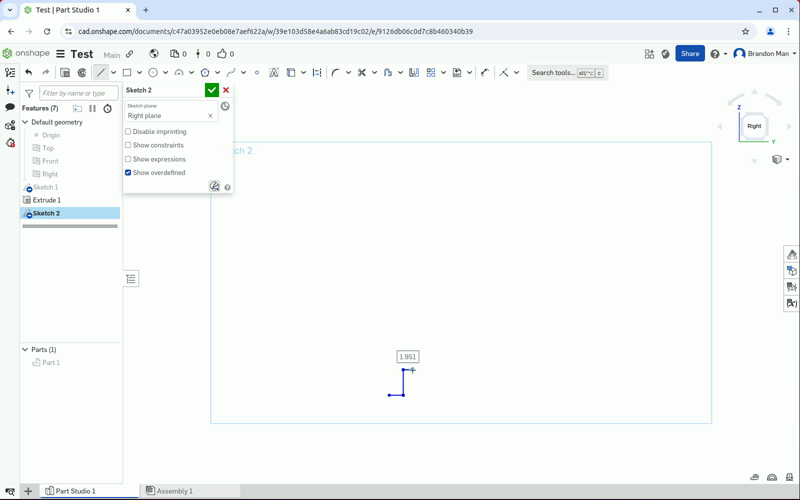
mouse_move(442, 369)
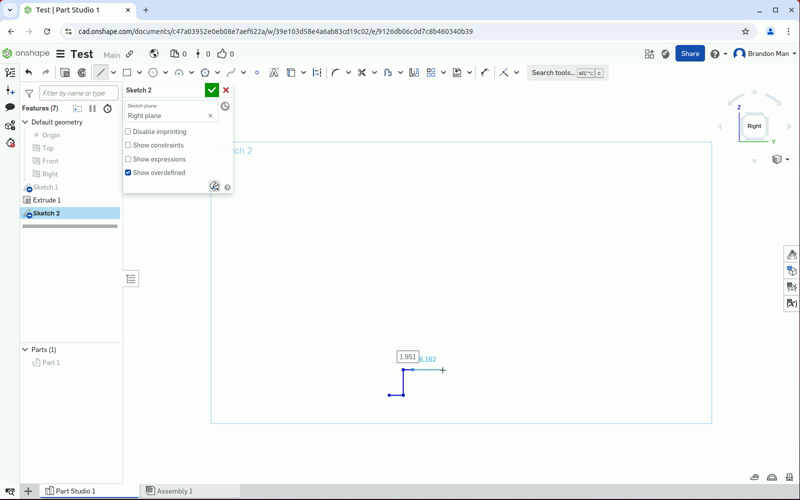
mouse_move(422, 369)
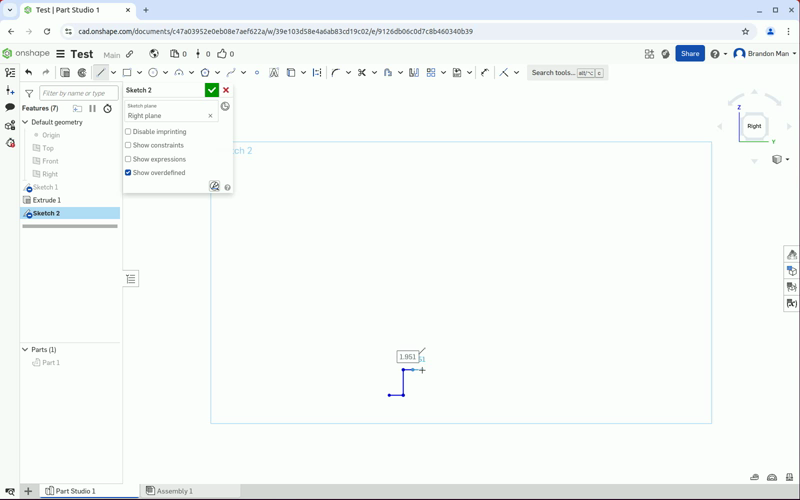
click(422, 369)
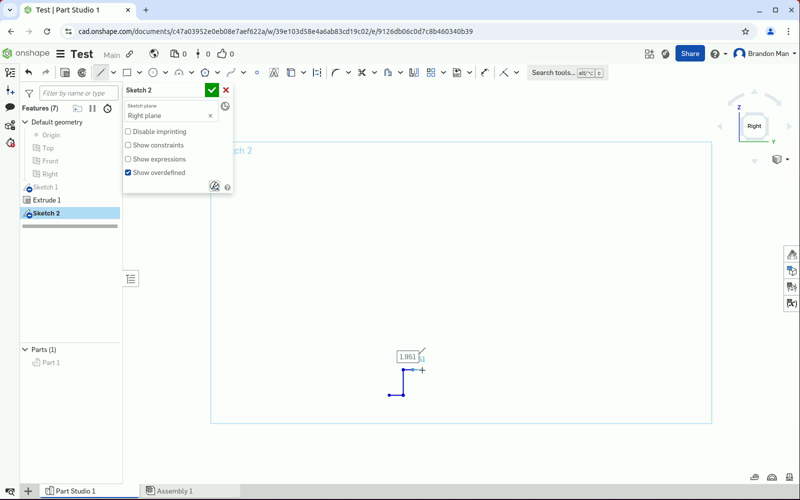
key_up(shift)
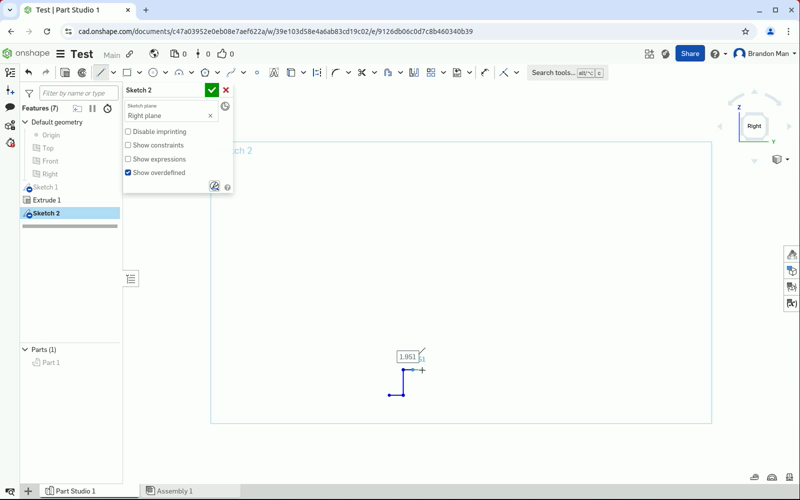
key_down(shift)
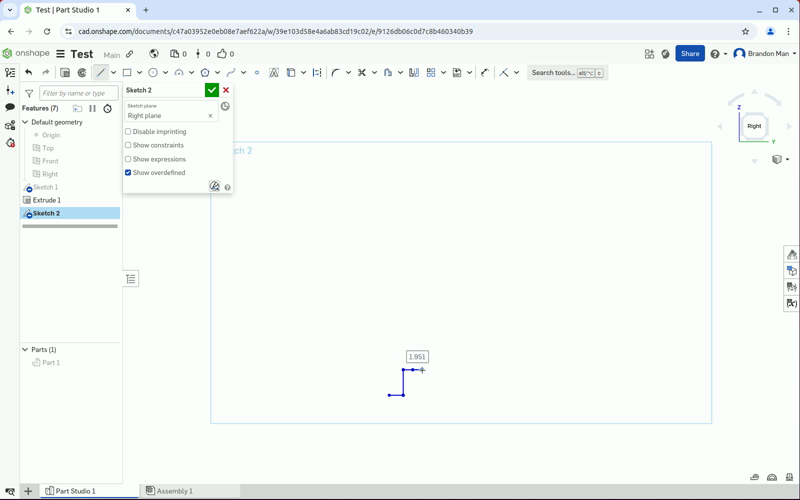
mouse_move(452, 369)
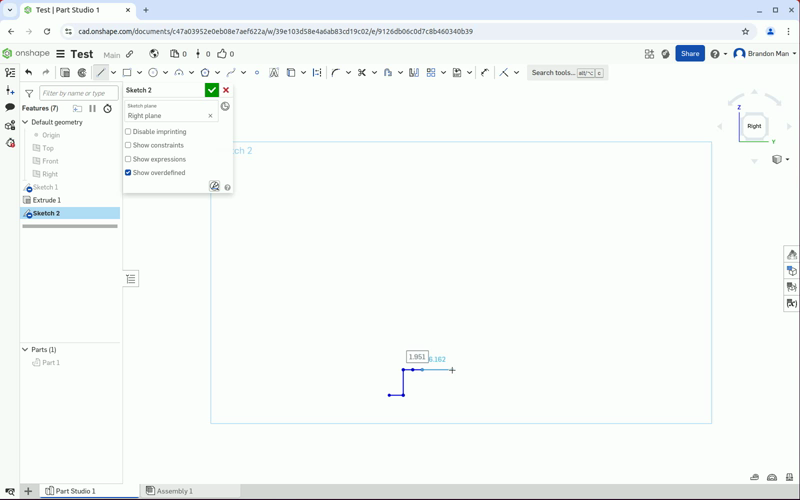
mouse_move(422, 395)
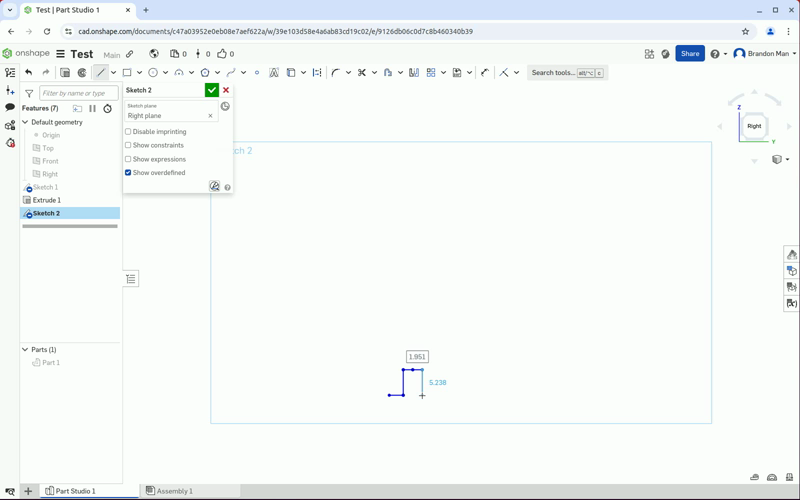
click(422, 395)
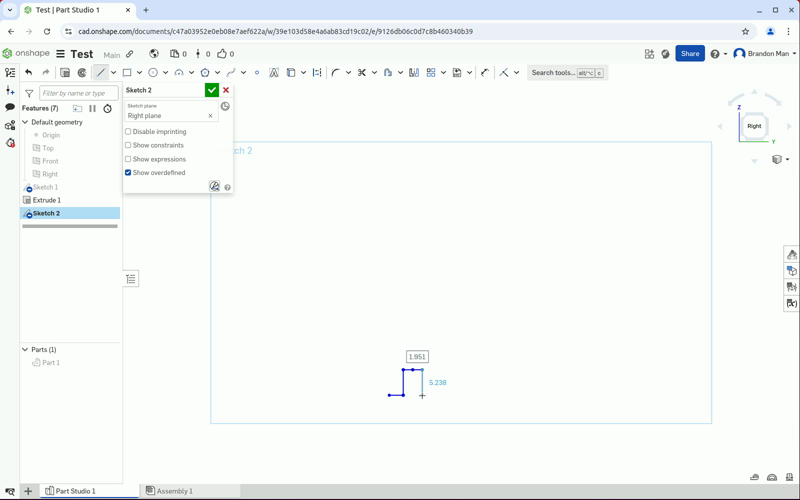
key_up(shift)
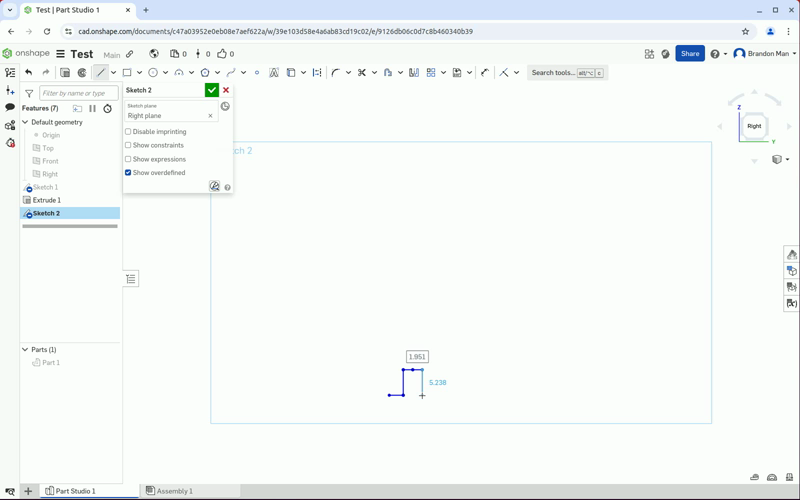
key_down(shift)
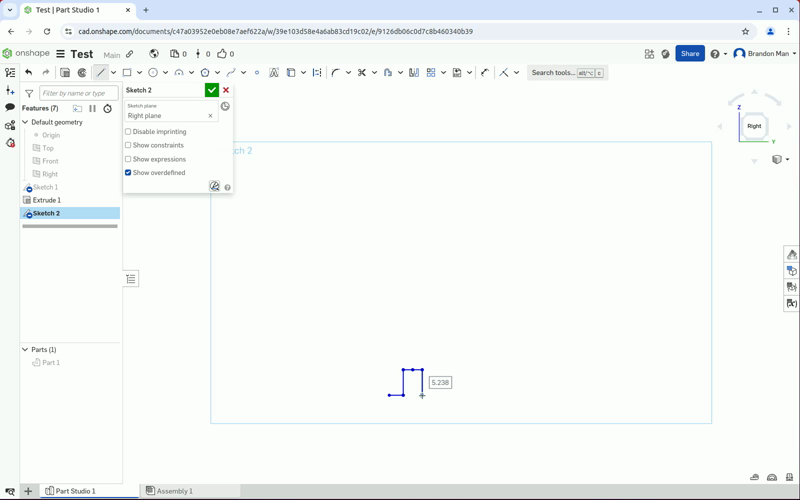
mouse_move(452, 395)
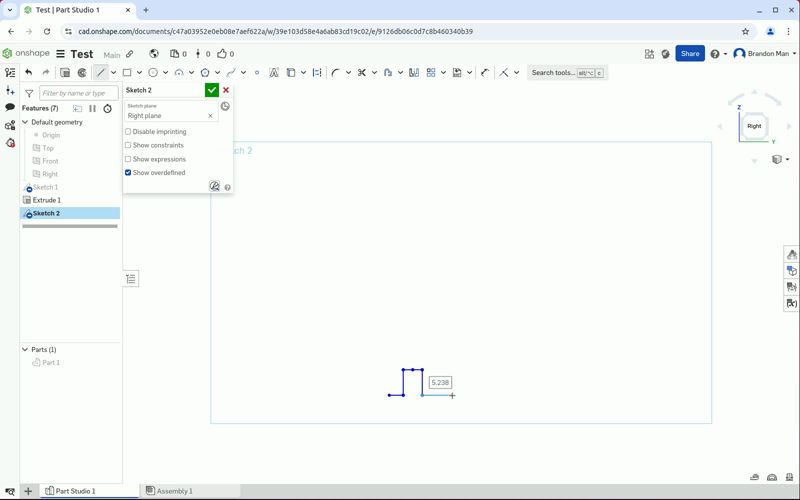
mouse_move(436, 395)
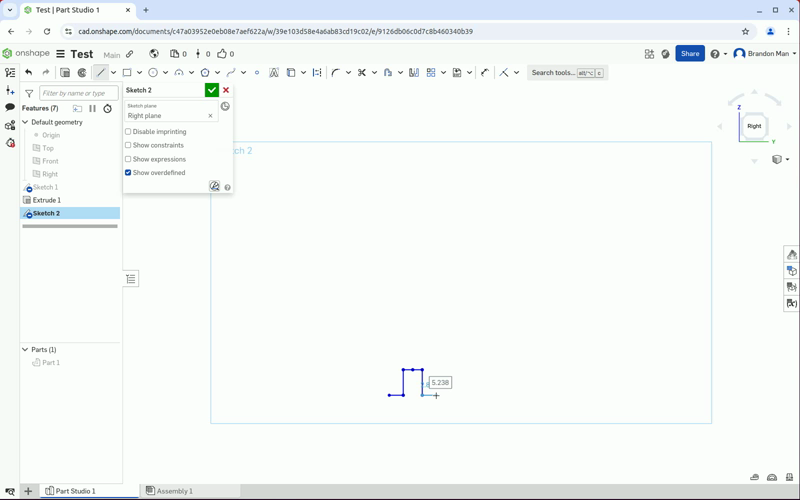
click(436, 395)
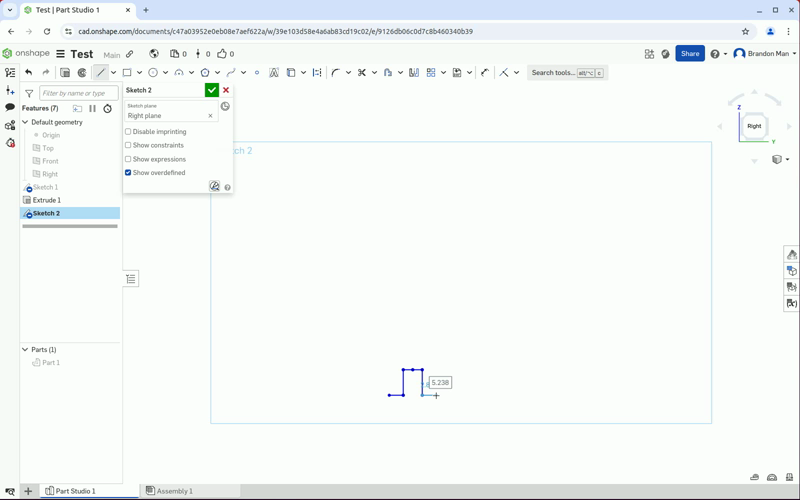
key_up(shift)
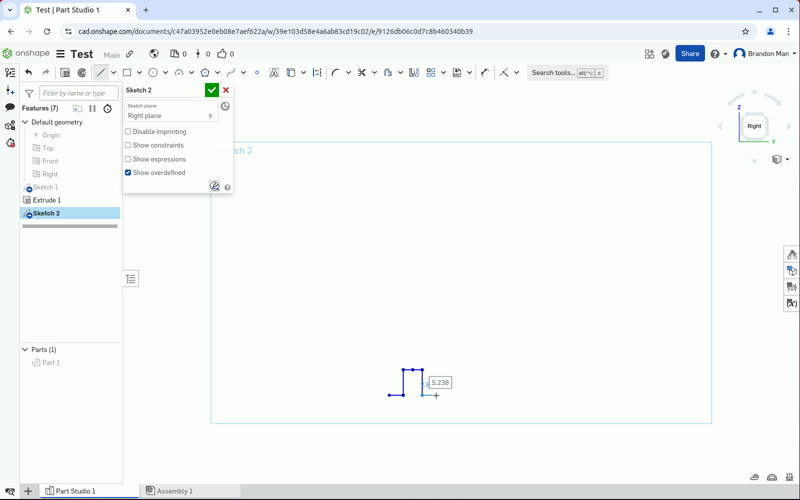
key_down(shift)
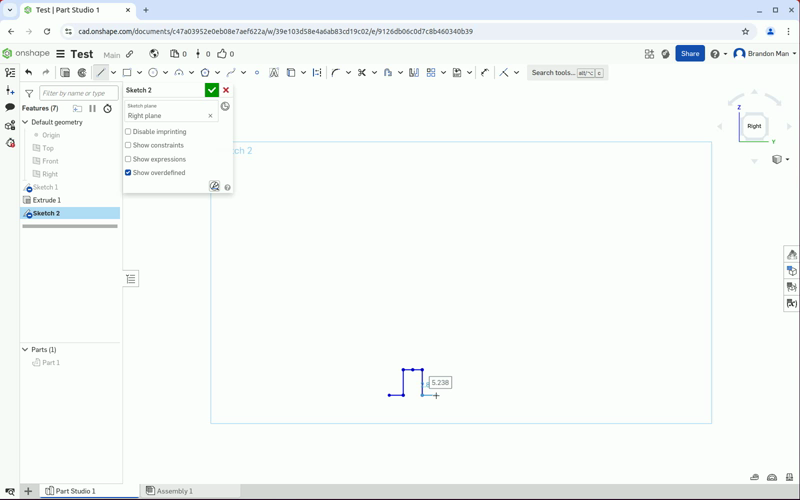
mouse_move(436, 171)
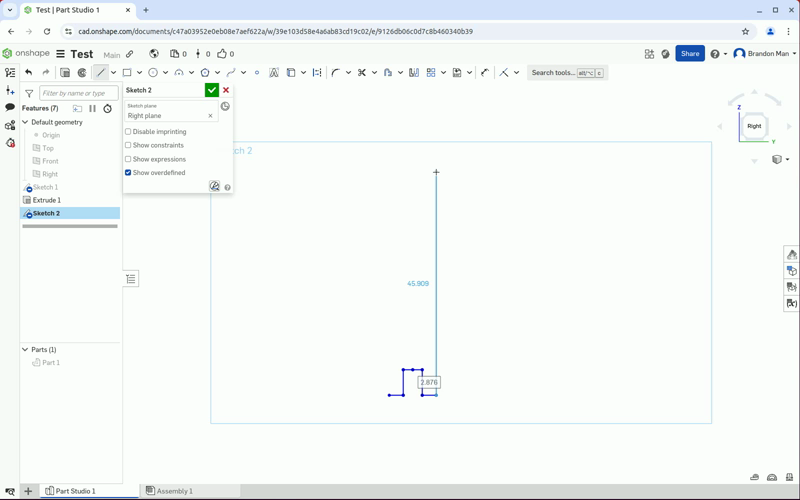
click(436, 171)
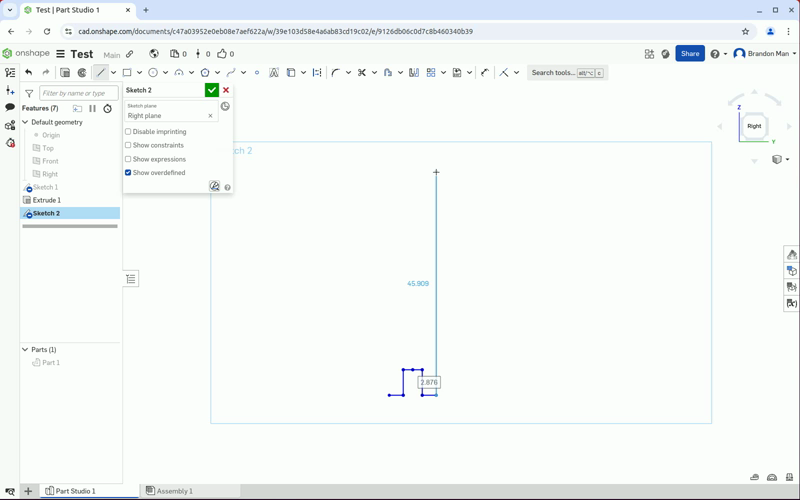
key_up(shift)
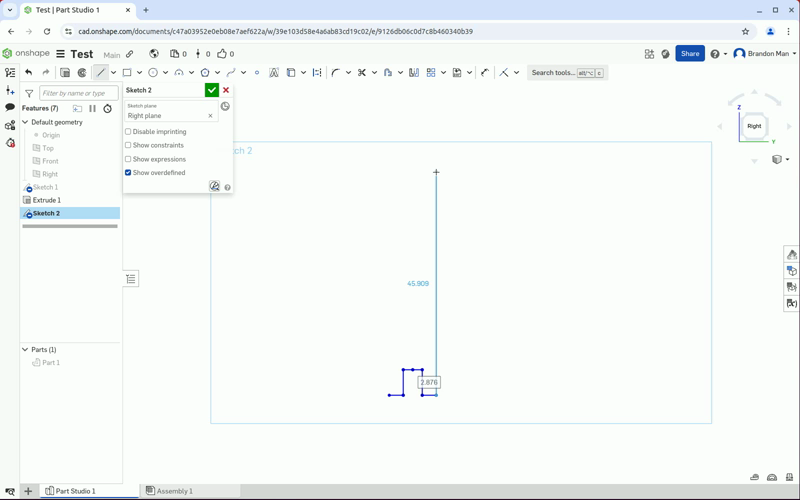
key_down(shift)
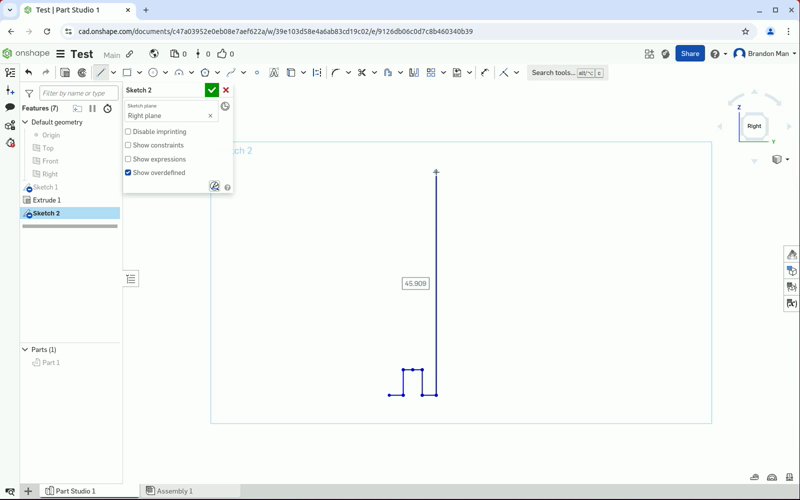
mouse_move(466, 171)
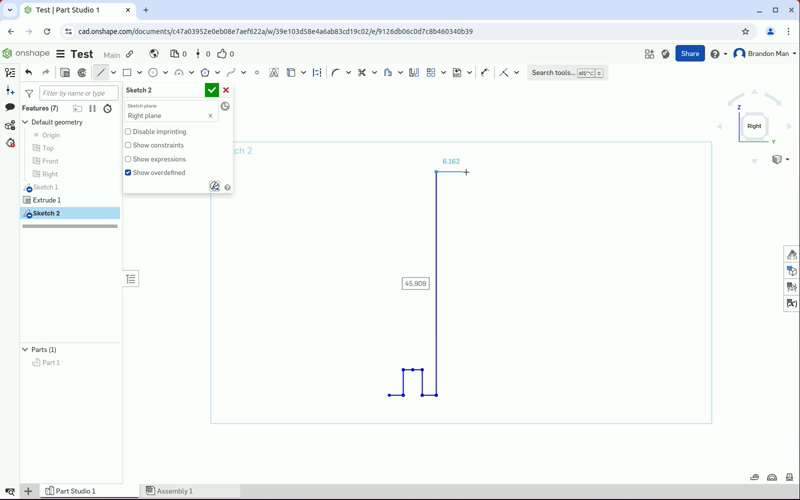
mouse_move(424, 171)
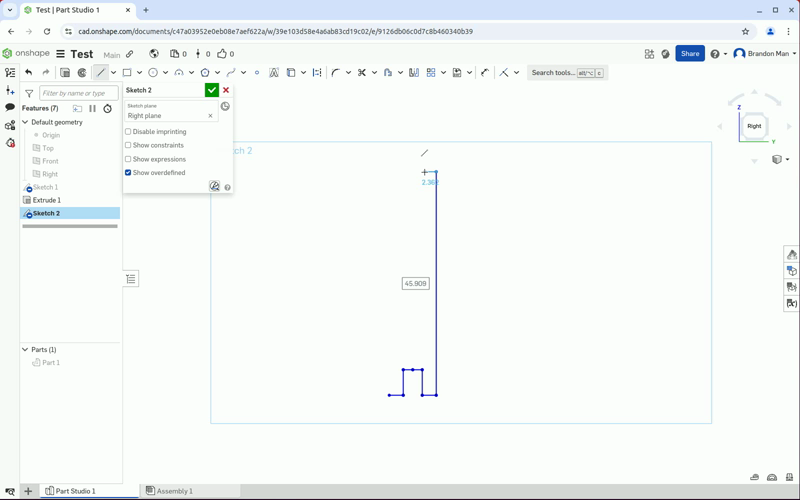
click(424, 171)
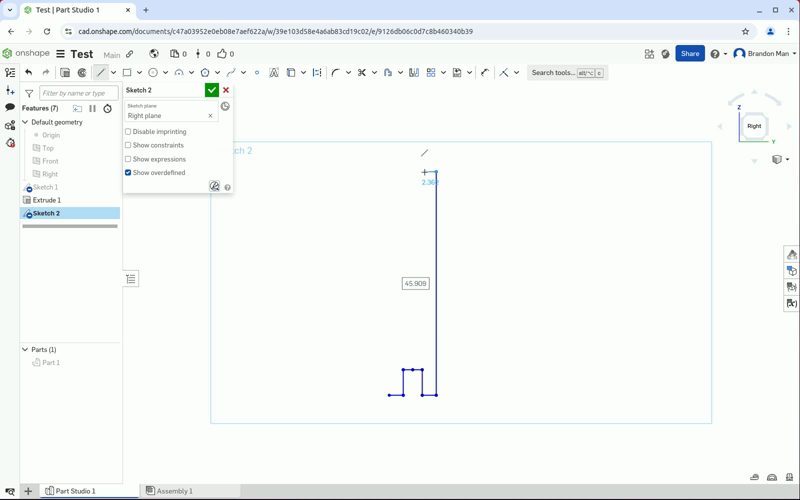
key_up(shift)
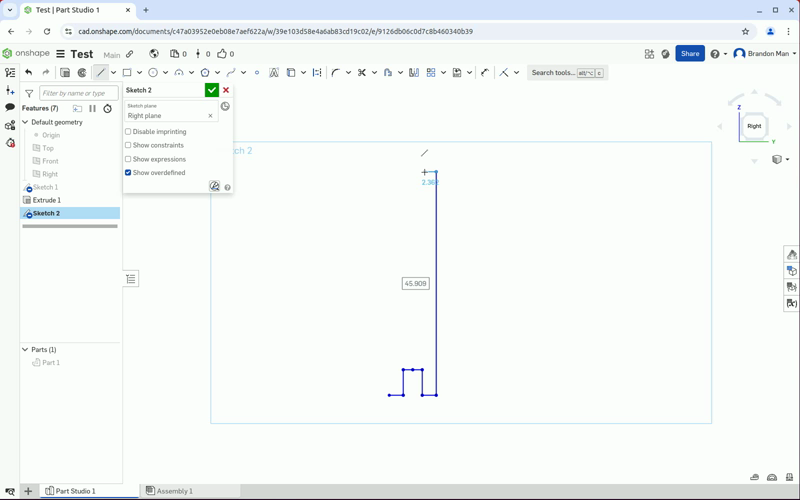
key_down(shift)
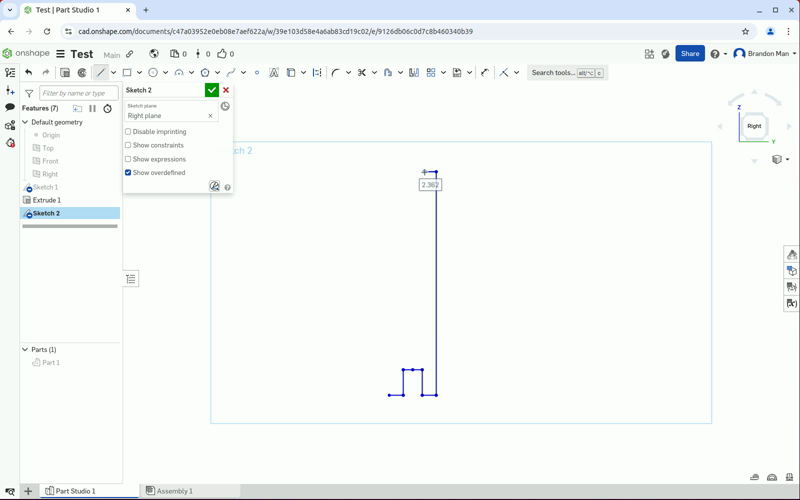
mouse_move(454, 171)
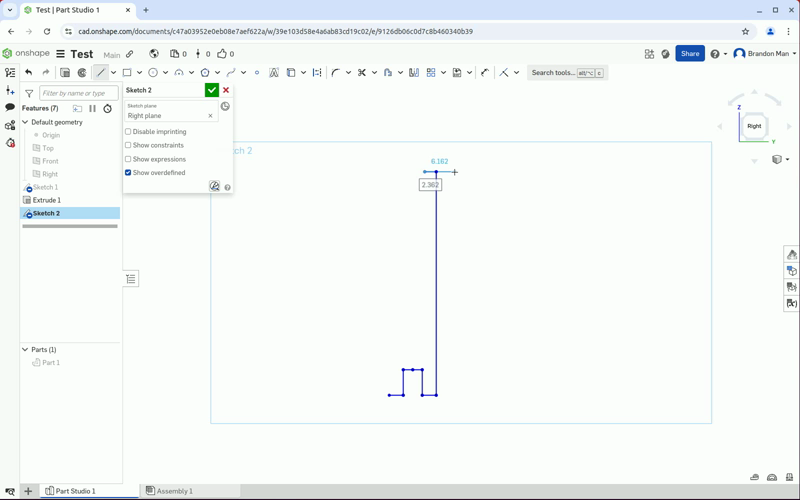
mouse_move(424, 197)
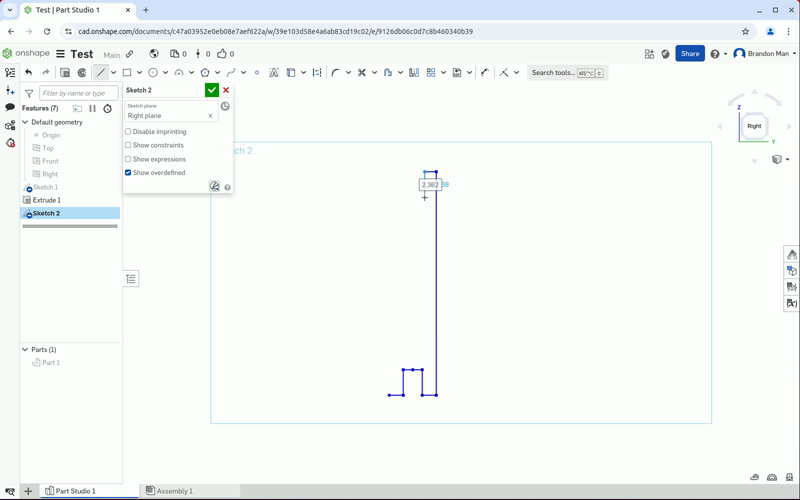
click(424, 197)
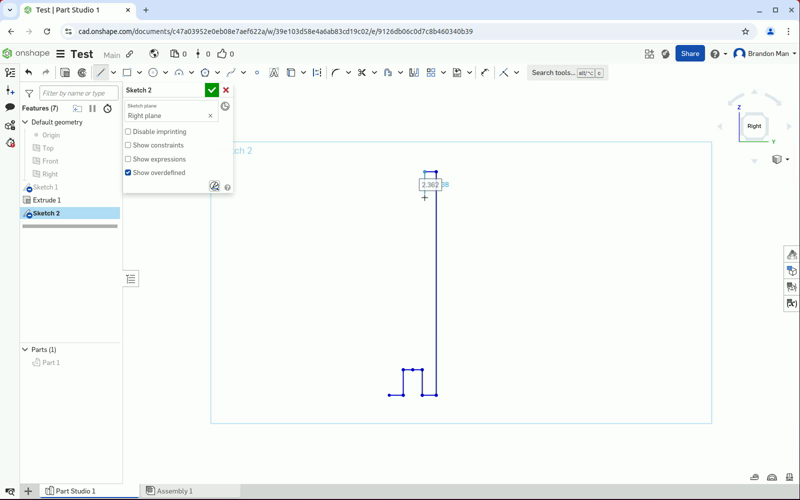
key_up(shift)
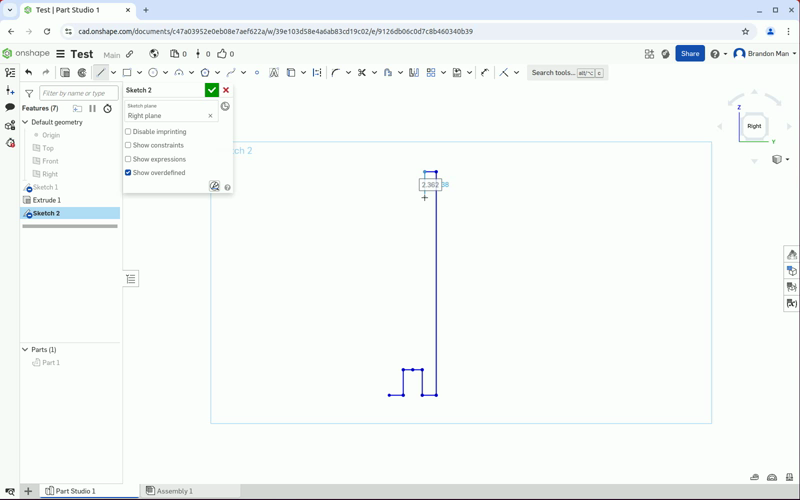
key_down(shift)
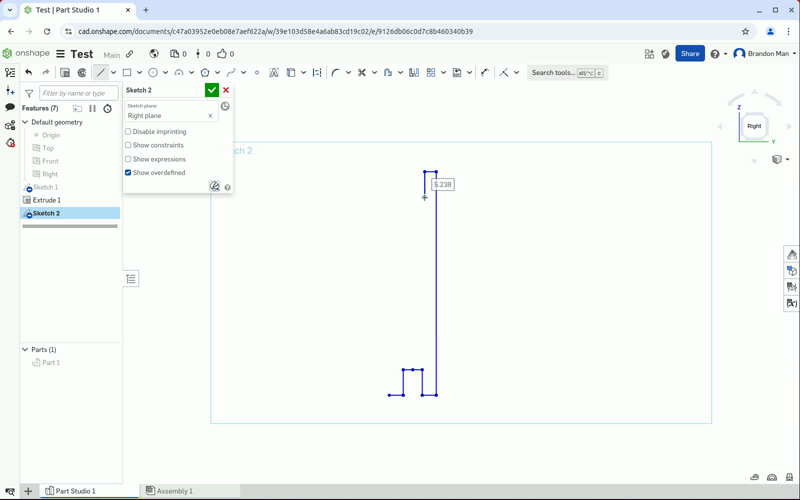
mouse_move(454, 197)
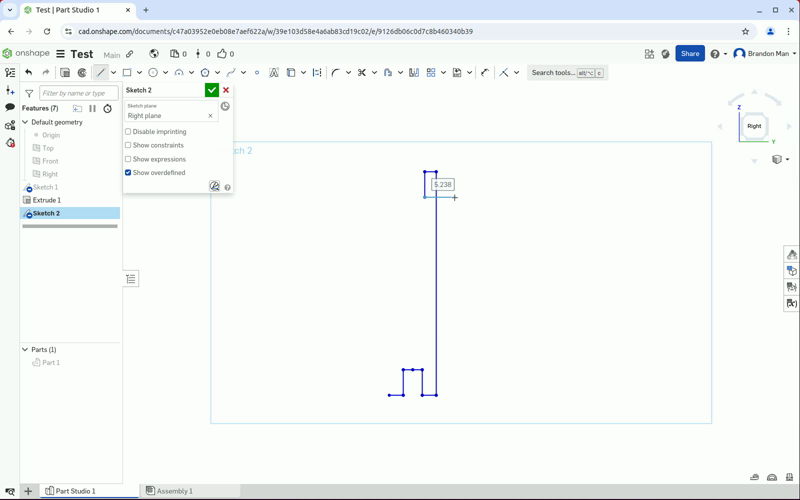
mouse_move(412, 197)
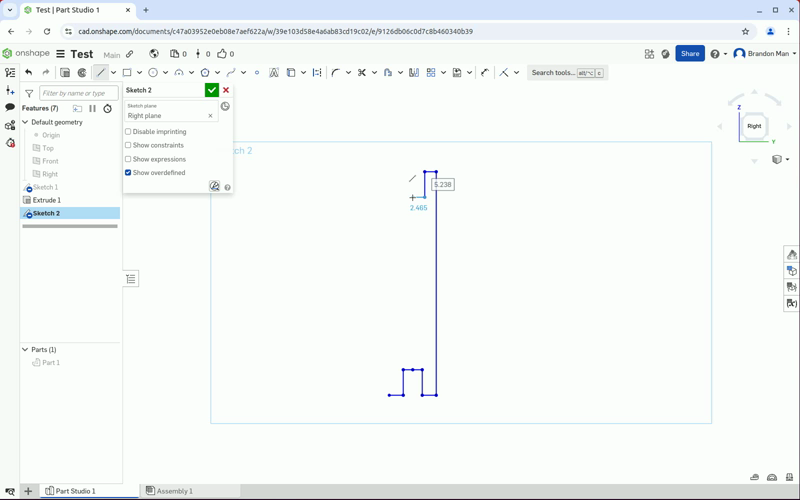
click(412, 197)
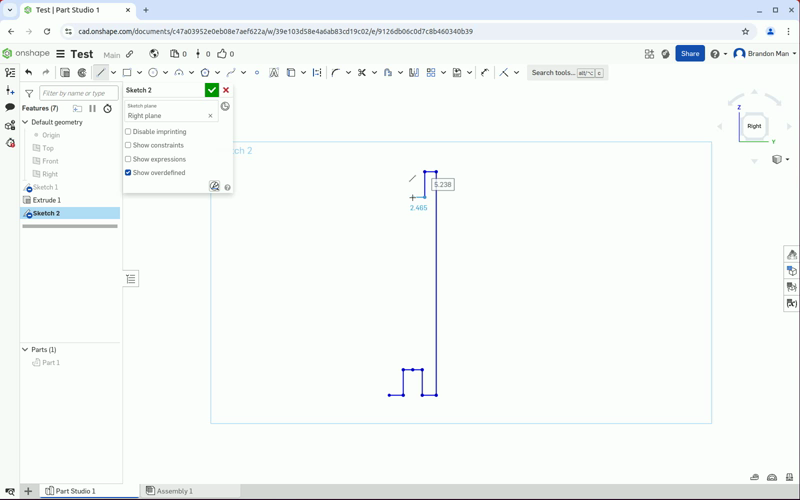
key_up(shift)
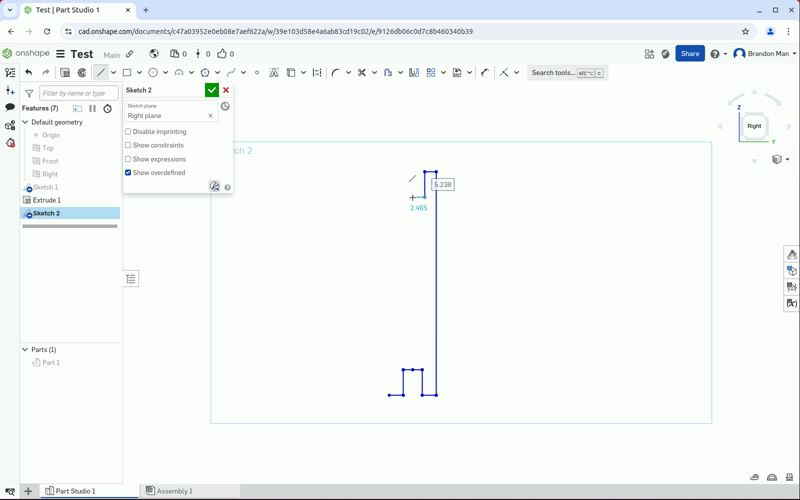
key_down(shift)
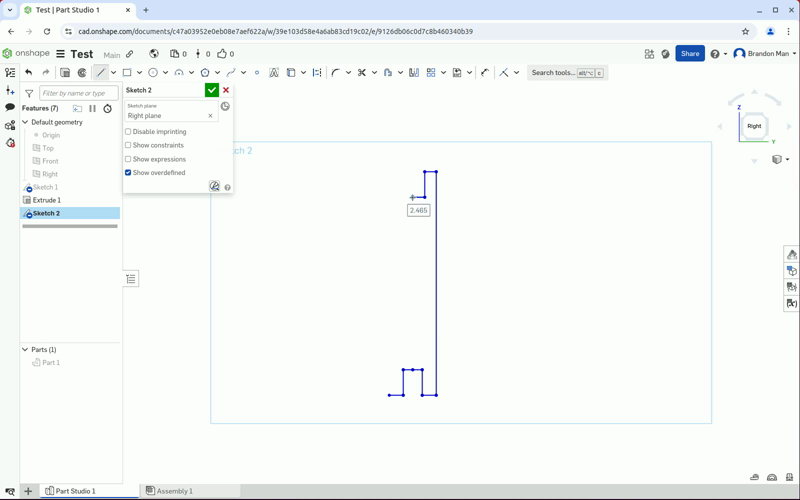
mouse_move(442, 197)
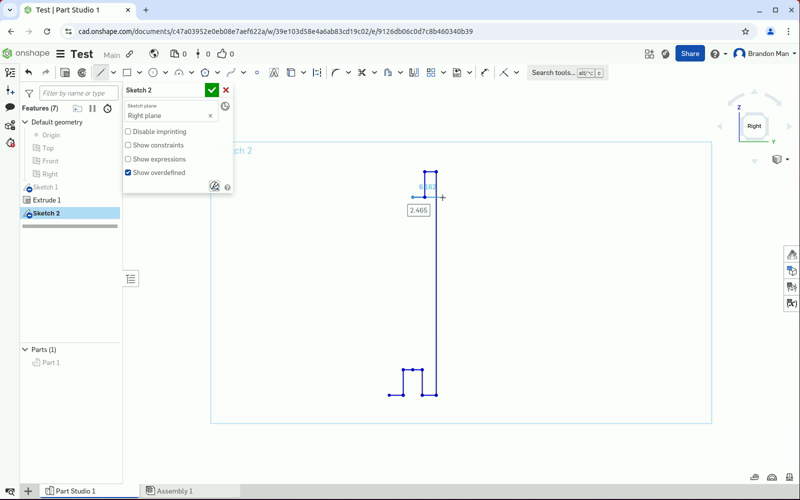
mouse_move(401, 197)
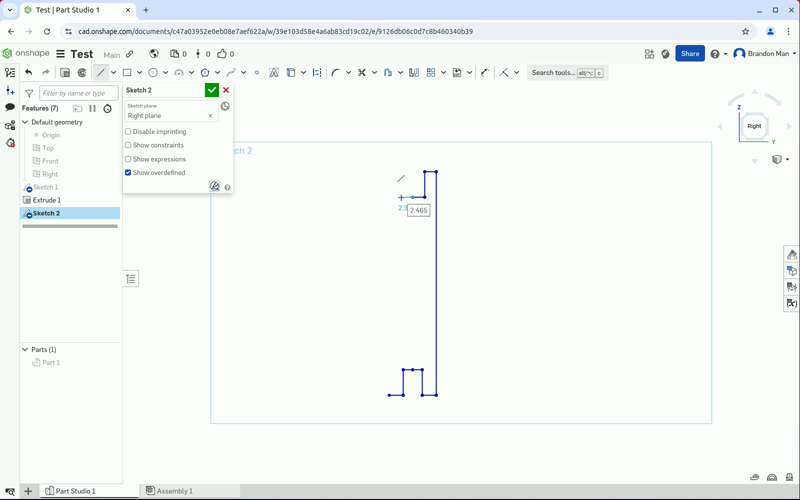
click(401, 197)
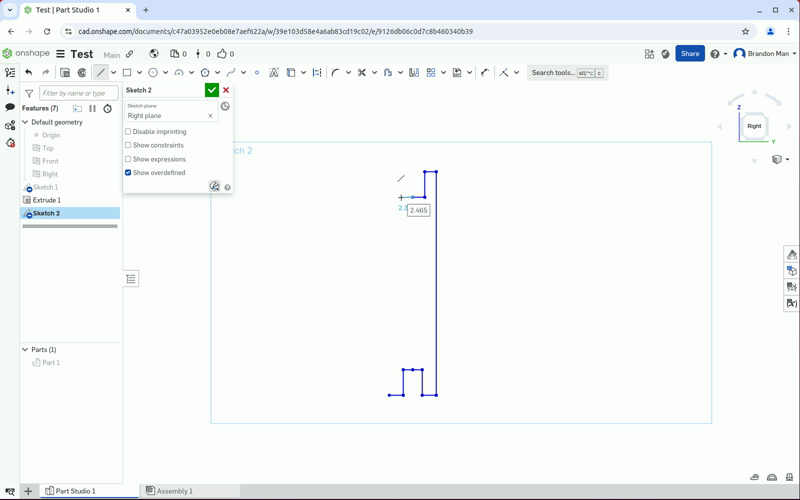
key_up(shift)
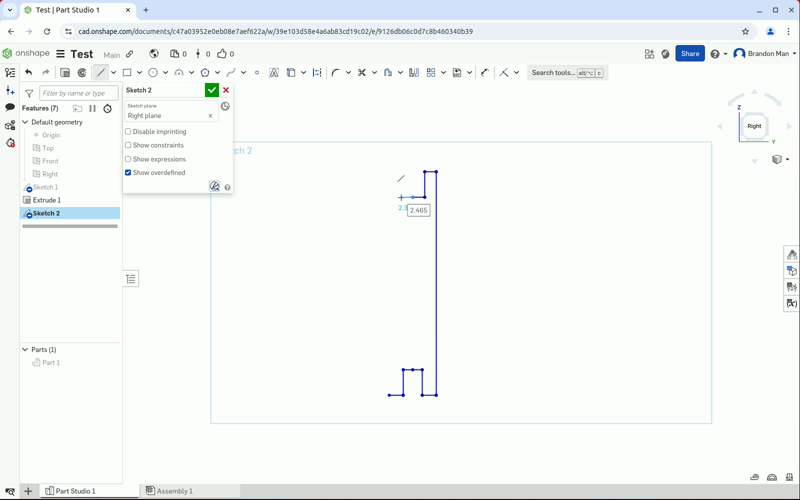
key_down(shift)
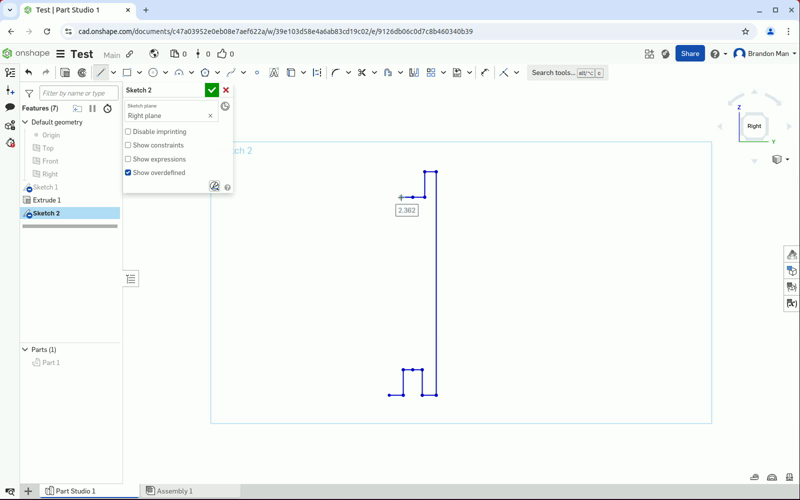
mouse_move(431, 197)
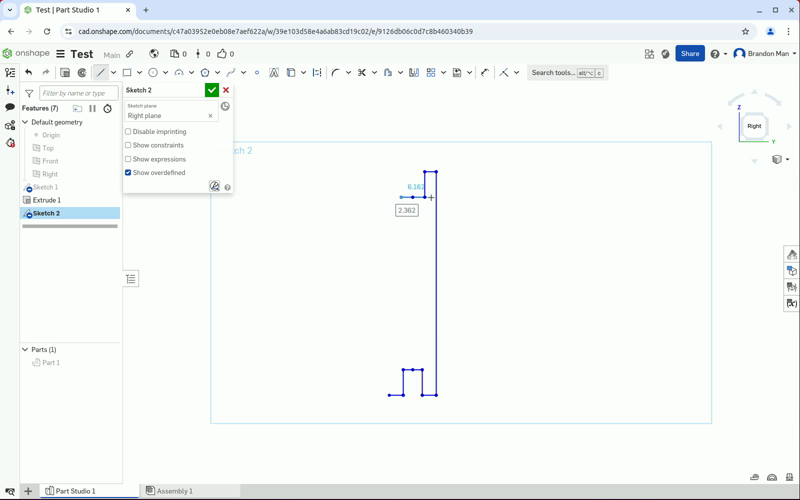
mouse_move(401, 171)
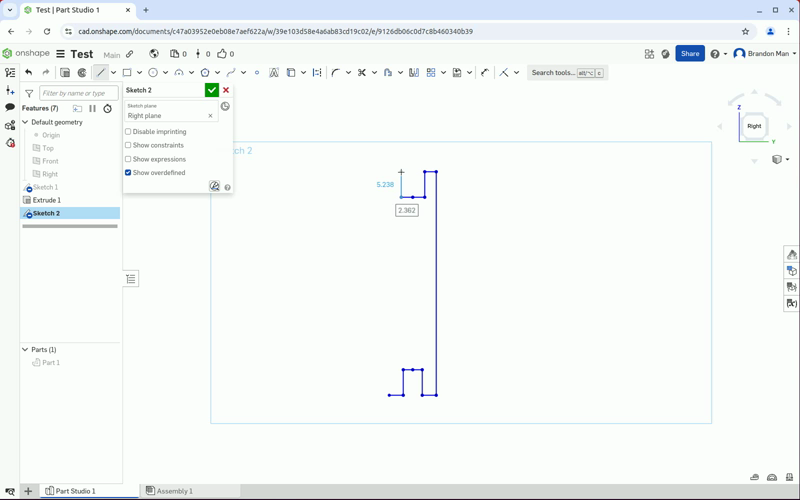
click(401, 171)
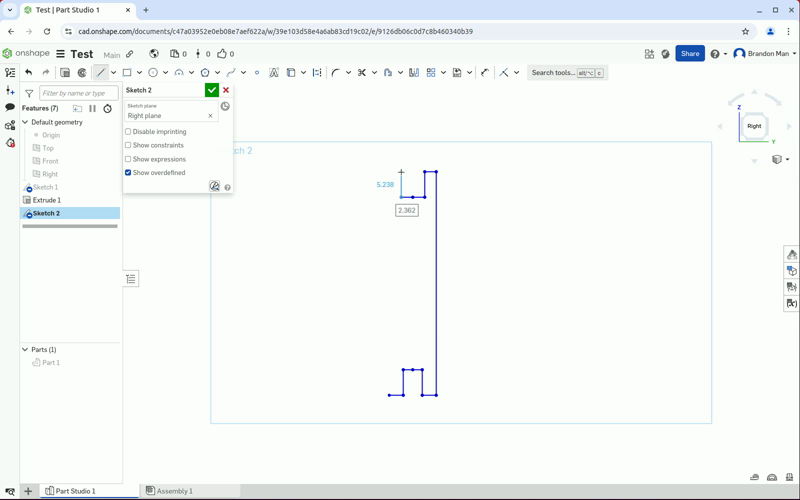
key_up(shift)
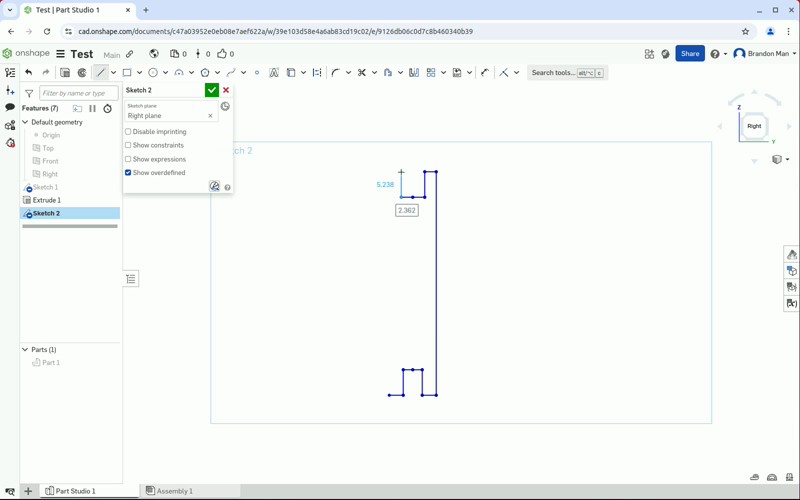
key_down(shift)
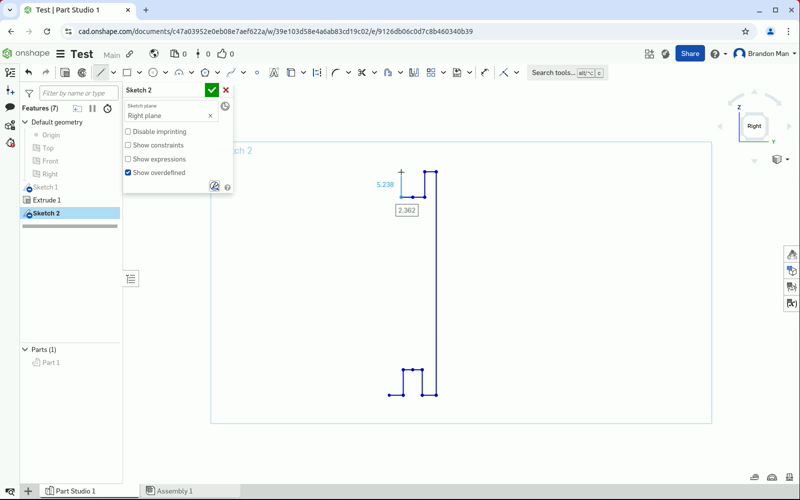
mouse_move(431, 171)
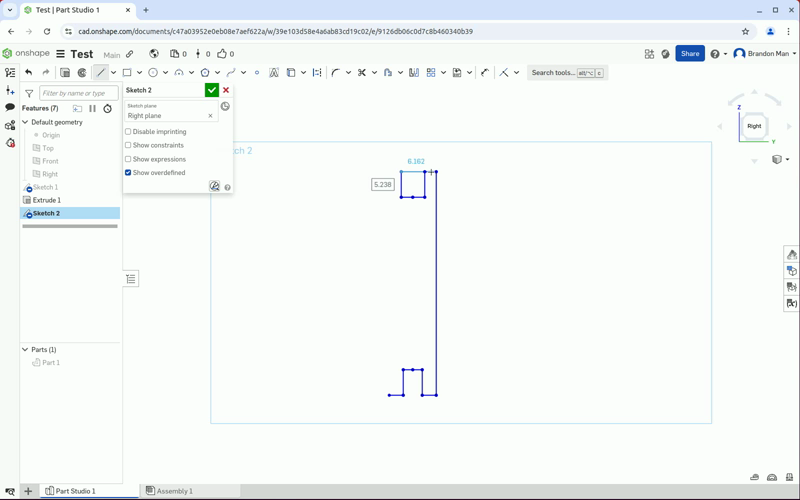
mouse_move(389, 171)
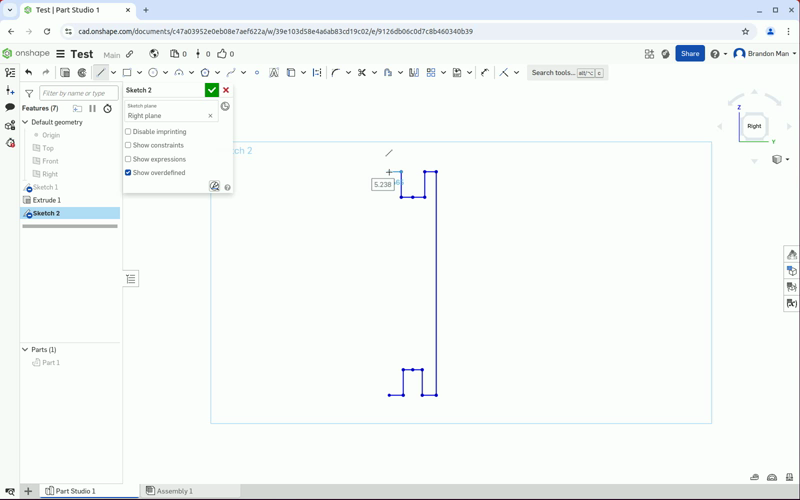
click(389, 171)
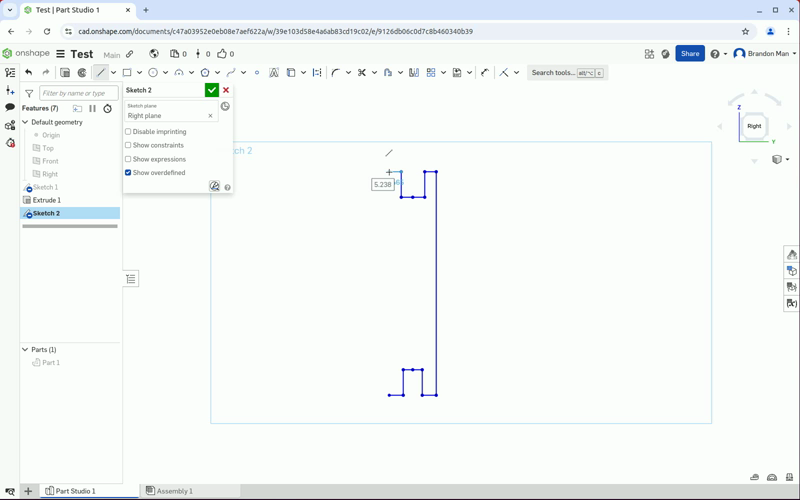
key_up(shift)
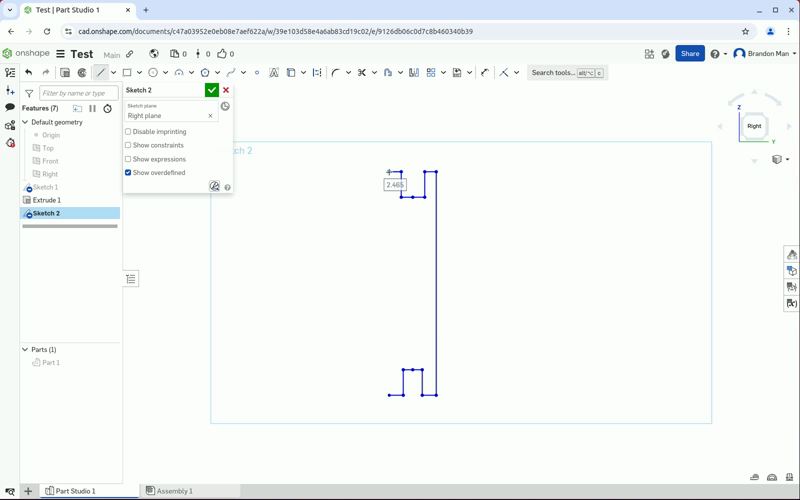
key_down(shift)
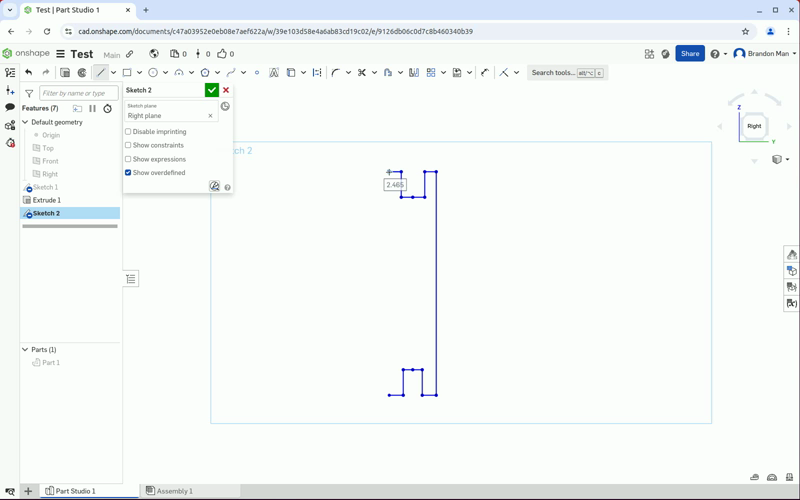
mouse_move(389, 395)
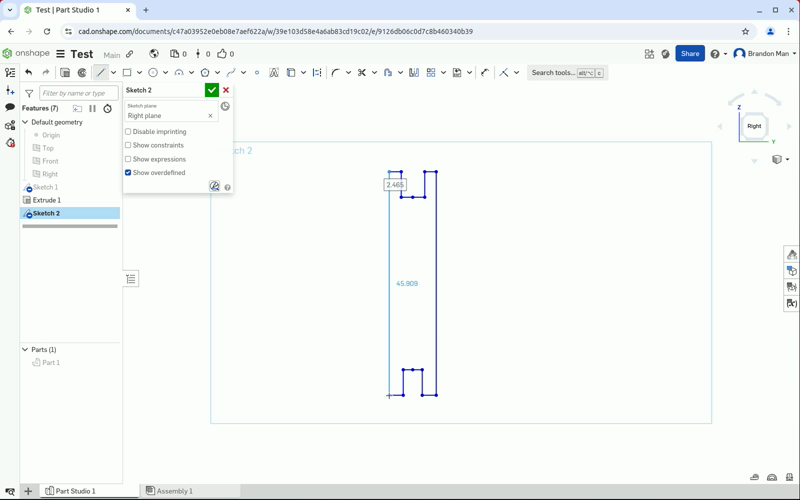
key_up(shift)
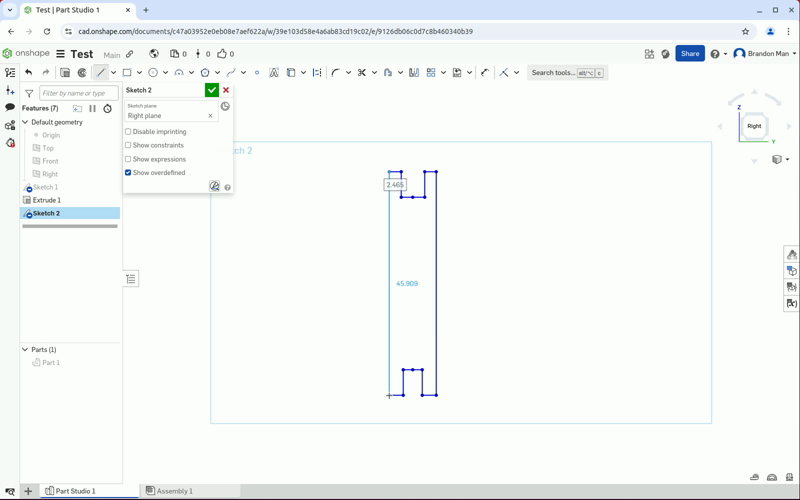
click(389, 395)
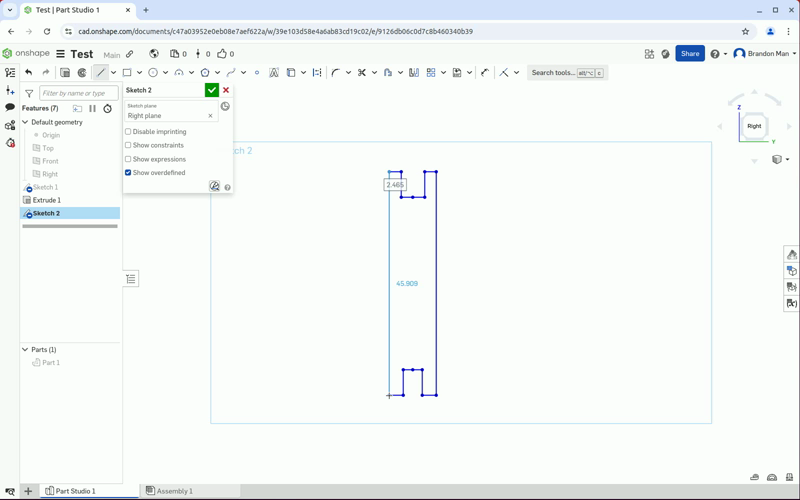
key(esc)
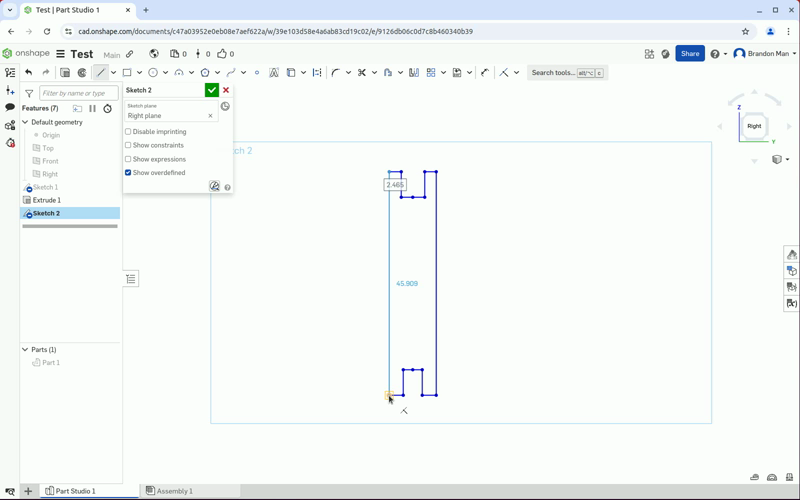
mouse_move(404, 219)
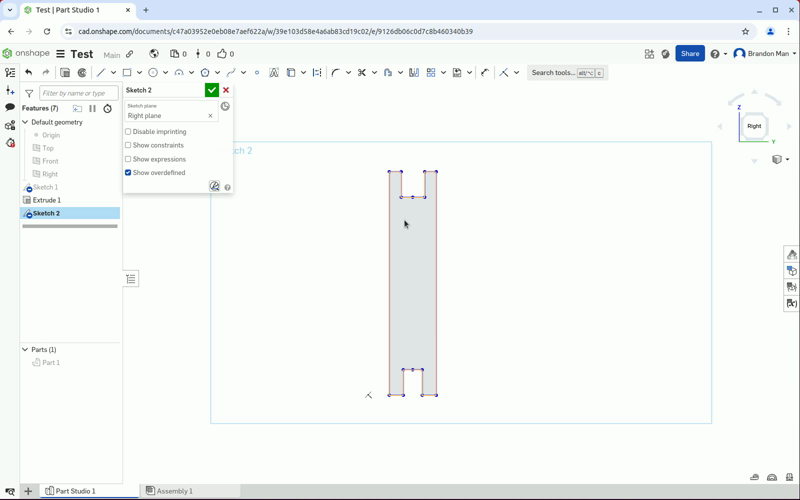
click(404, 219)
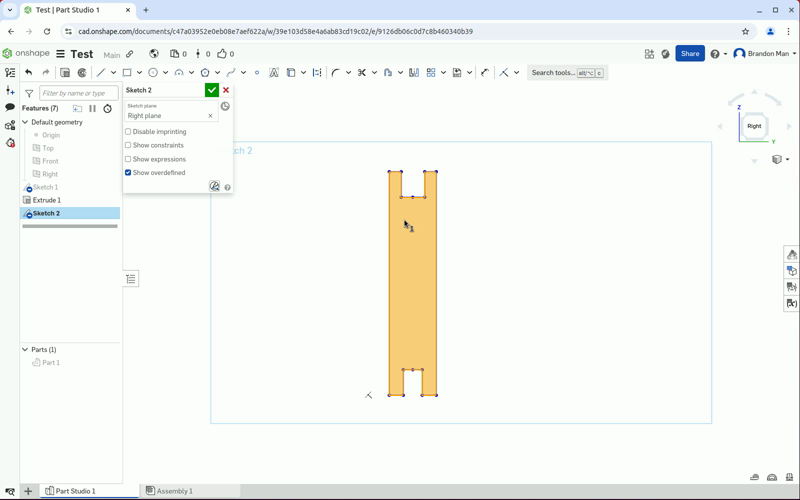
mouse_move(73, 352)
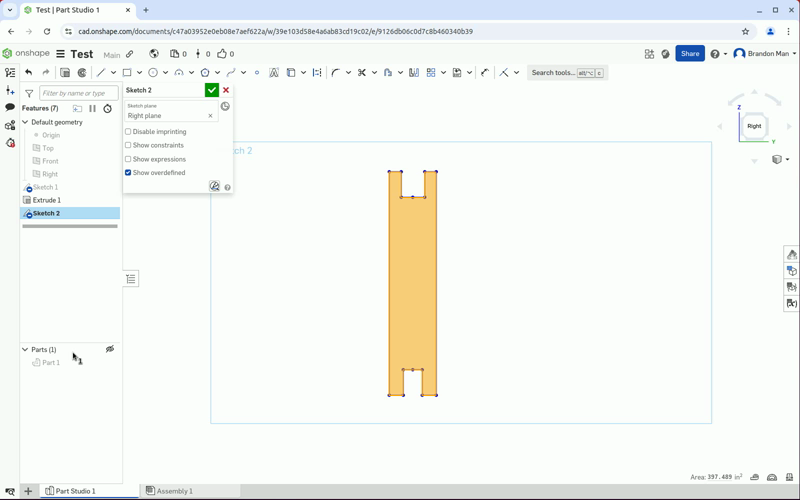
key(shift+y)
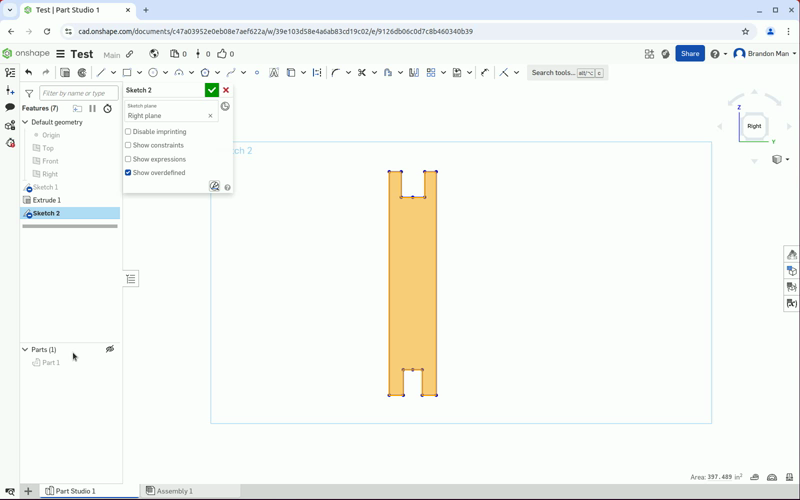
key(shift+e)
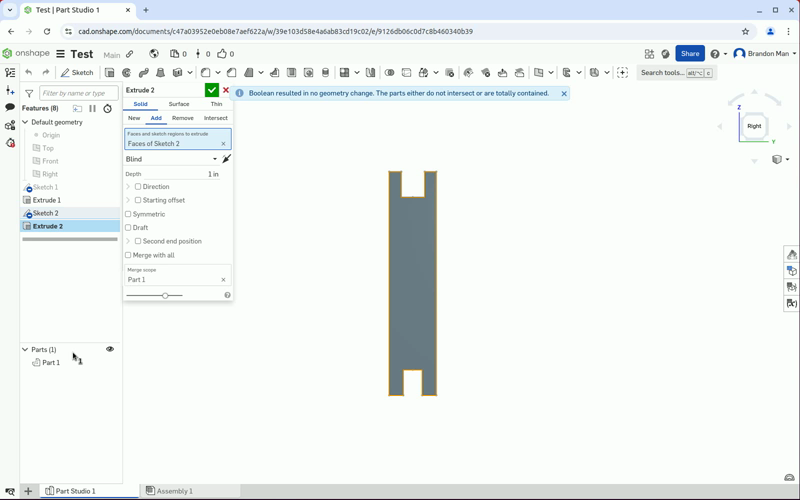
mouse_move(143, 106)
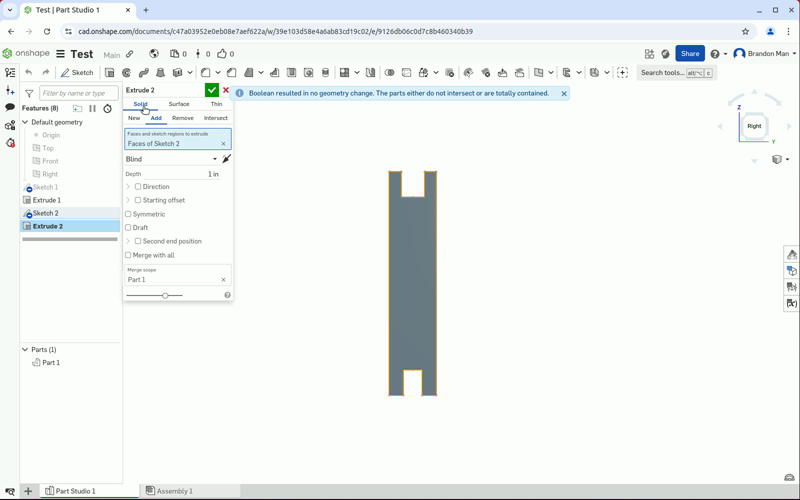
click(143, 106)
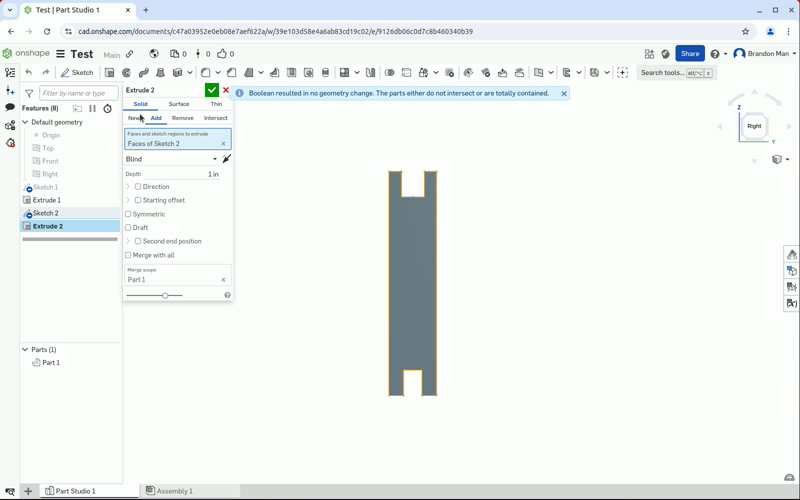
mouse_move(137, 120)
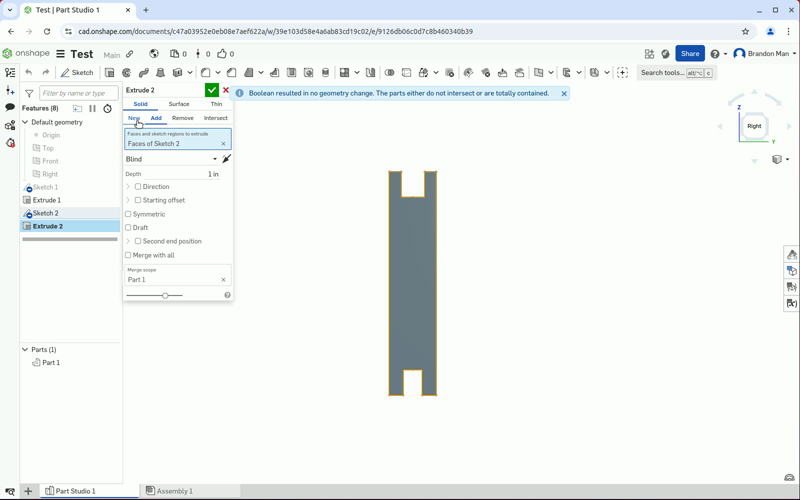
click(137, 120)
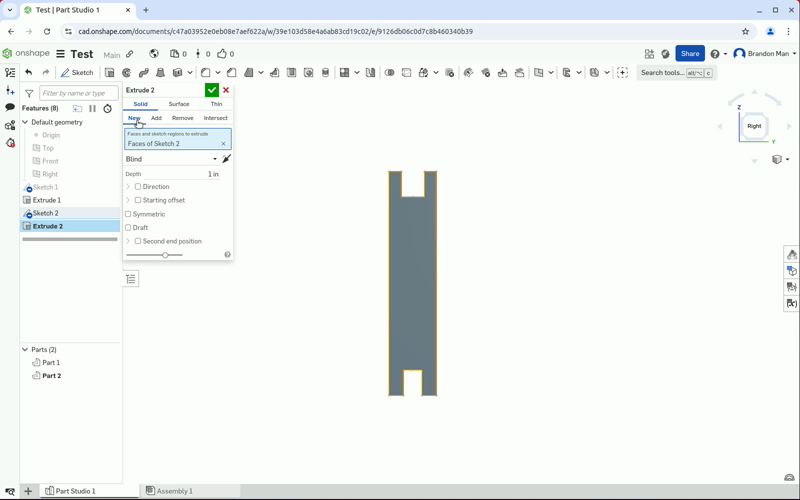
key(tab, 4)
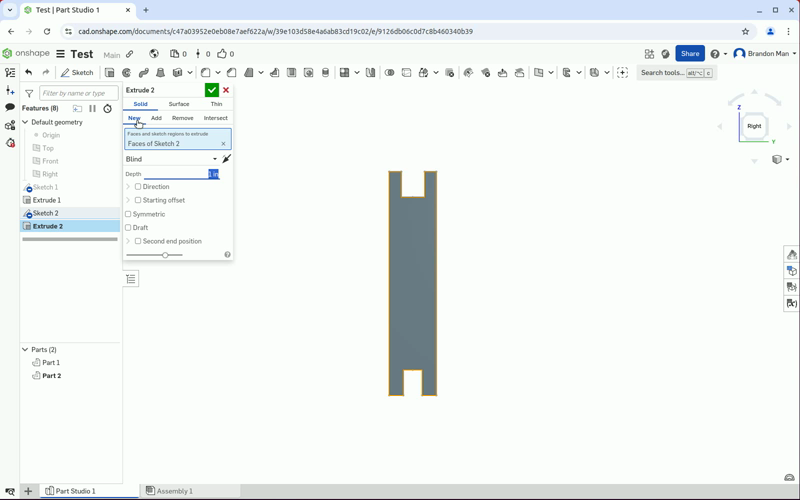
text(2.648)
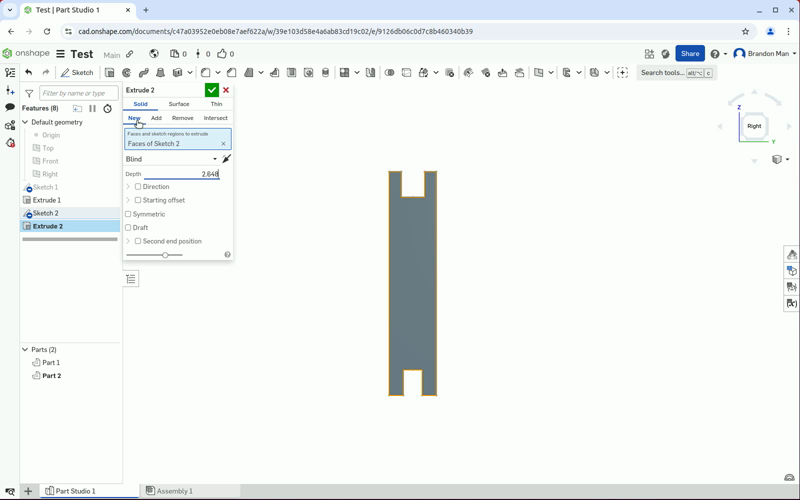
key(enter)
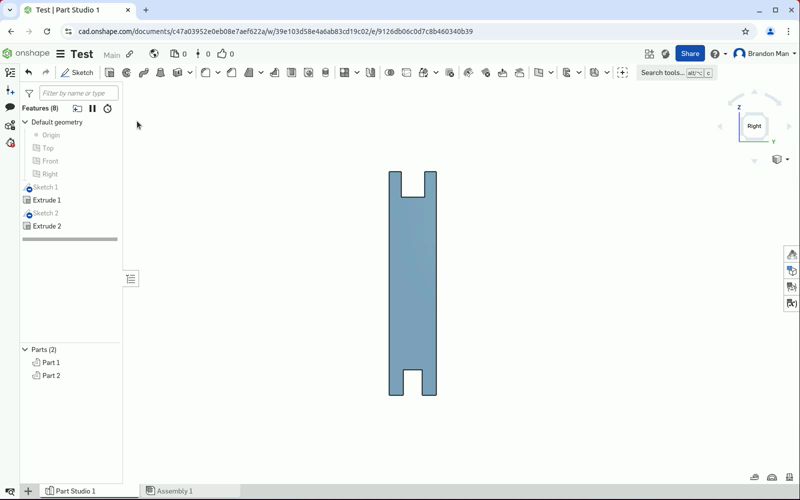
key(shift+h)
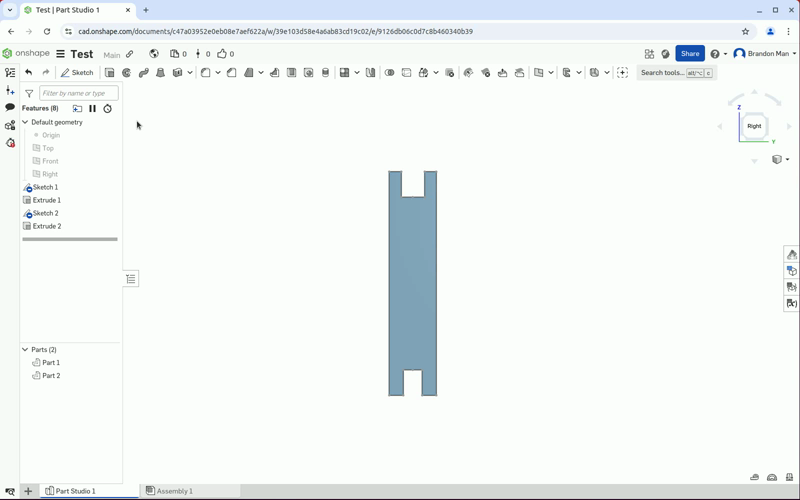
key(shift+h)
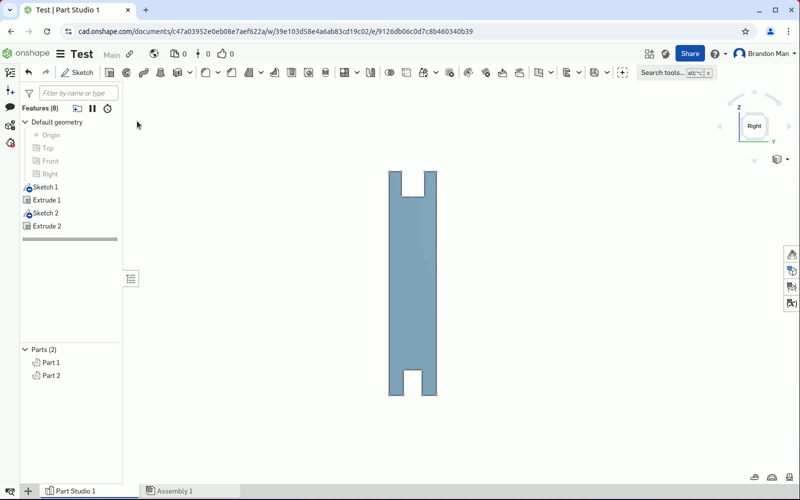
key(shift+7)
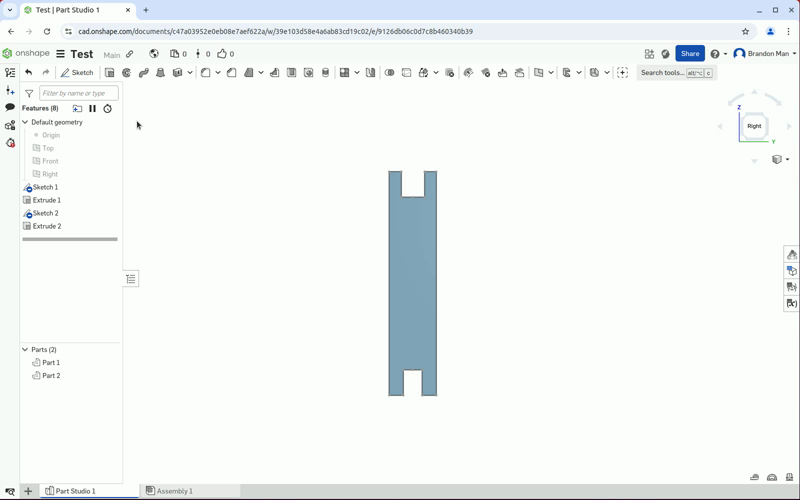
key(right, 2)
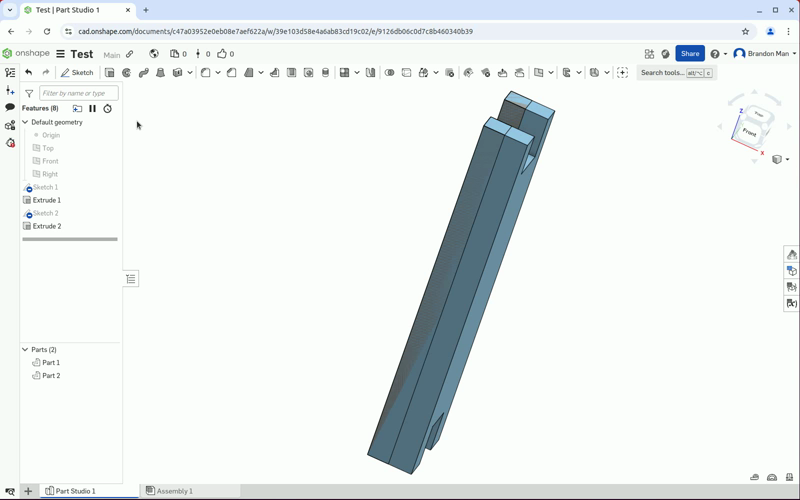
key(down, 2)
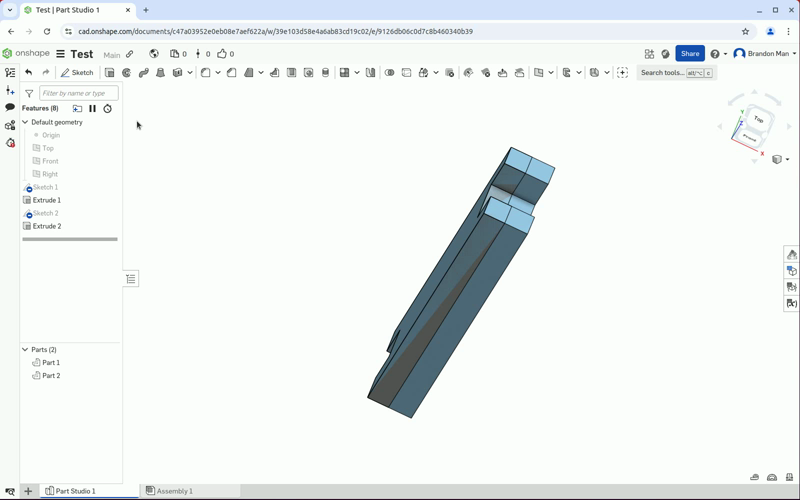
key(up, 2)
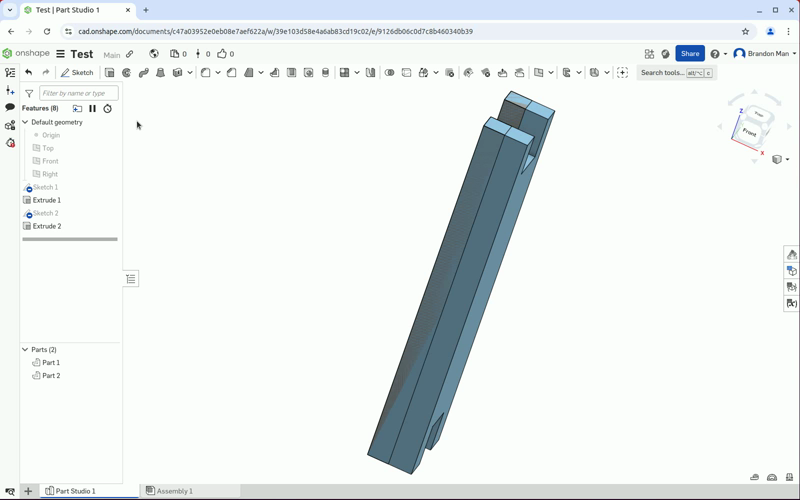
key(left, 2)
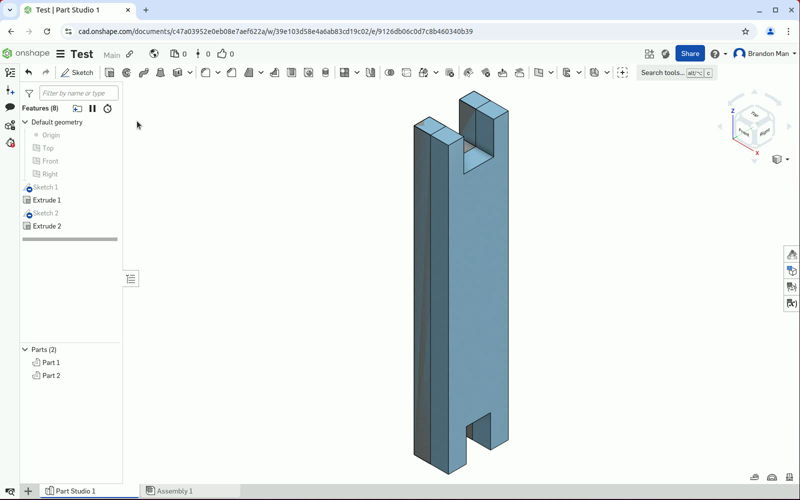
mouse_move(73, 189)
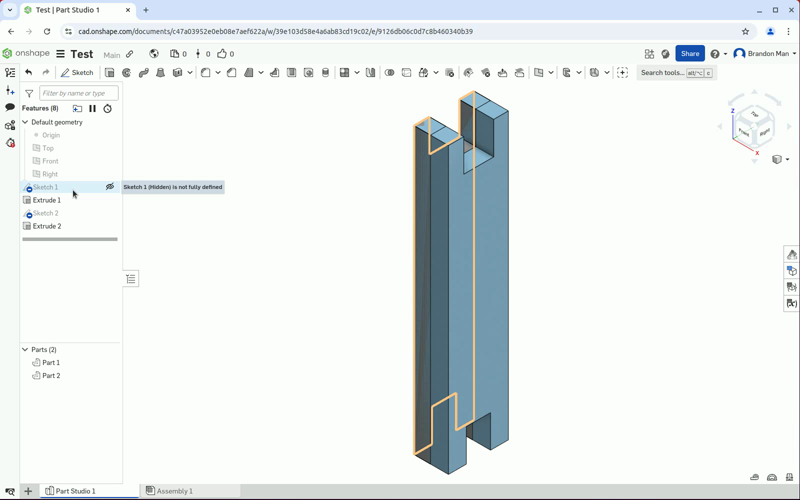
click(73, 189)